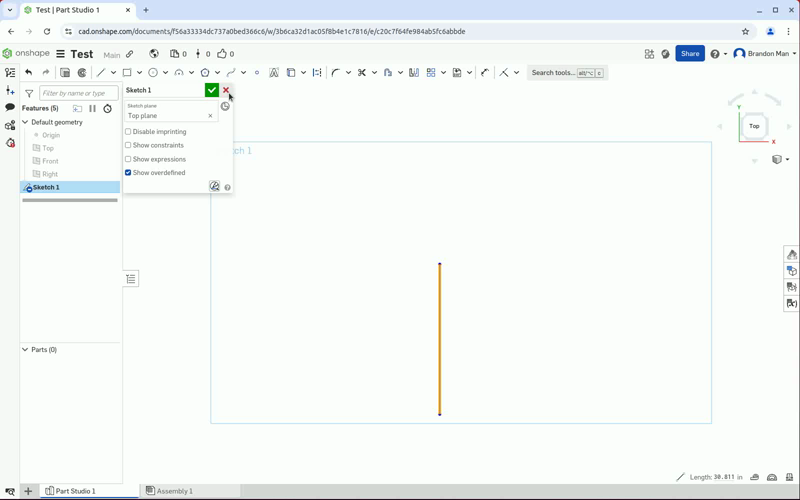
key(shift+h)
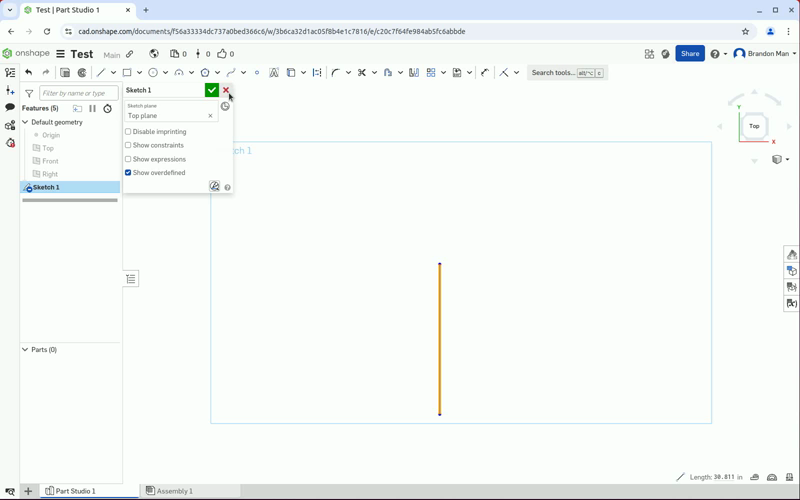
key(shift+s)
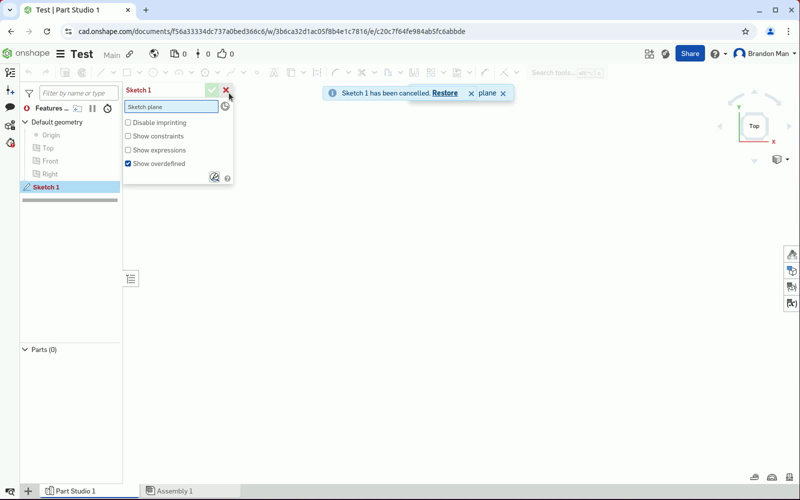
mouse_move(73, 150)
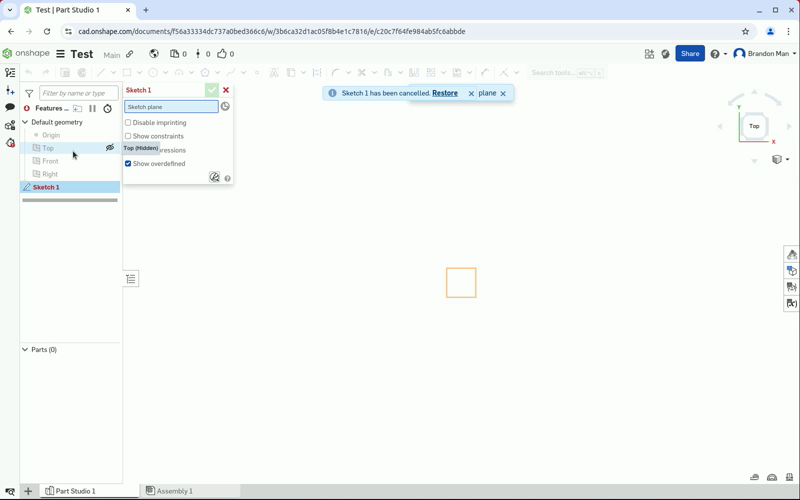
click(73, 150)
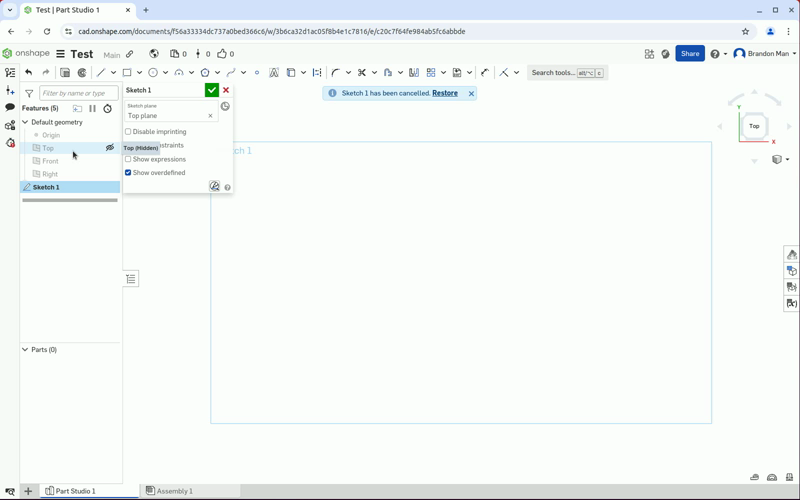
mouse_move(73, 352)
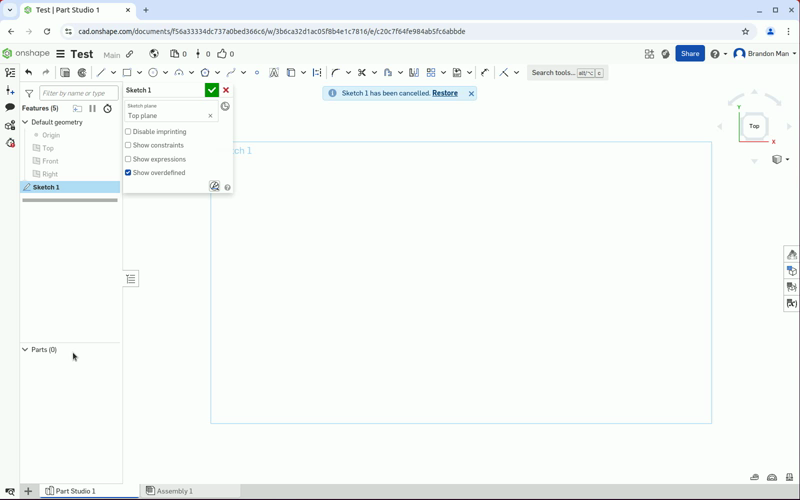
key(y)
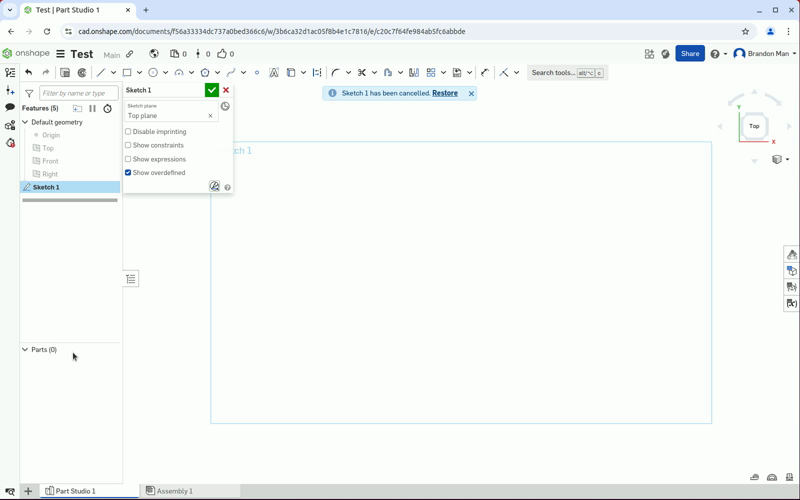
key(c)
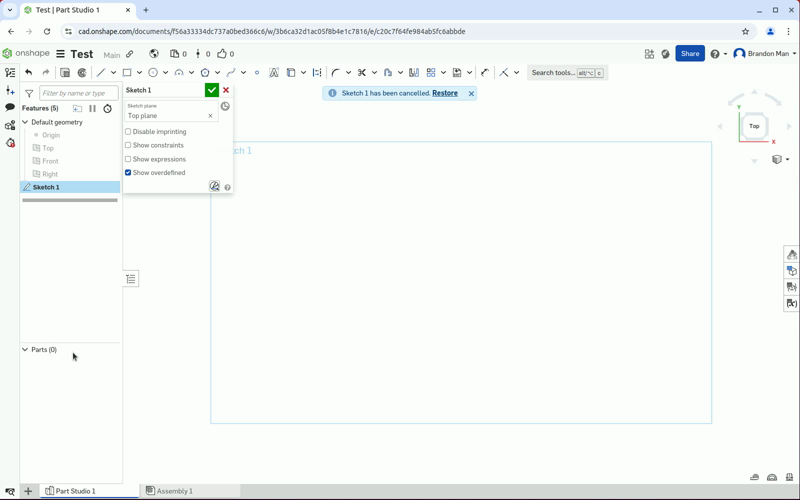
key_down(shift)
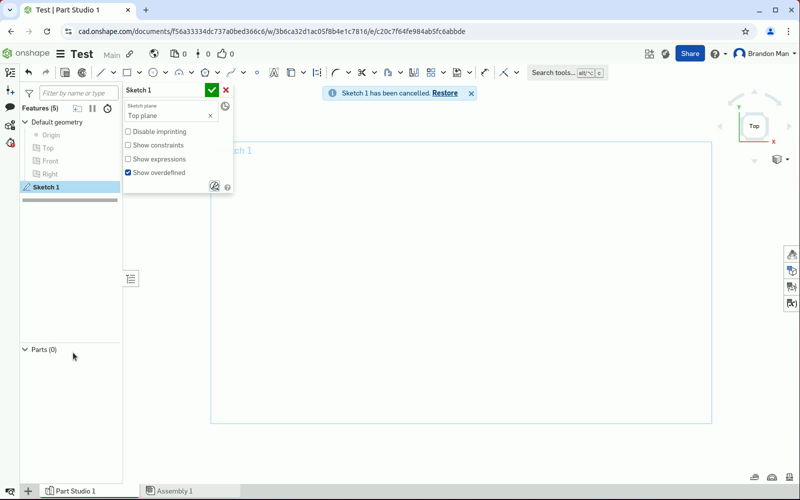
mouse_move(461, 282)
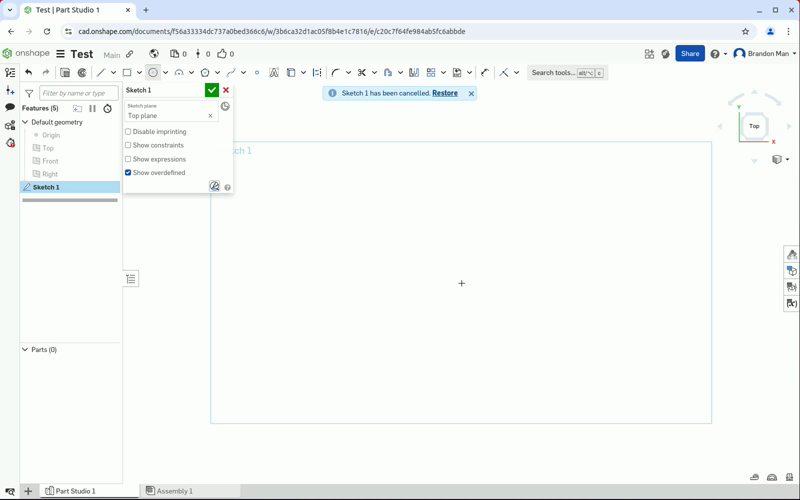
click(461, 282)
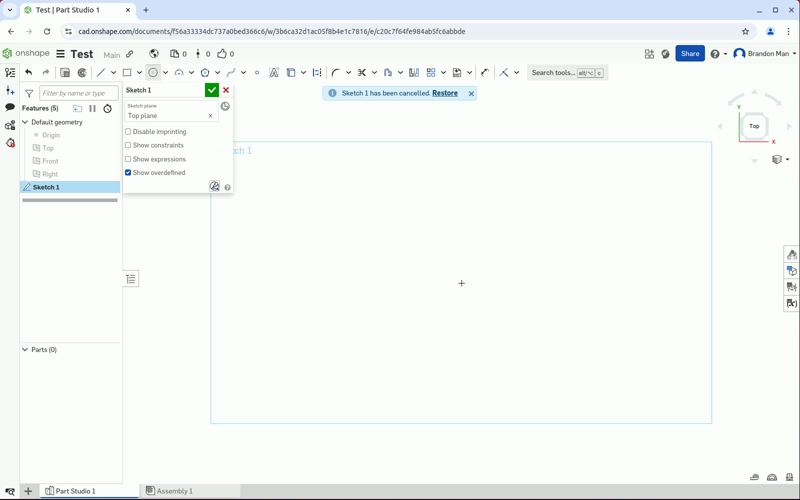
key_up(shift)
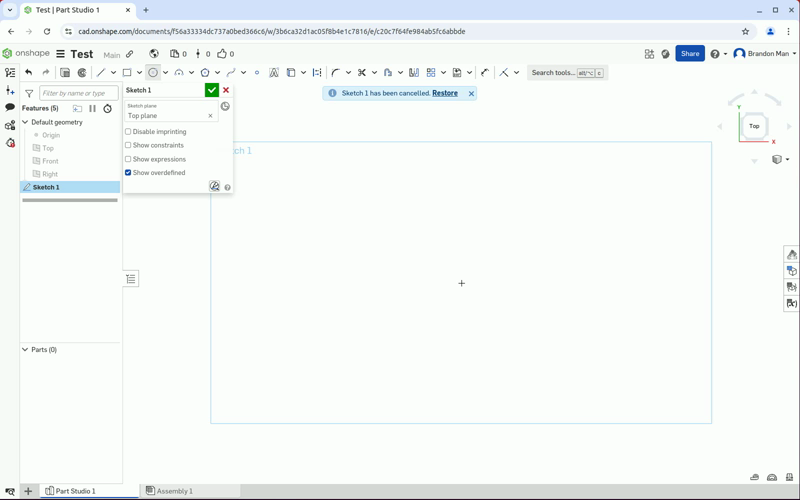
mouse_move(525, 282)
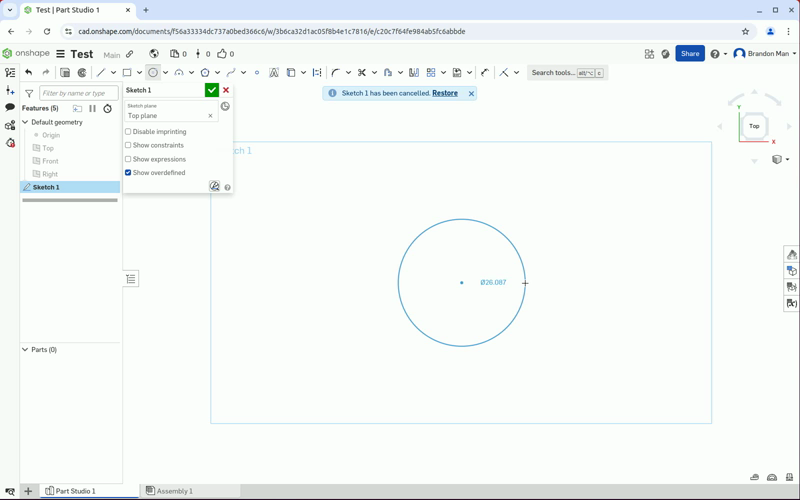
click(525, 282)
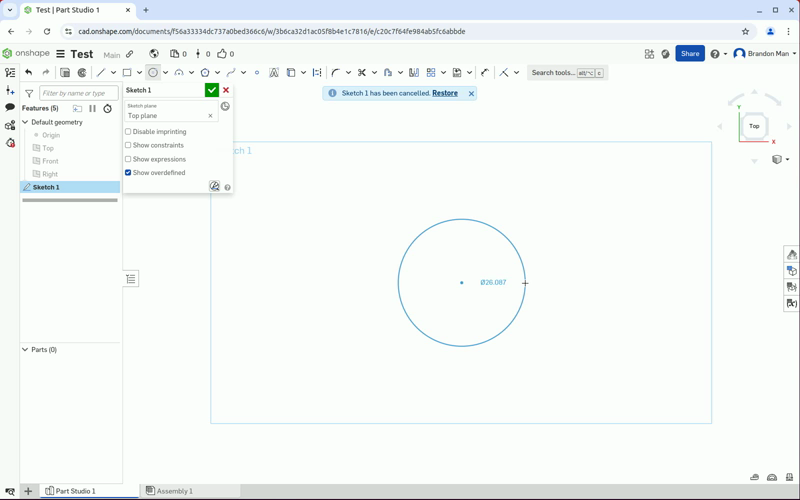
key(esc)
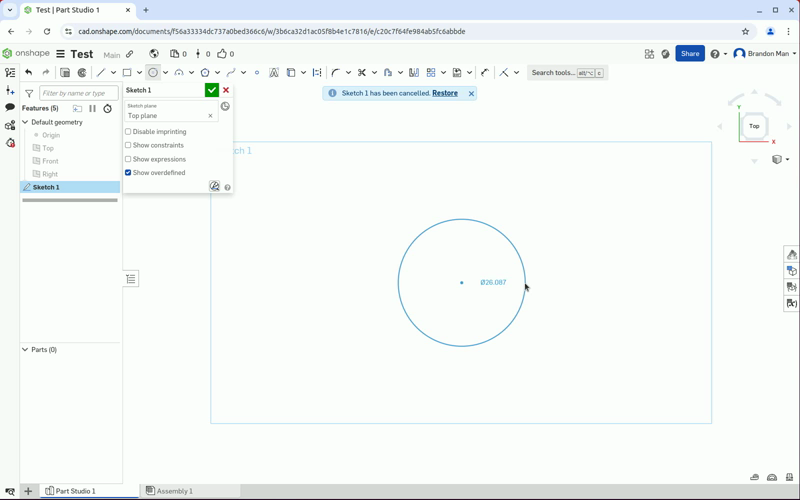
mouse_move(491, 289)
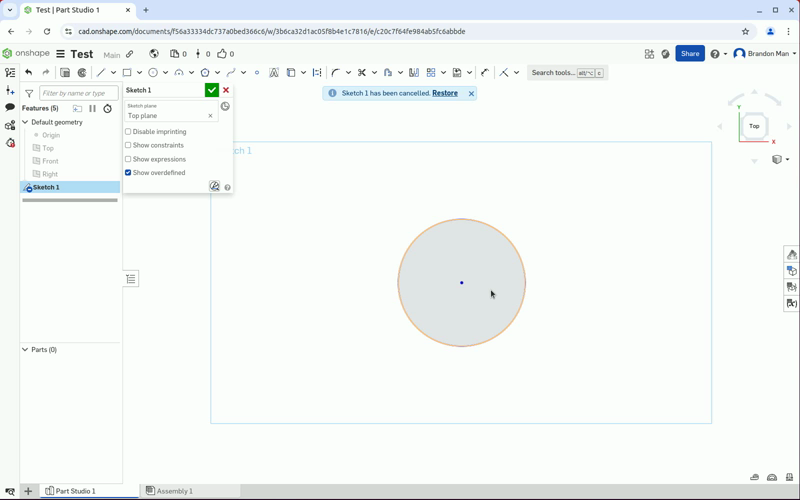
click(491, 289)
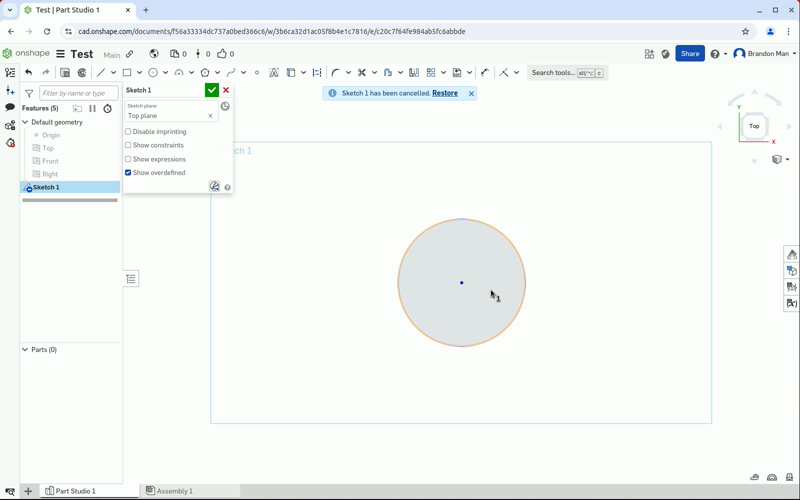
mouse_move(73, 352)
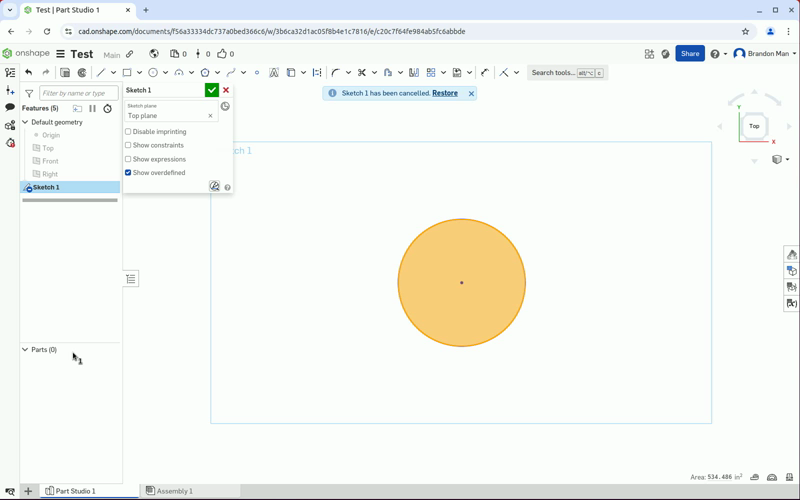
key(shift+y)
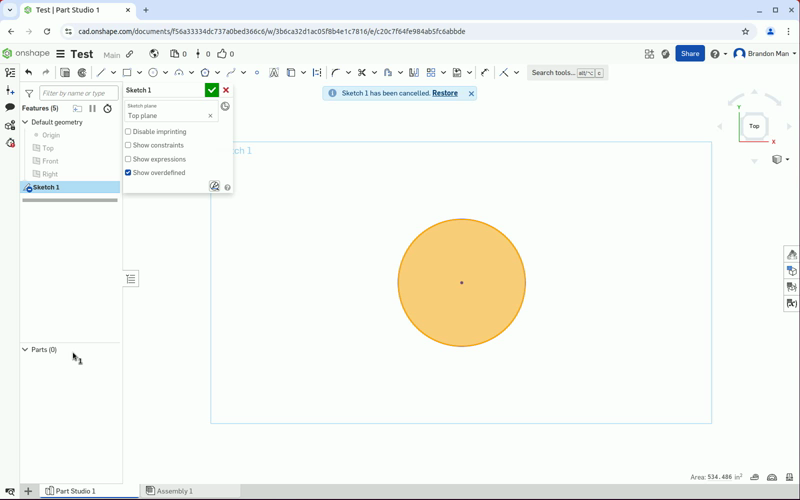
key(shift+e)
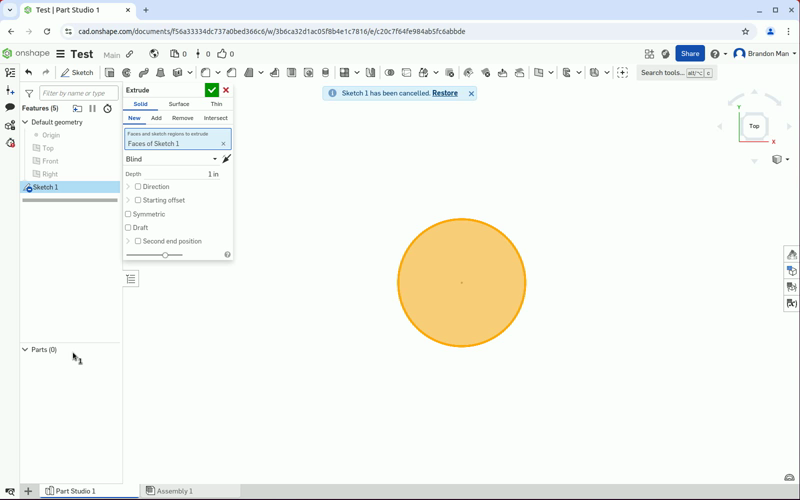
mouse_move(143, 106)
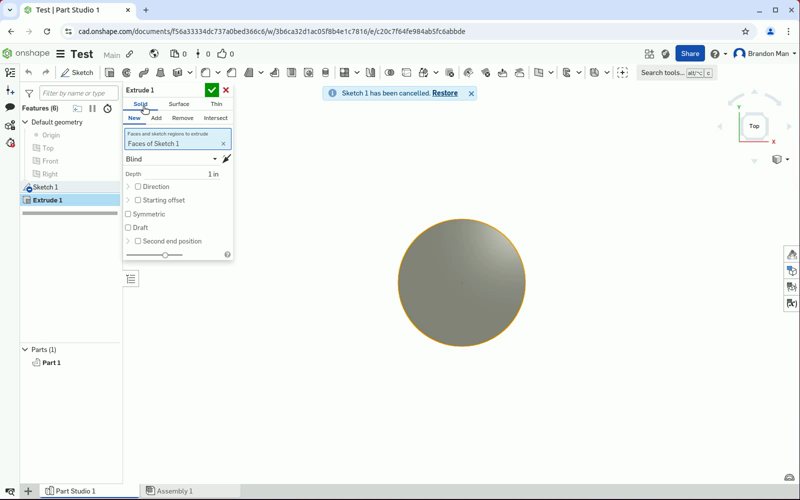
click(143, 106)
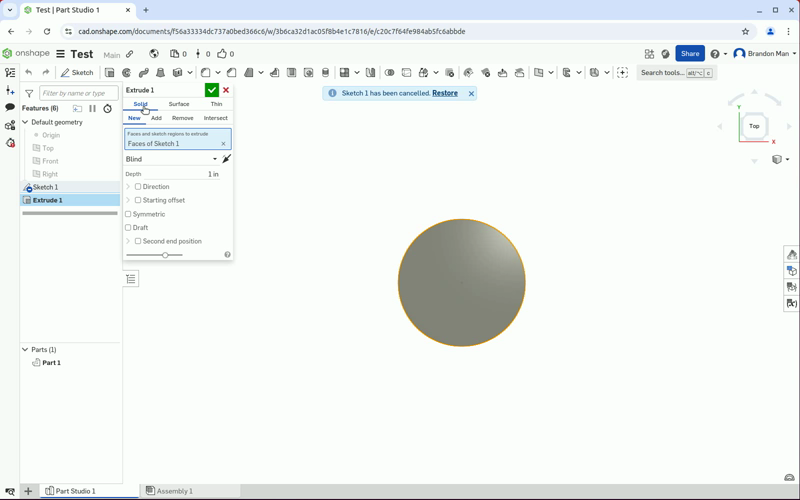
mouse_move(137, 120)
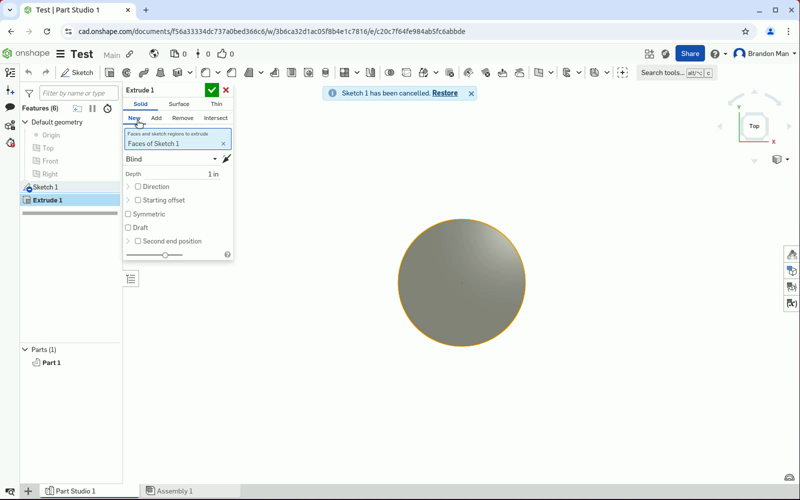
click(137, 120)
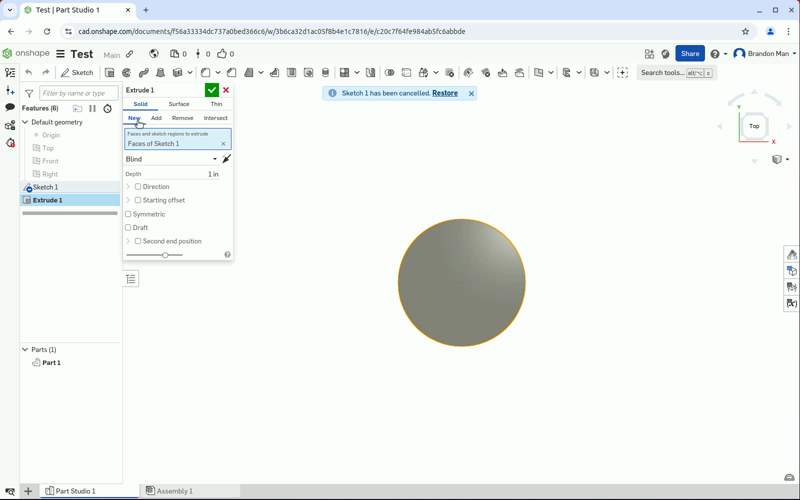
key(tab, 4)
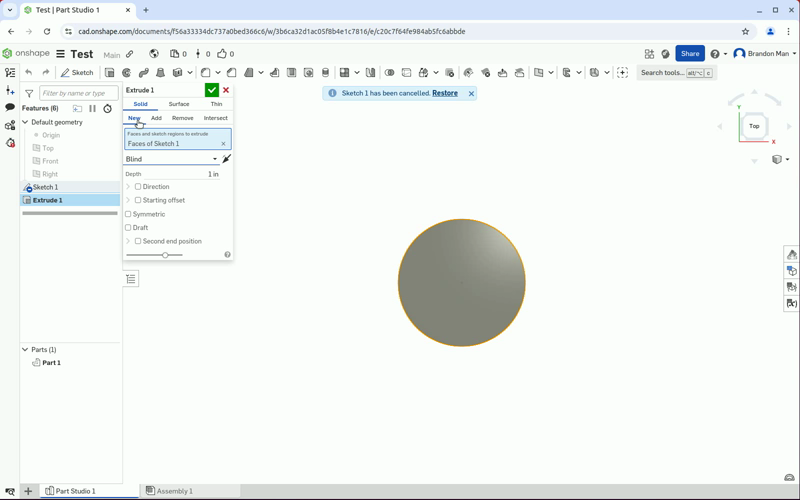
text(2.648)
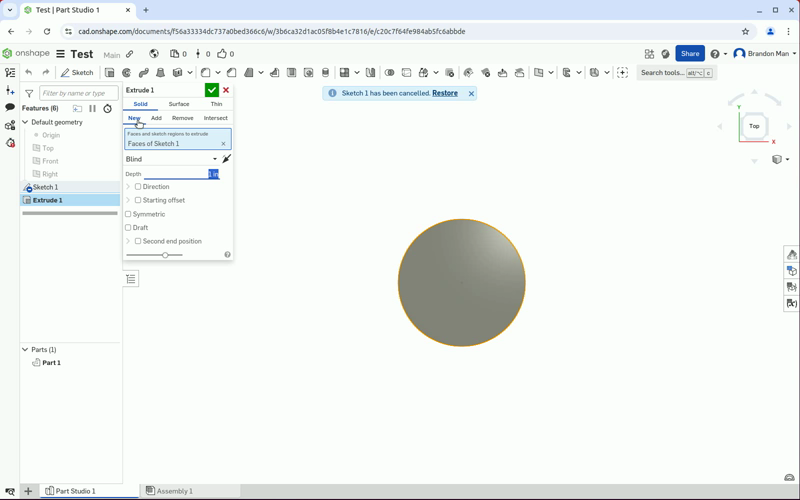
key(enter)
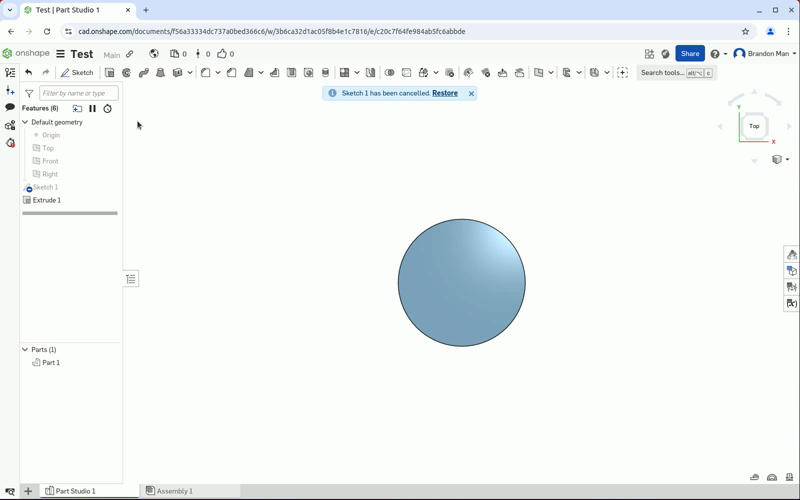
key(shift+h)
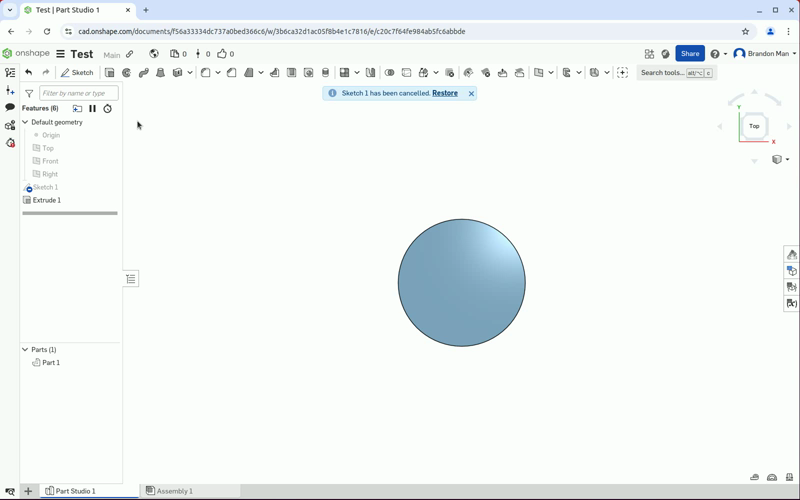
key(shift+h)
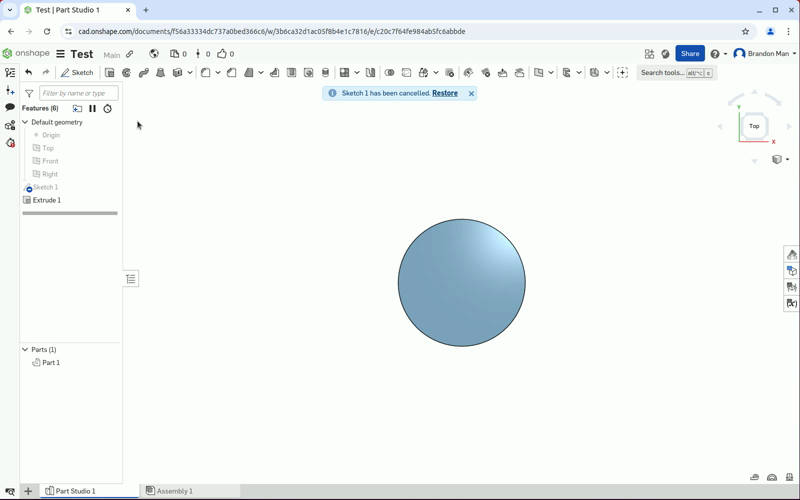
mouse_move(73, 189)
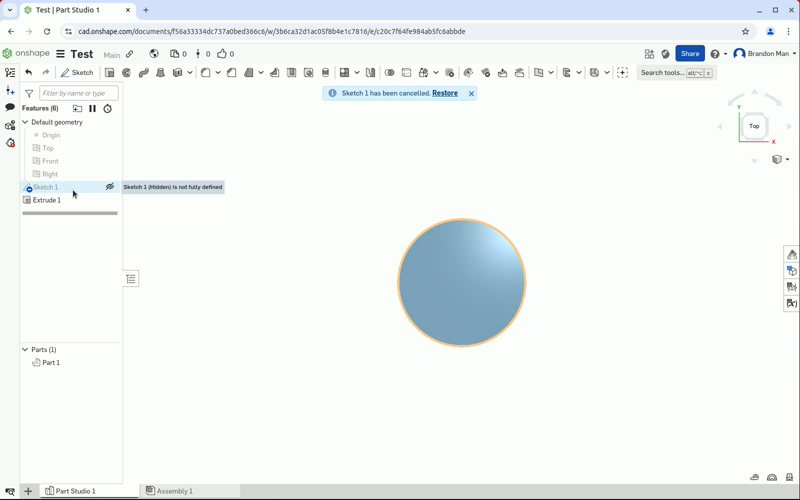
click(73, 189)
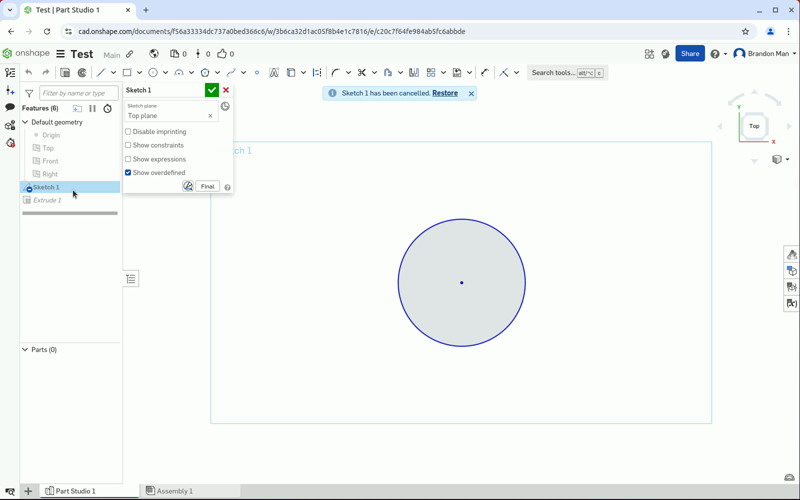
mouse_move(229, 92)
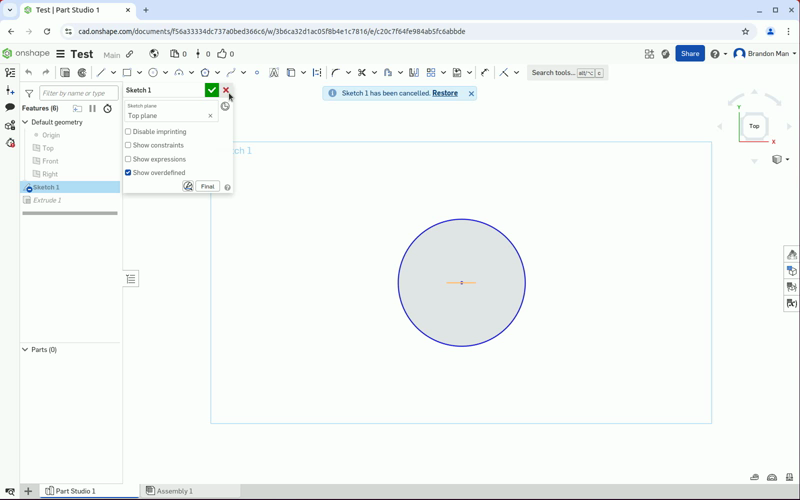
click(229, 92)
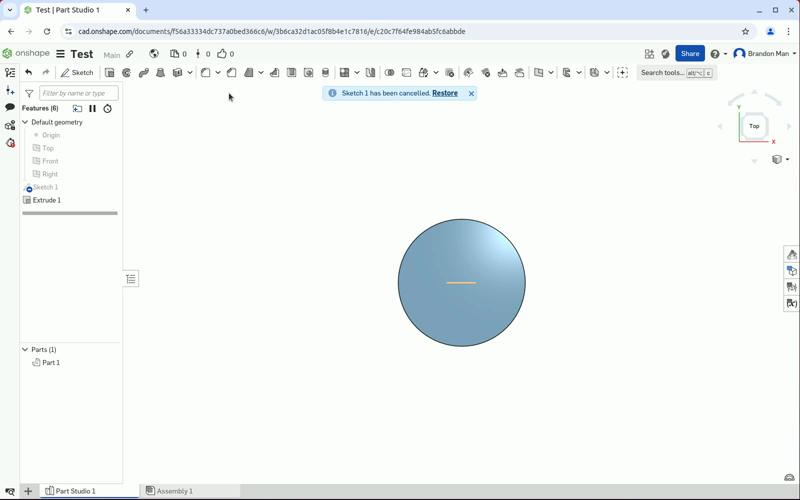
mouse_move(541, 75)
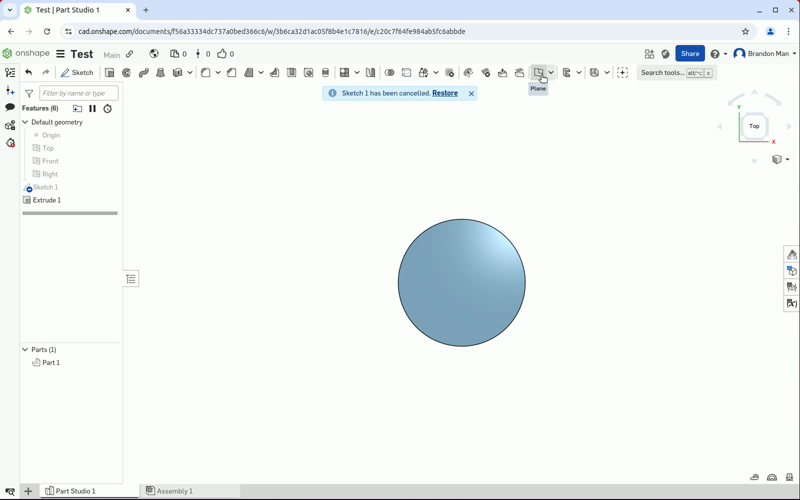
click(541, 75)
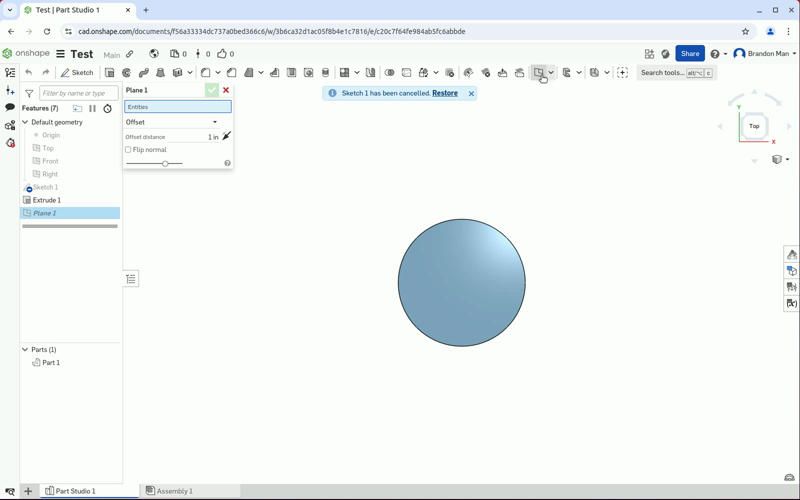
mouse_move(73, 150)
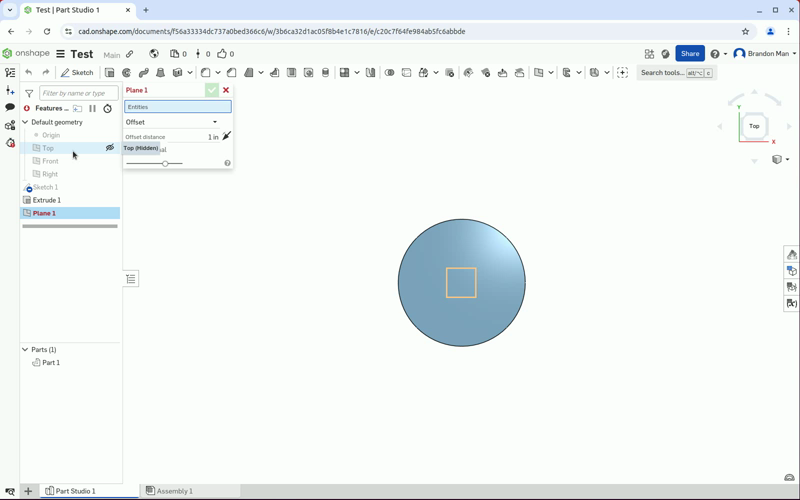
click(73, 150)
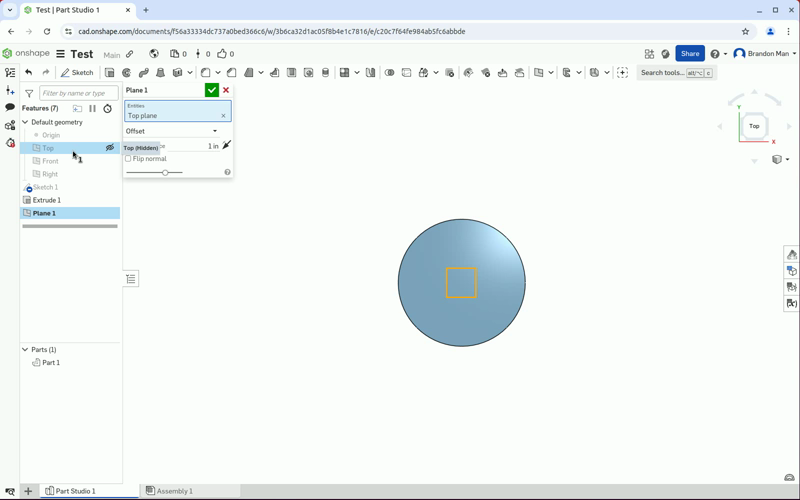
key(tab, 2)
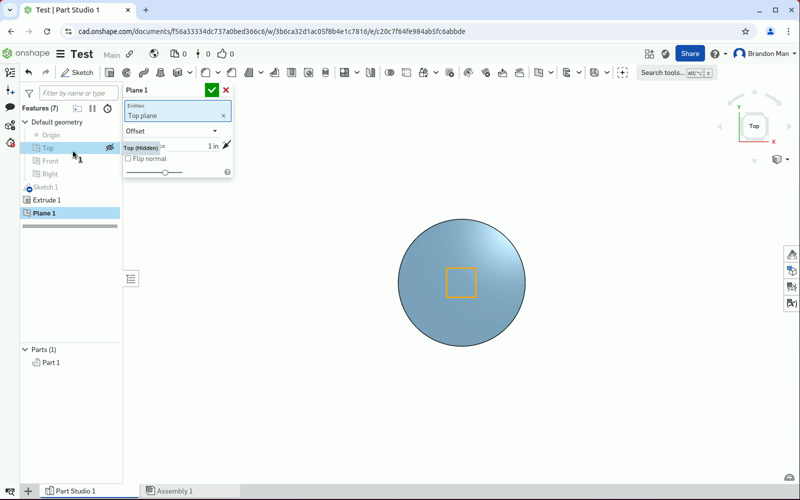
text(2.65)
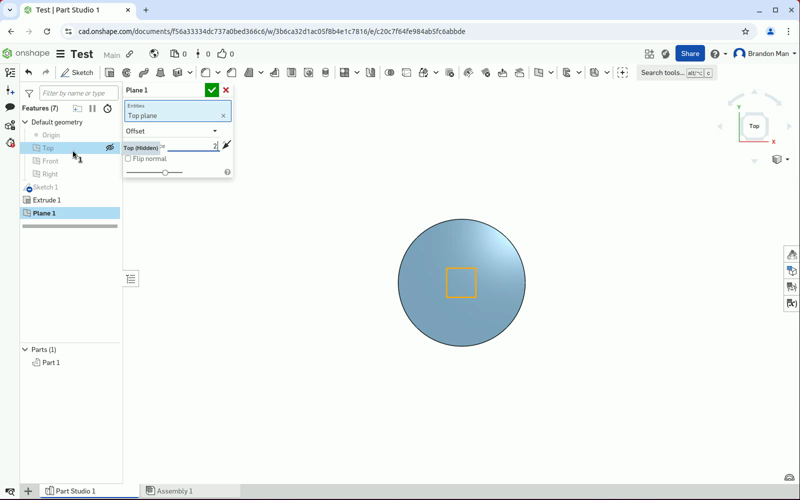
key(enter, 2)
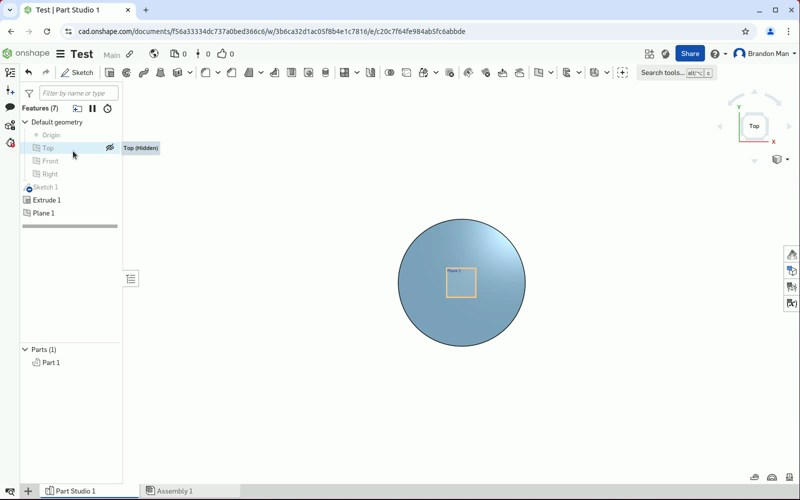
key(shift+s)
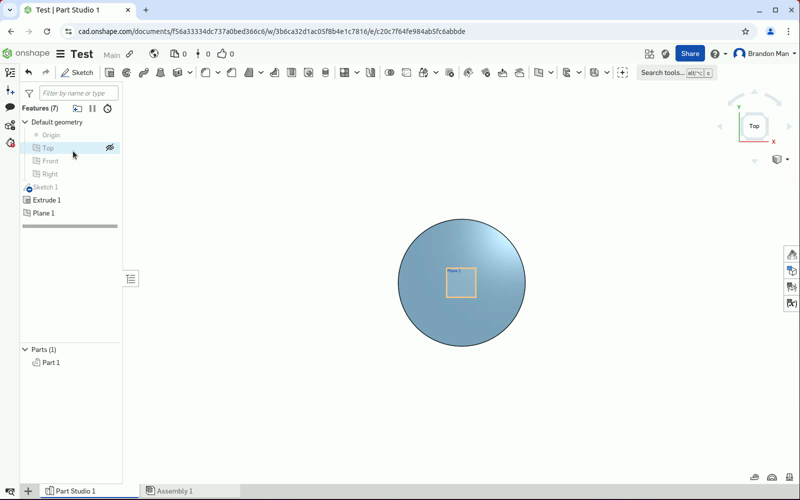
mouse_move(73, 215)
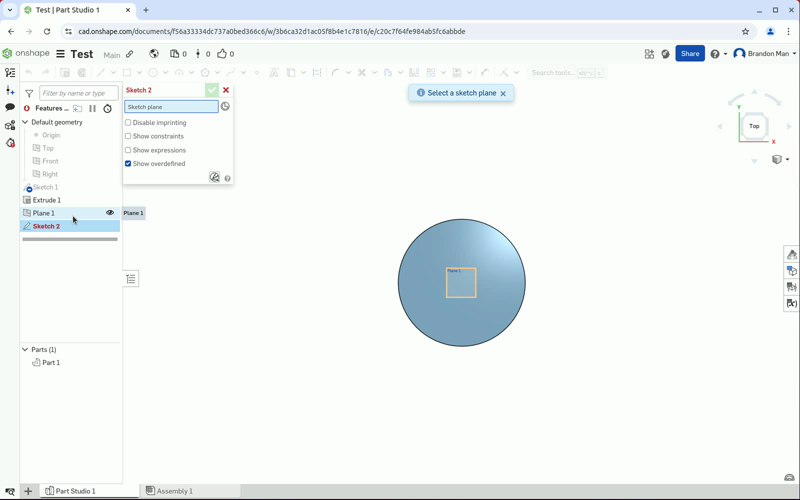
click(73, 215)
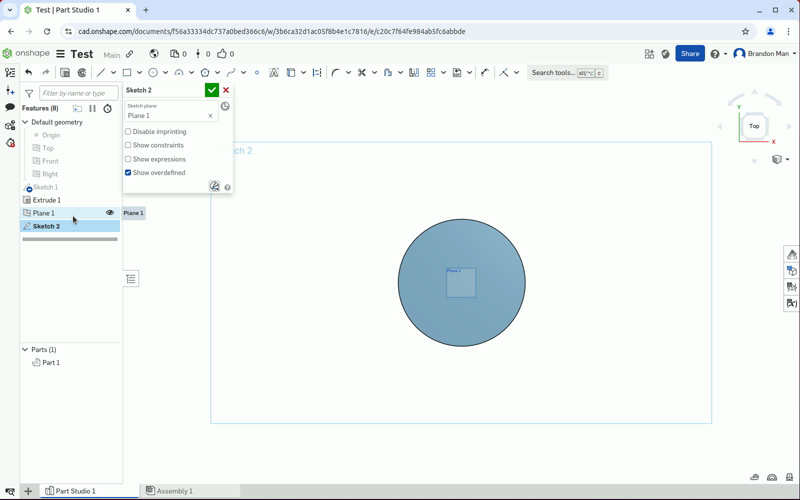
mouse_move(73, 352)
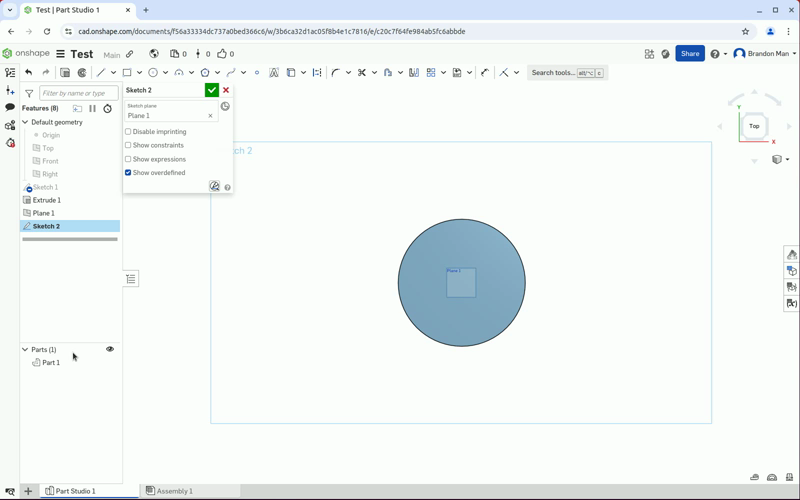
key(y)
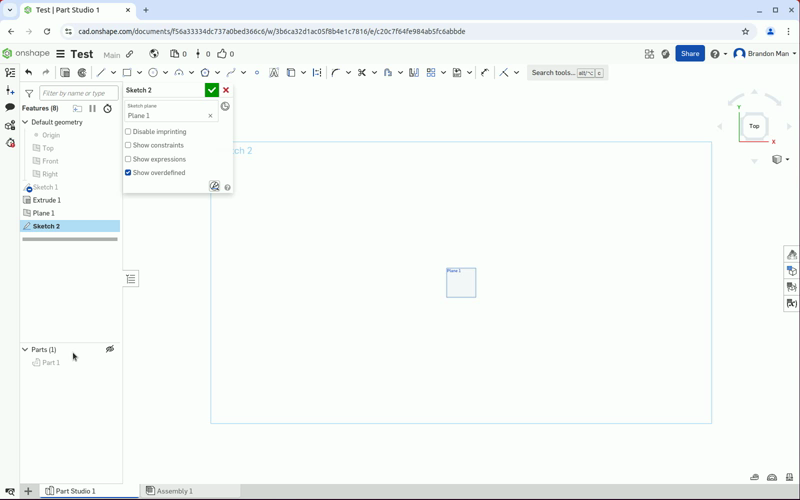
key(c)
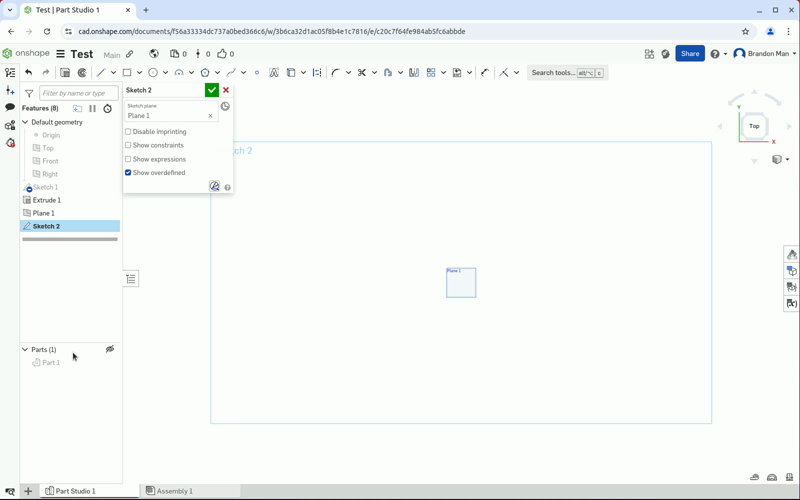
key_down(shift)
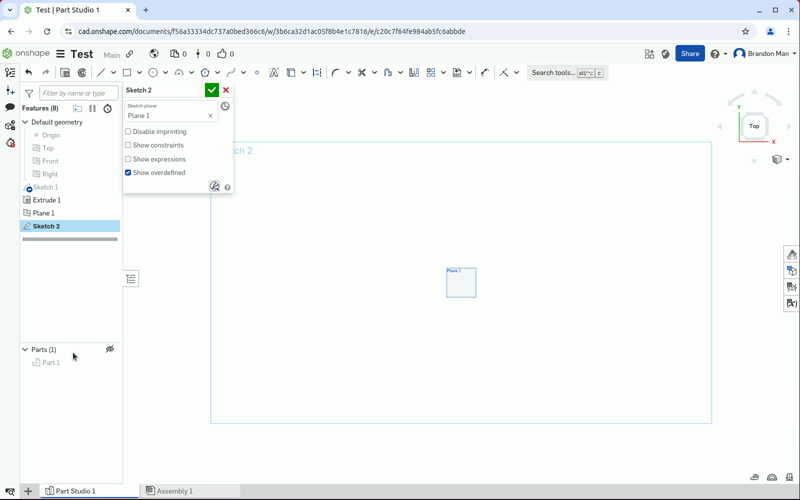
mouse_move(460, 282)
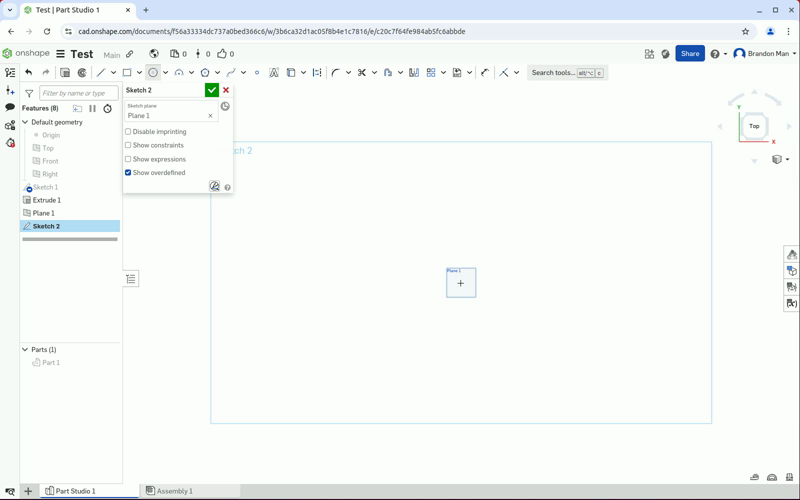
click(460, 282)
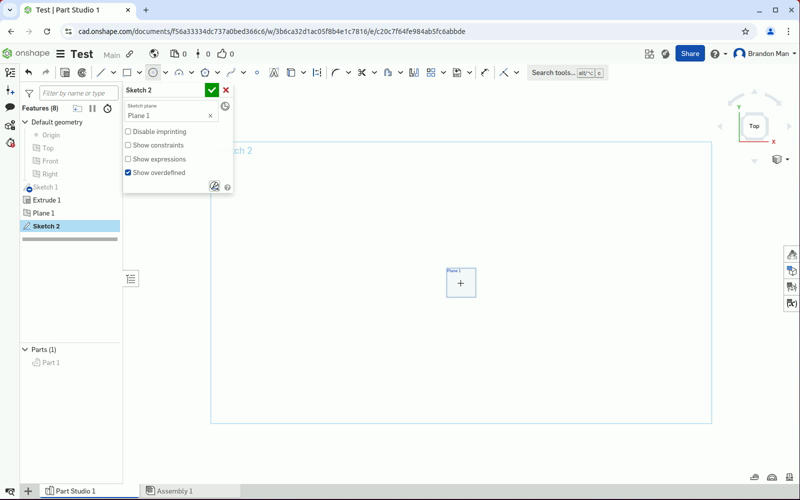
key_up(shift)
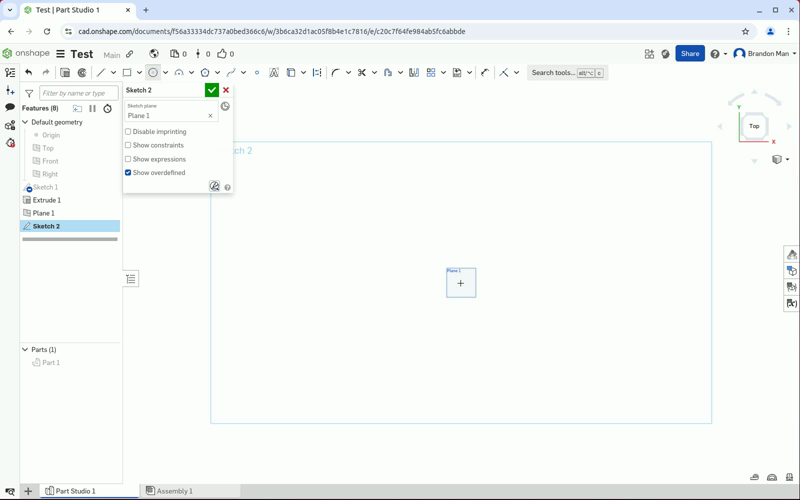
mouse_move(473, 282)
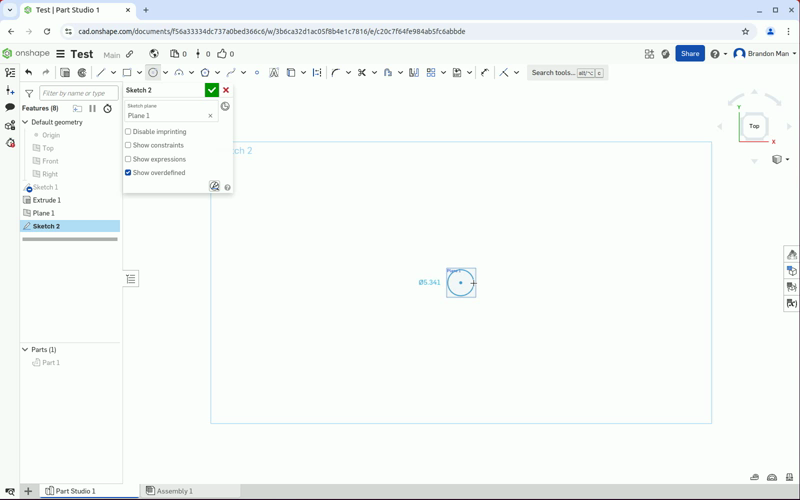
click(473, 282)
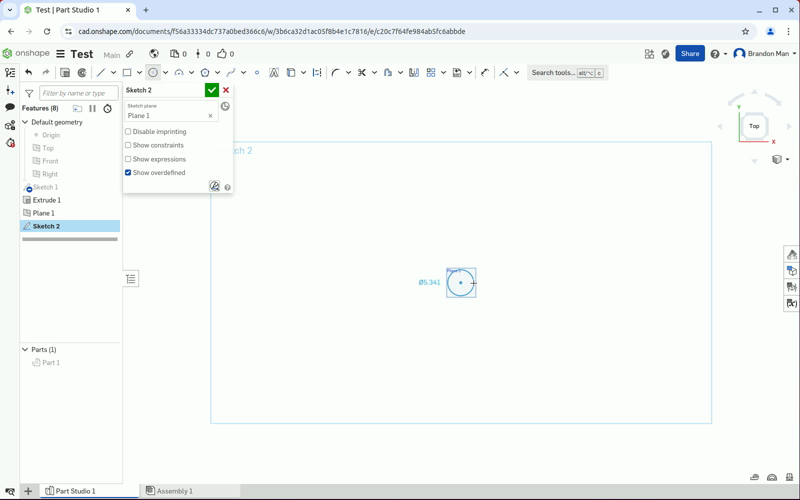
key(esc)
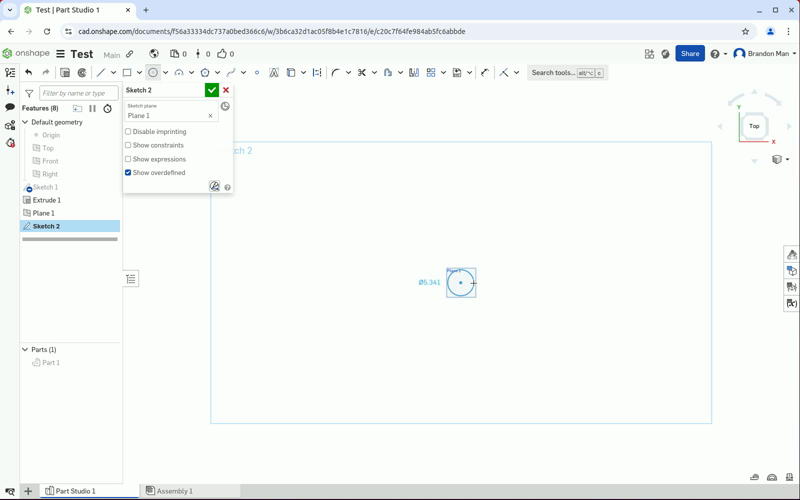
mouse_move(469, 276)
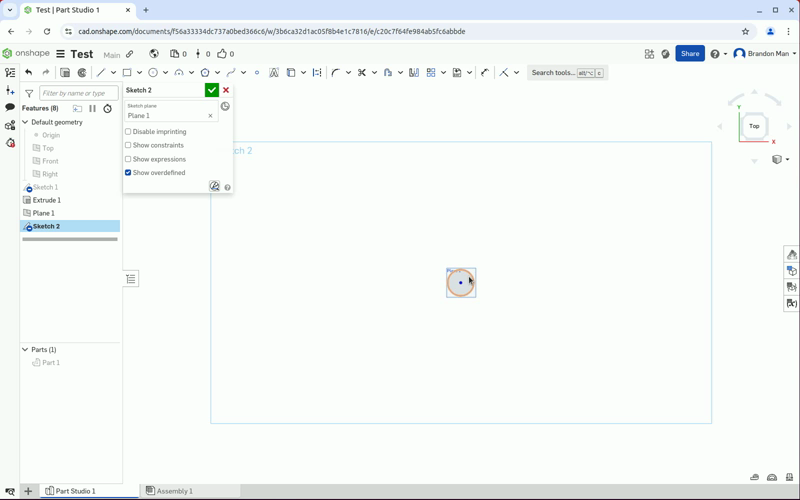
scroll(6)
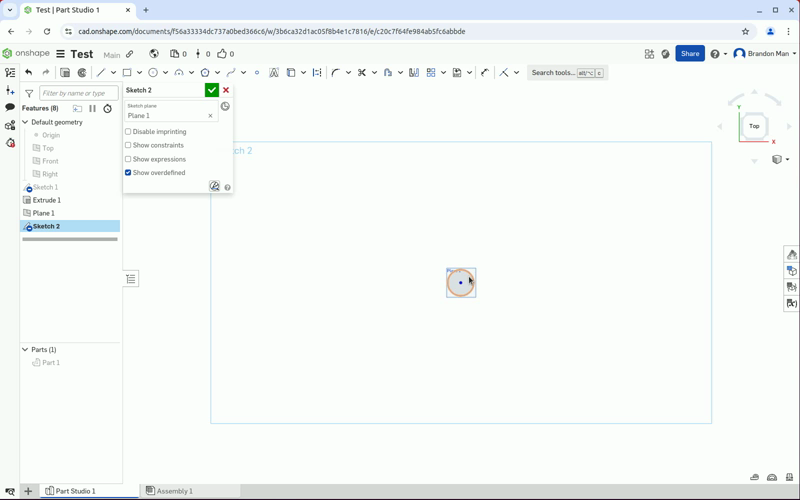
scroll(6)
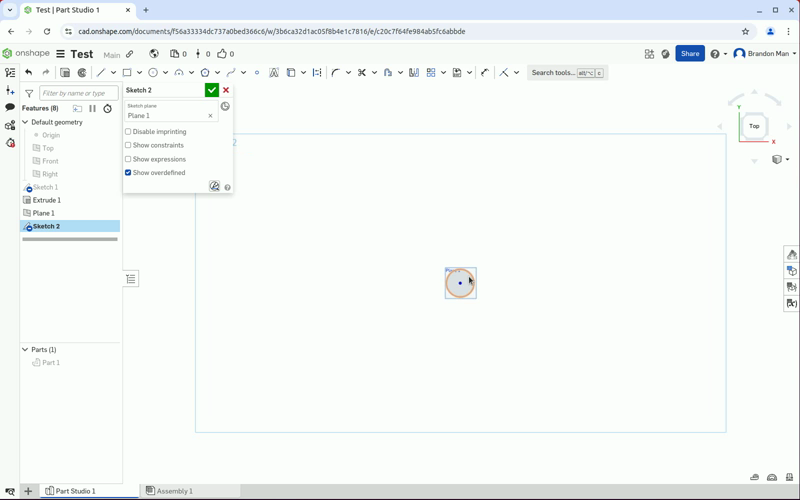
scroll(6)
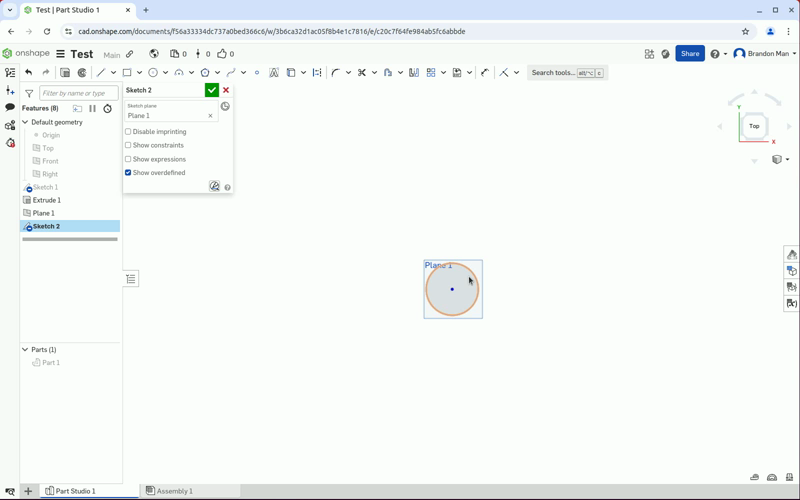
scroll(6)
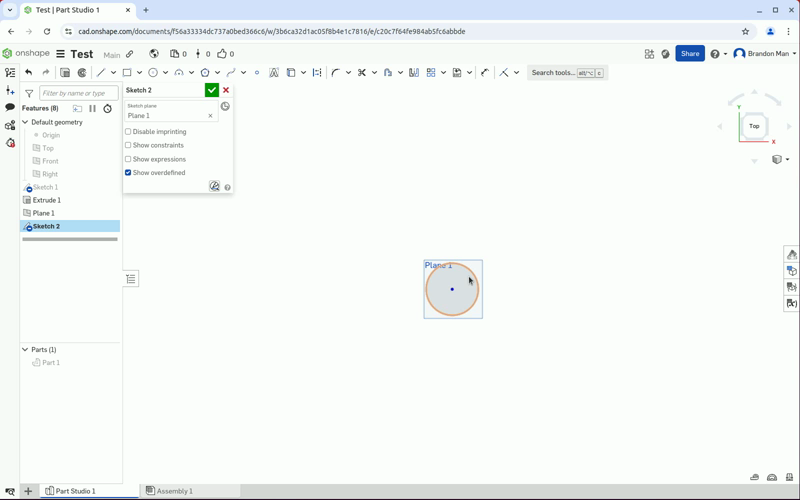
scroll(6)
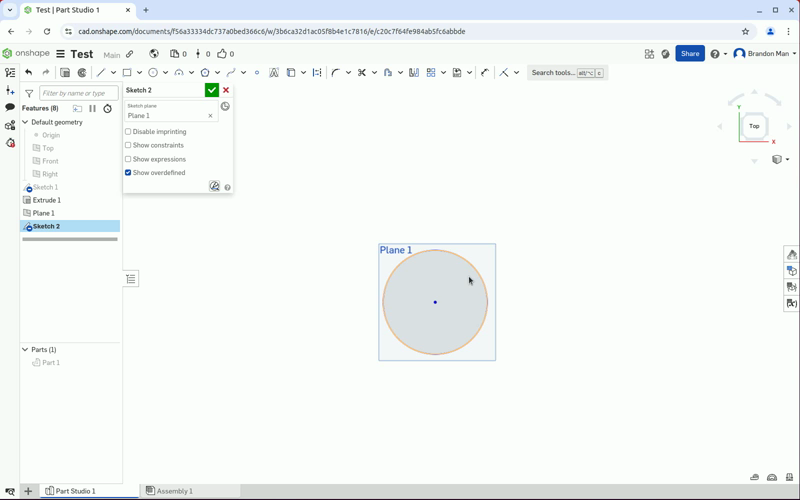
scroll(6)
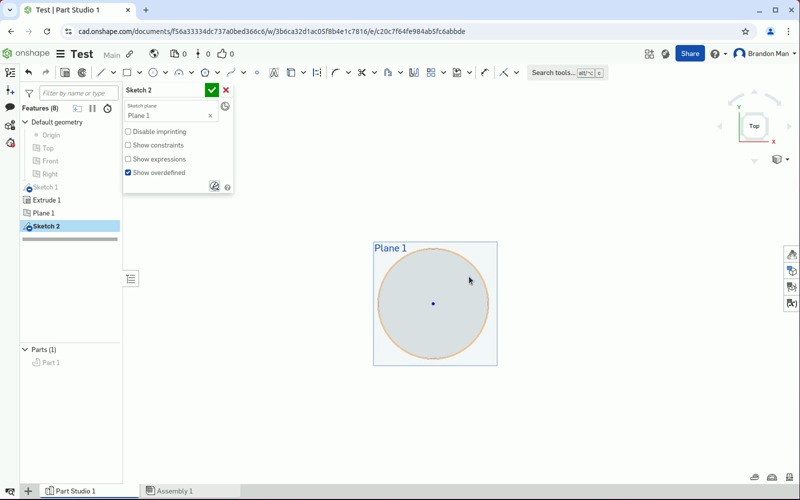
scroll(6)
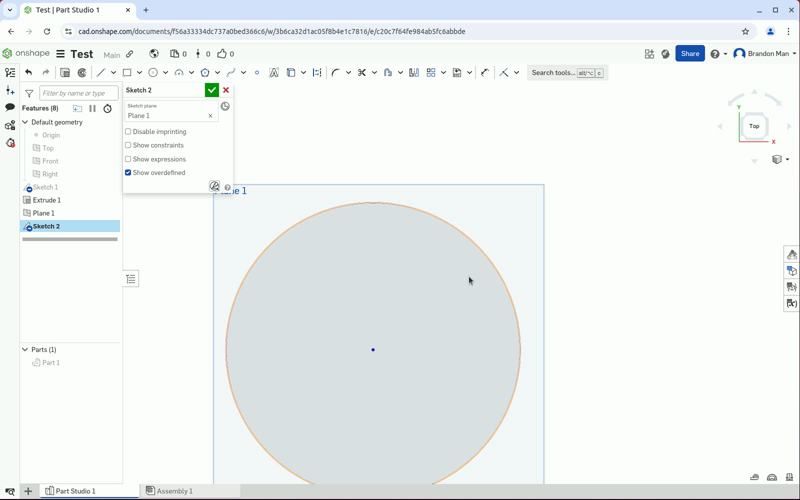
click(469, 276)
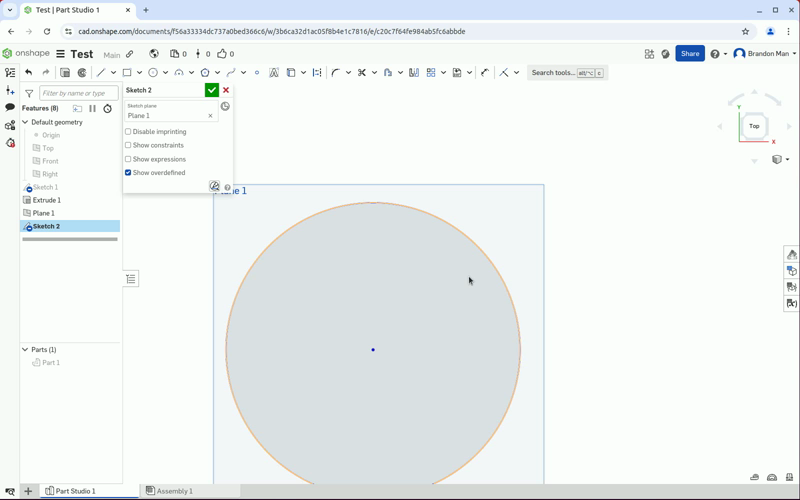
scroll(-6)
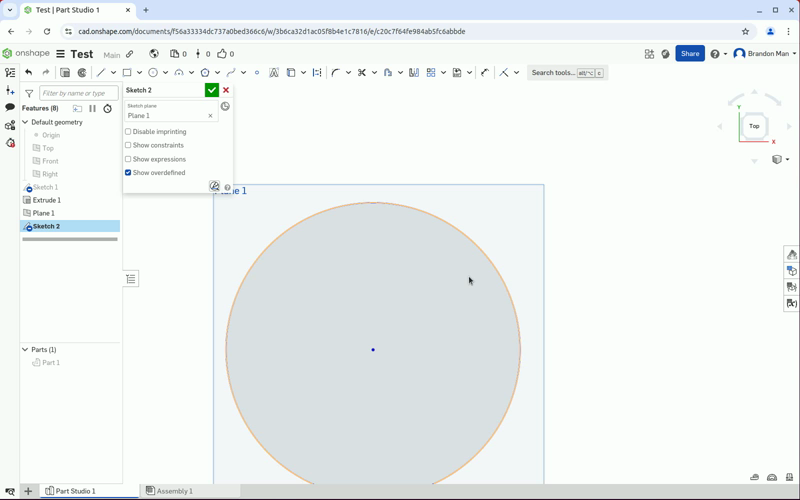
scroll(-6)
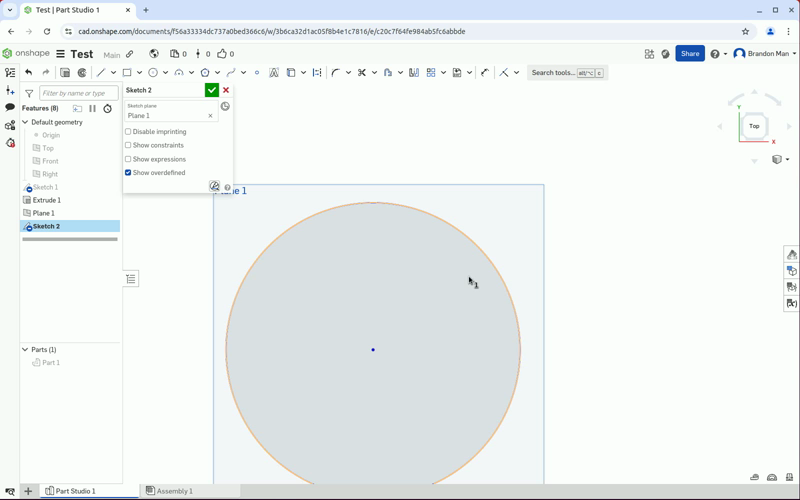
scroll(-6)
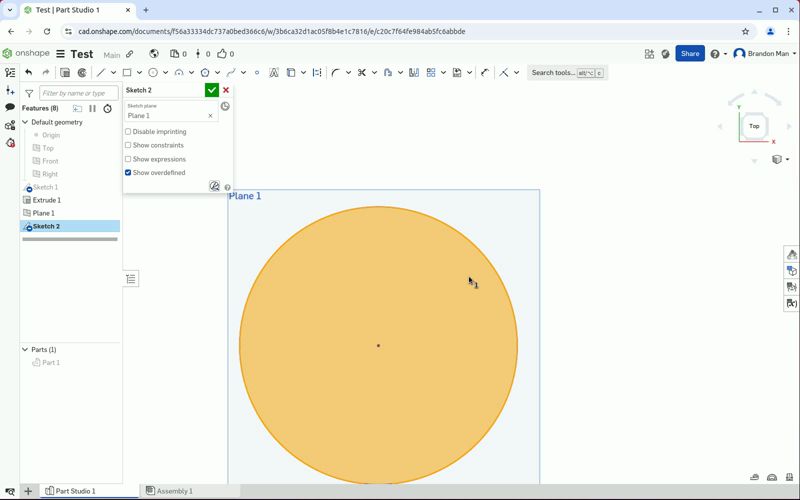
scroll(-6)
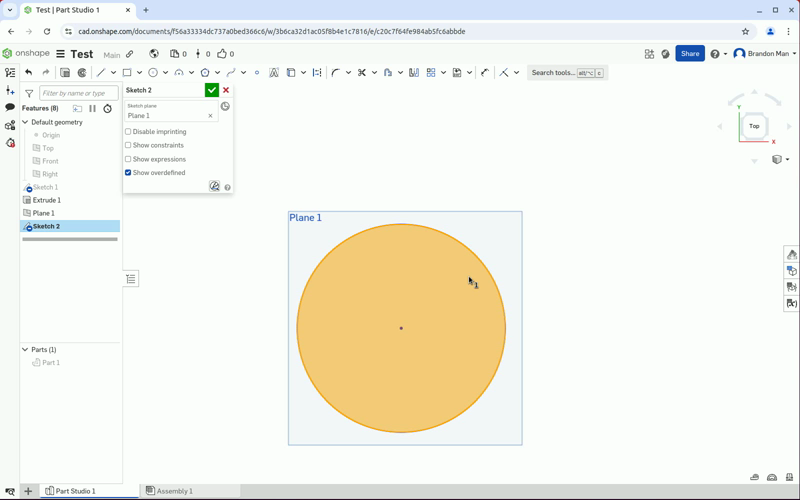
scroll(-6)
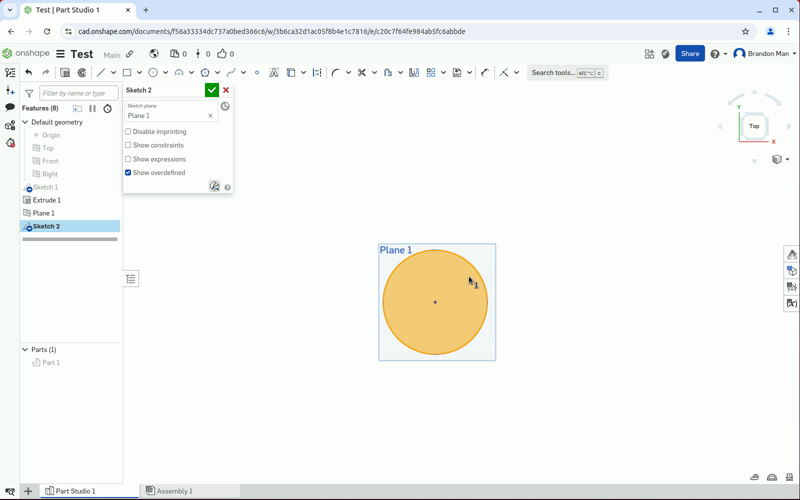
scroll(-6)
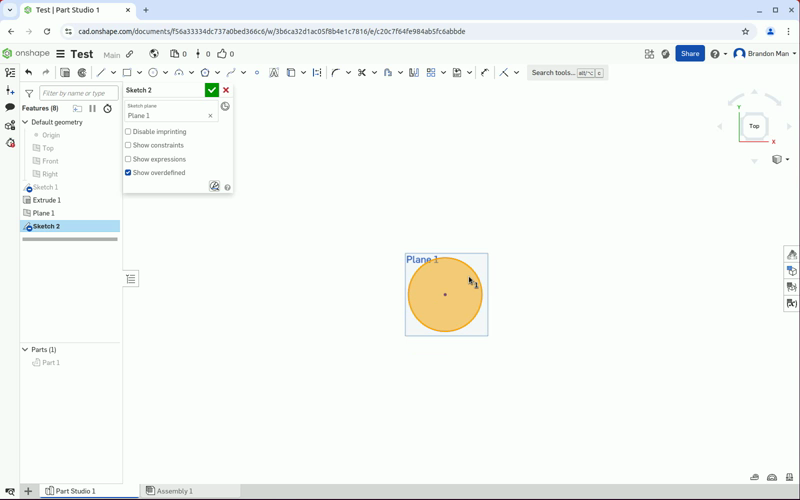
scroll(-6)
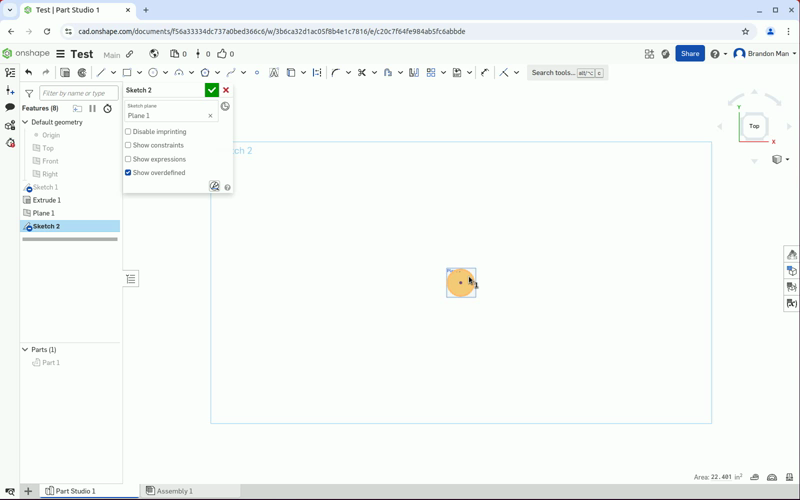
mouse_move(73, 352)
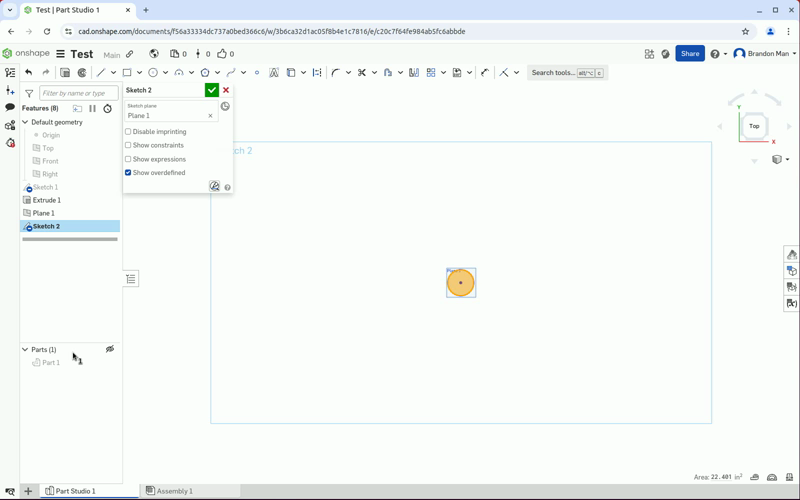
key(shift+y)
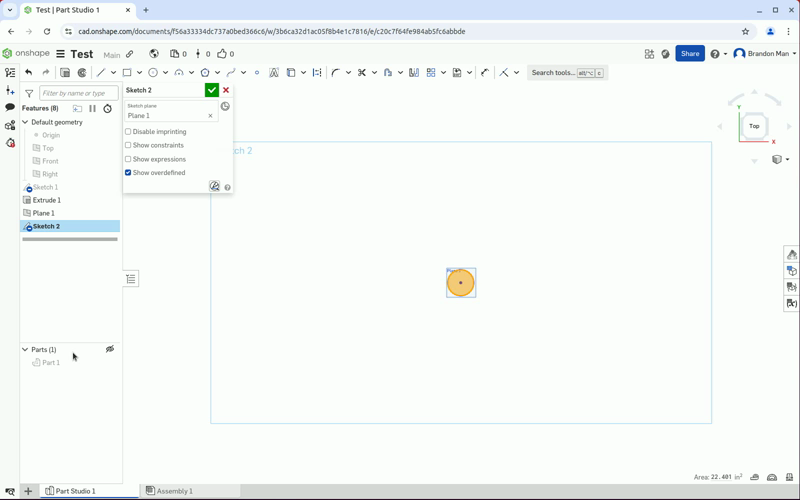
key(shift+e)
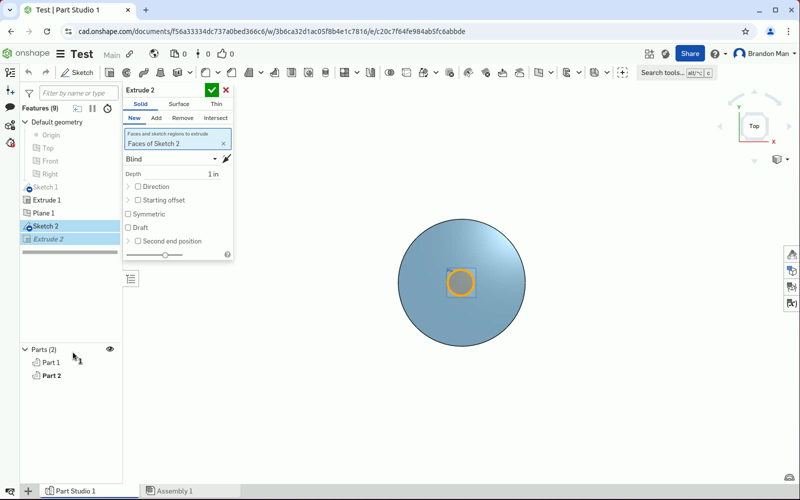
mouse_move(143, 106)
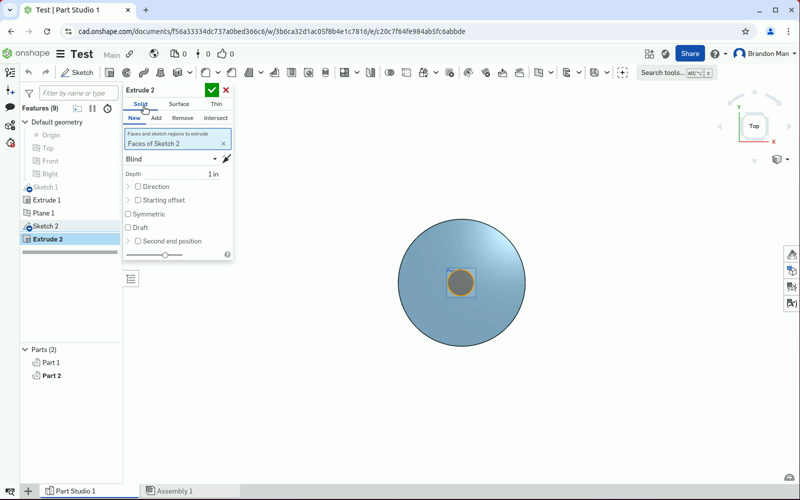
click(143, 106)
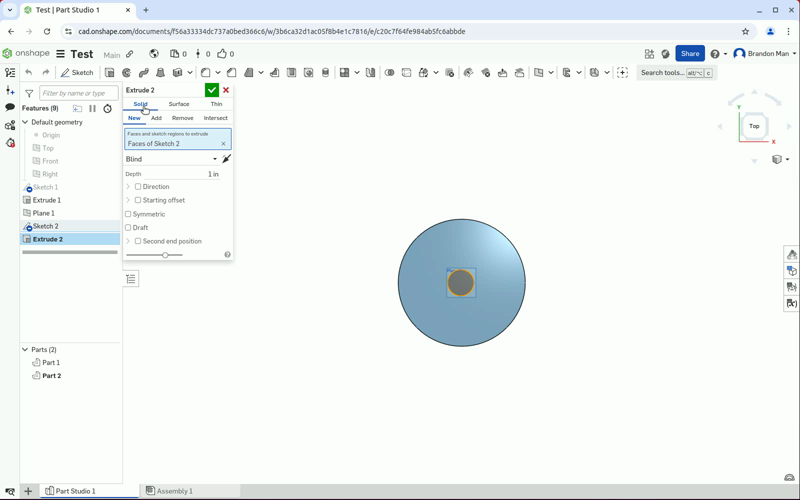
mouse_move(137, 120)
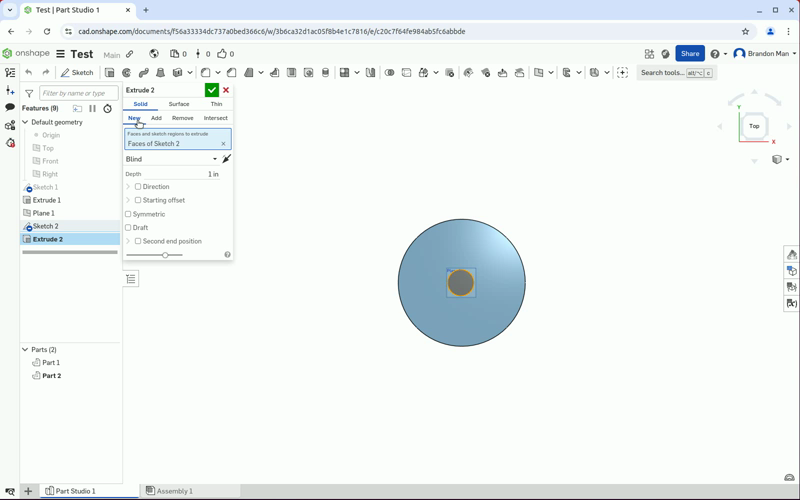
click(137, 120)
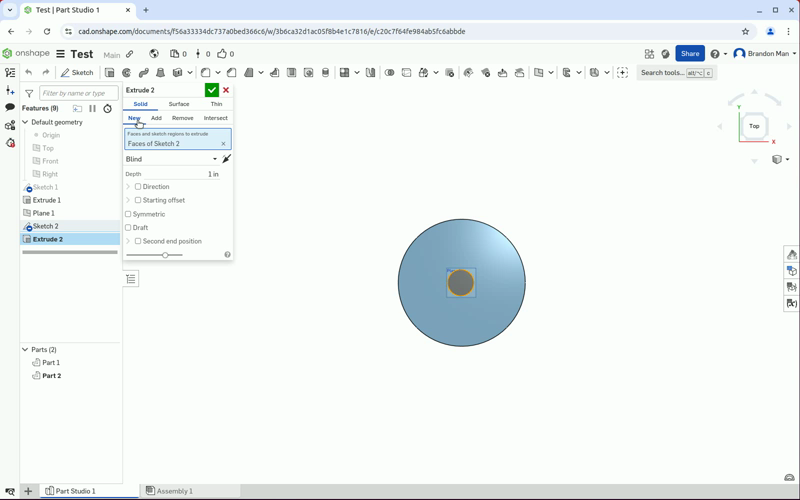
key(tab, 4)
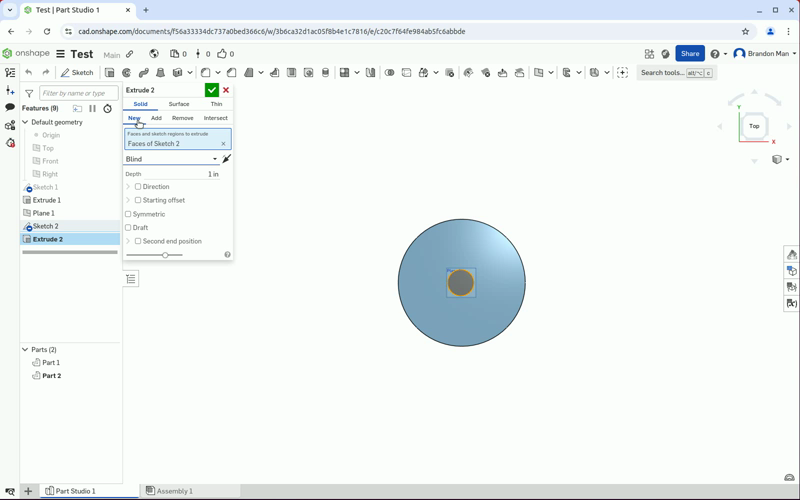
text(20.46)
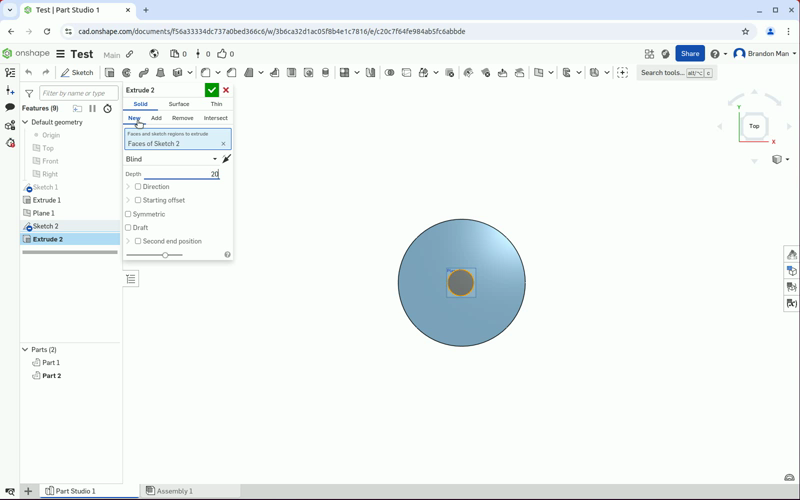
key(enter)
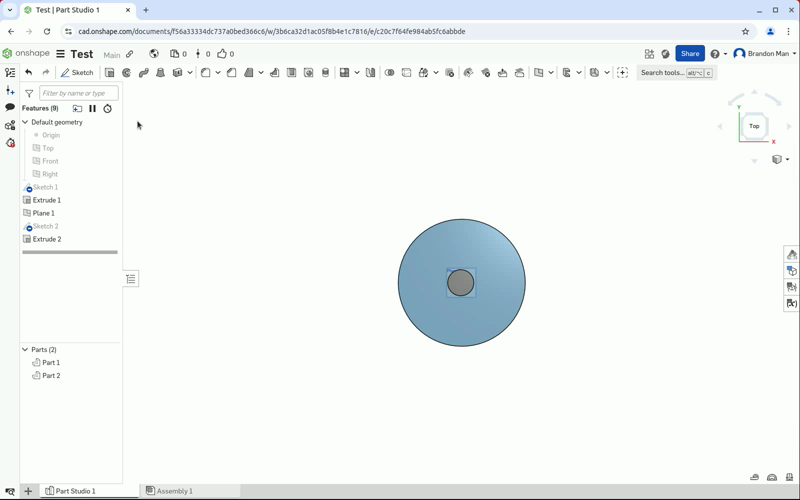
key(shift+h)
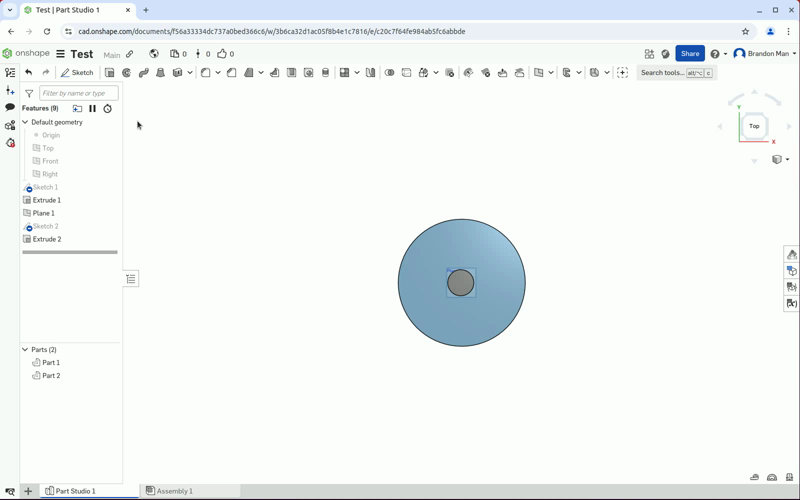
key(shift+h)
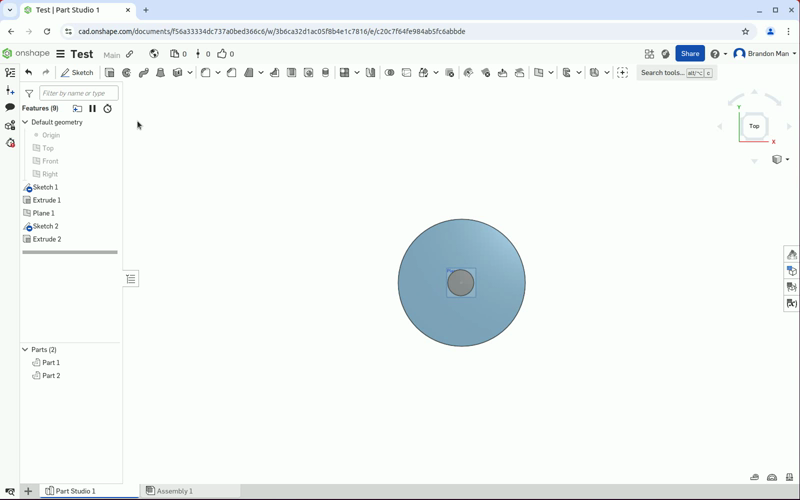
mouse_move(73, 189)
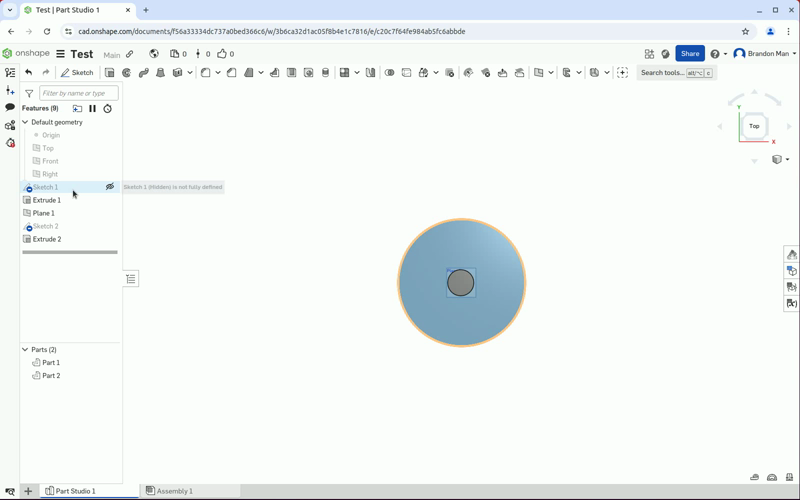
click(73, 189)
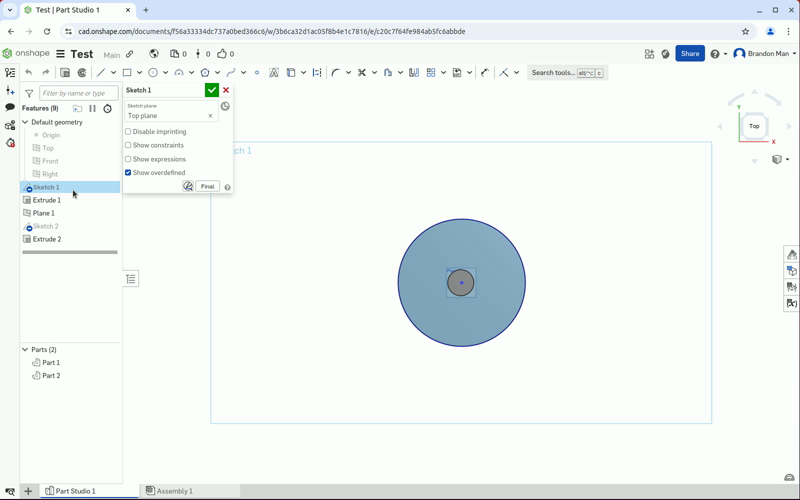
mouse_move(229, 92)
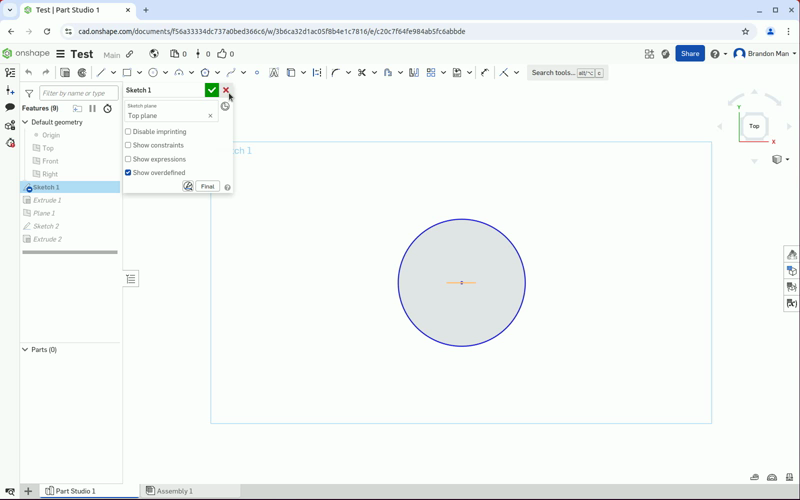
click(229, 92)
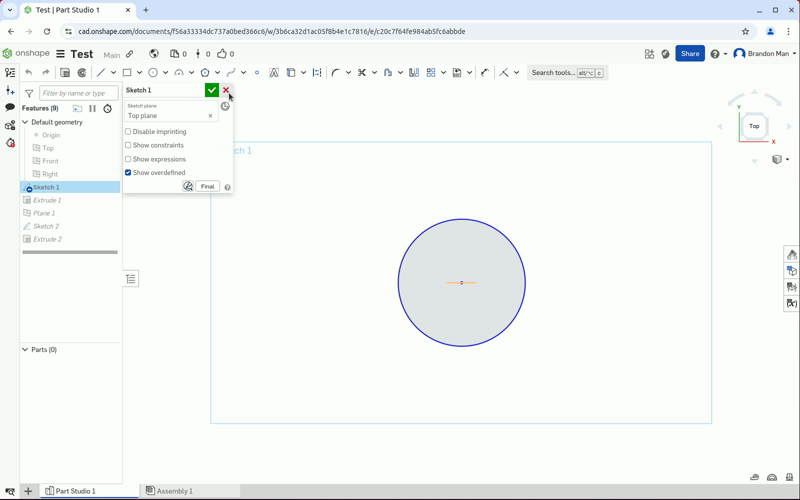
key(shift+s)
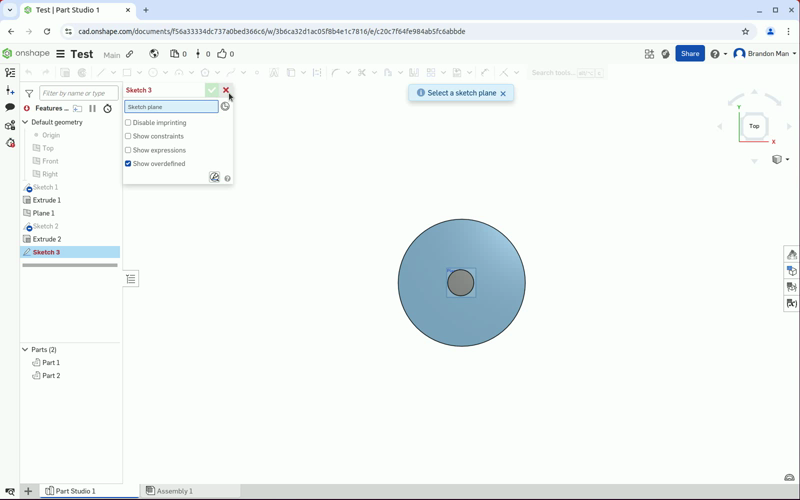
mouse_move(73, 215)
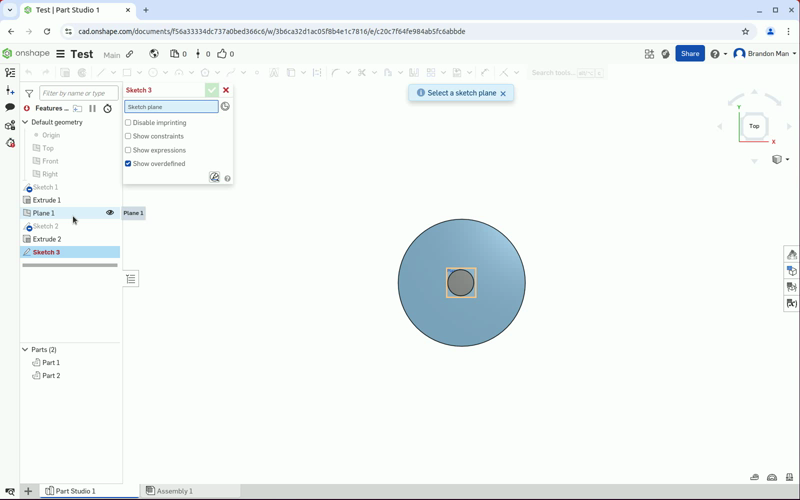
click(73, 215)
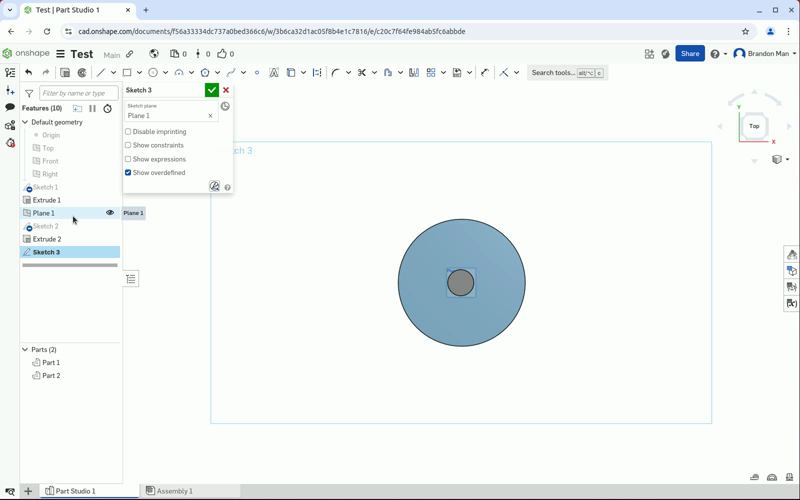
mouse_move(73, 352)
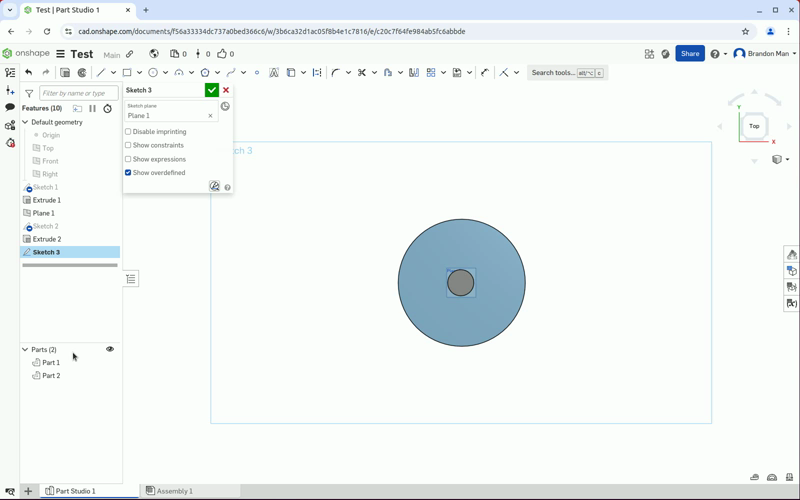
key(y)
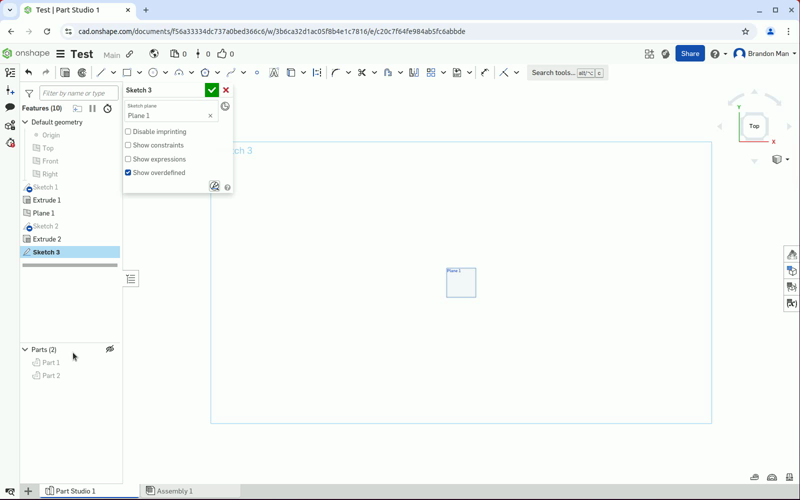
key(c)
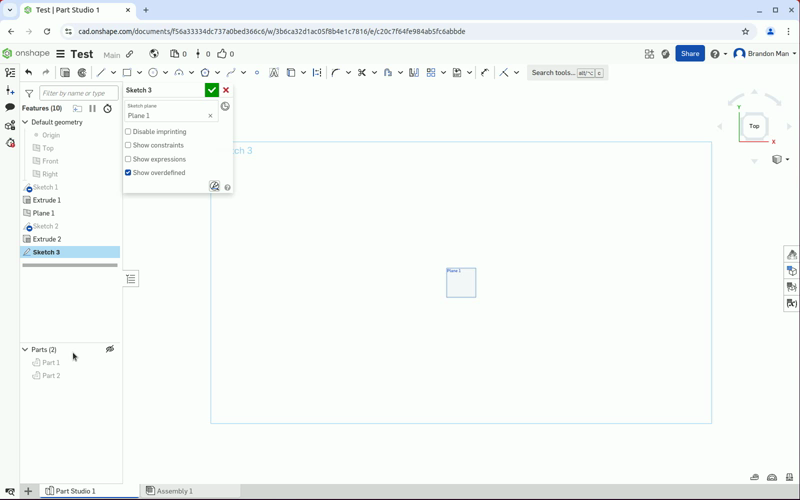
key_down(shift)
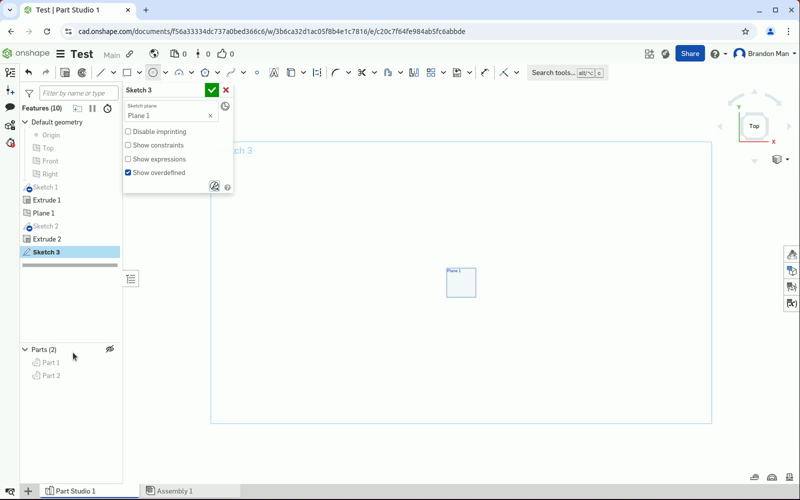
mouse_move(461, 245)
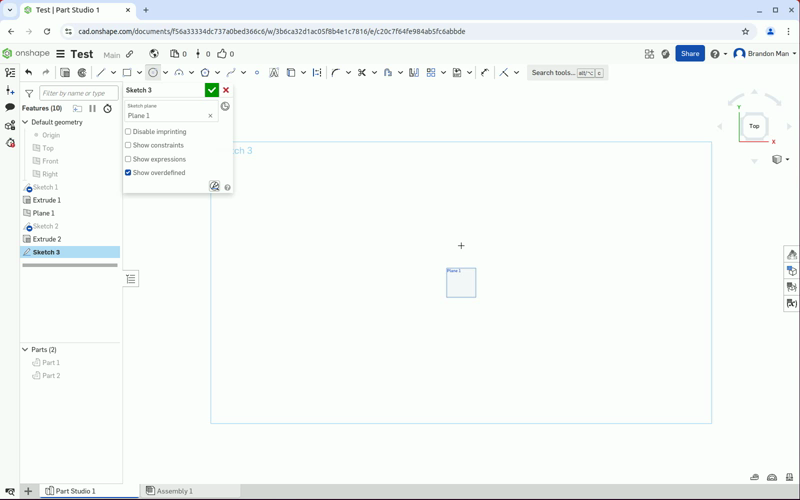
click(461, 245)
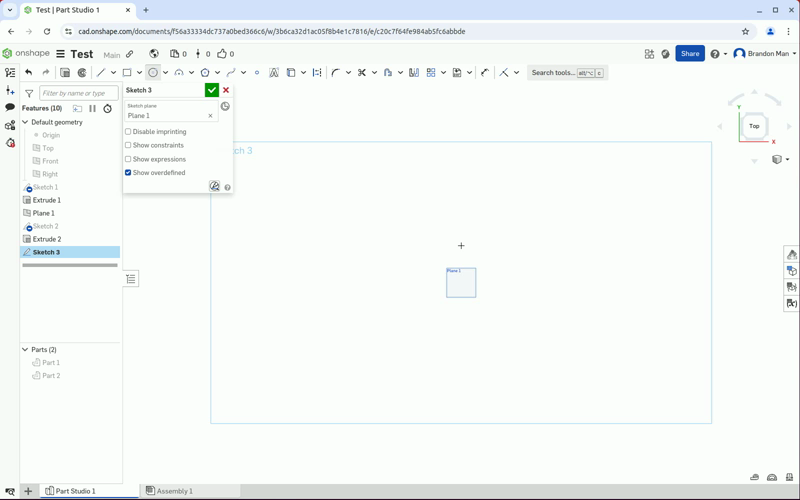
key_up(shift)
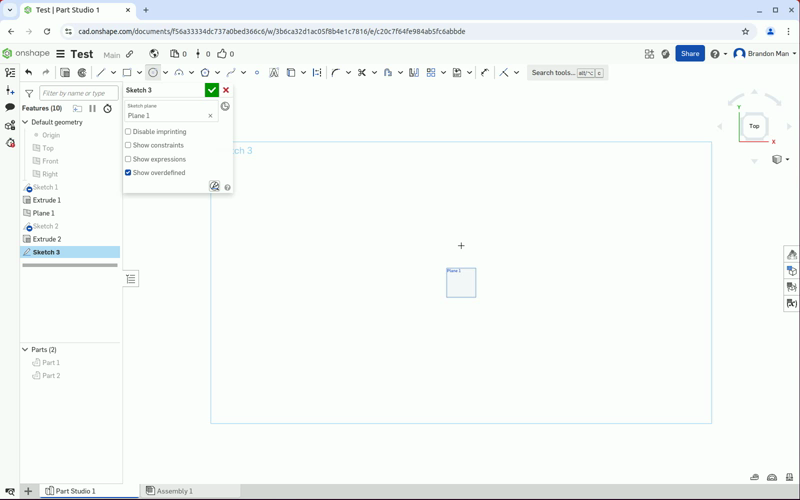
mouse_move(465, 245)
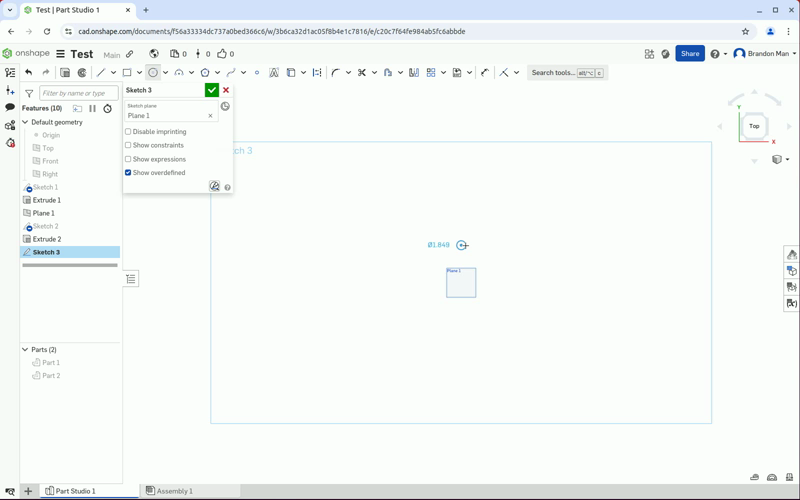
click(465, 245)
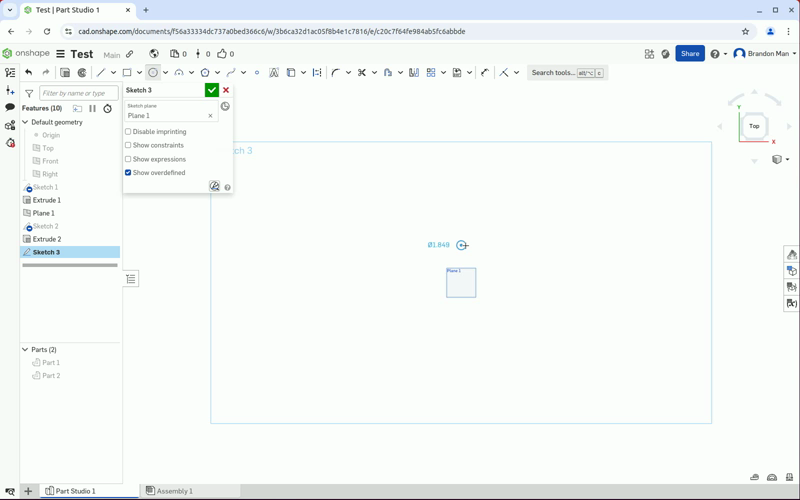
key(esc)
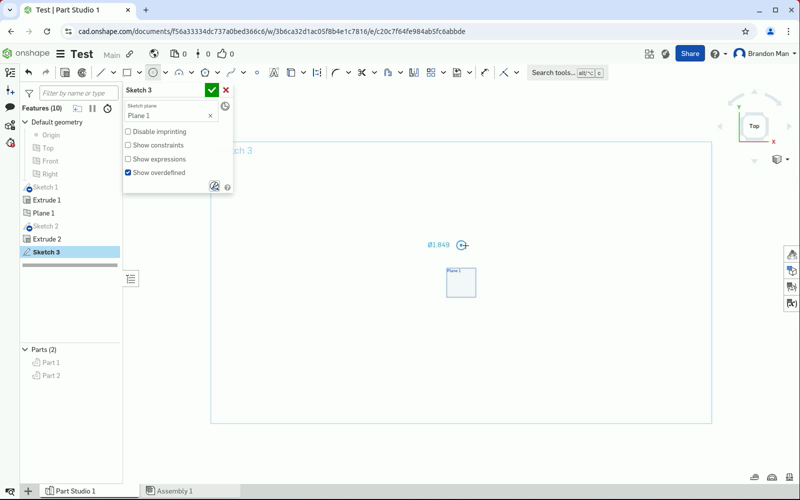
mouse_move(460, 242)
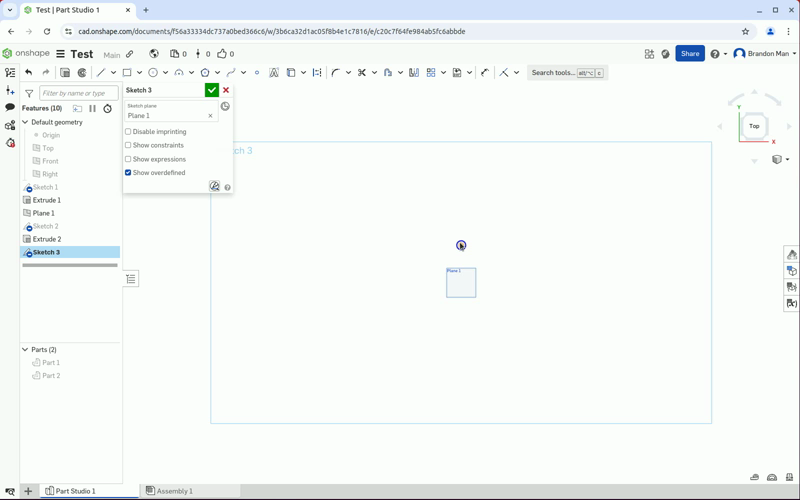
scroll(6)
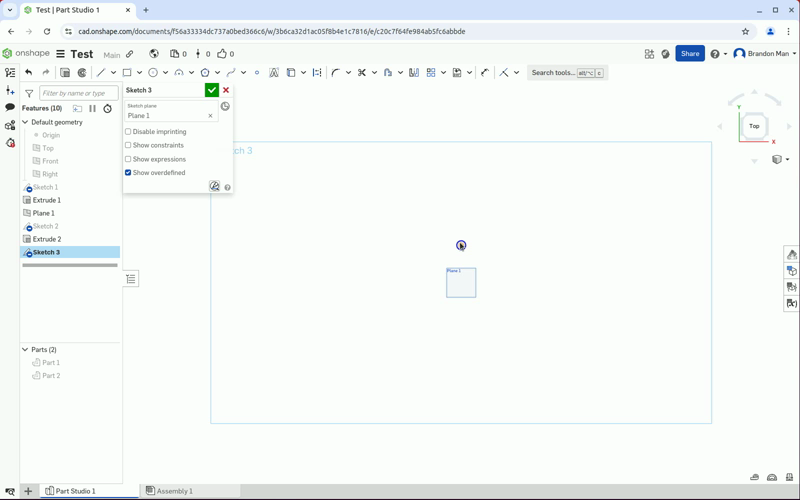
scroll(6)
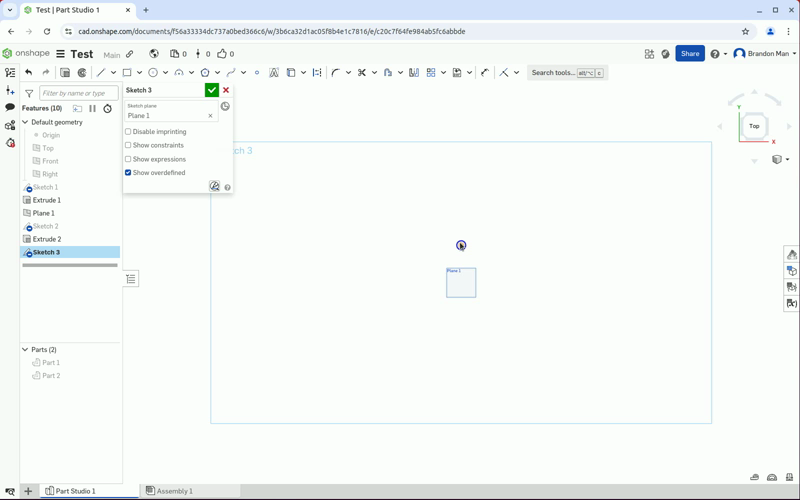
scroll(6)
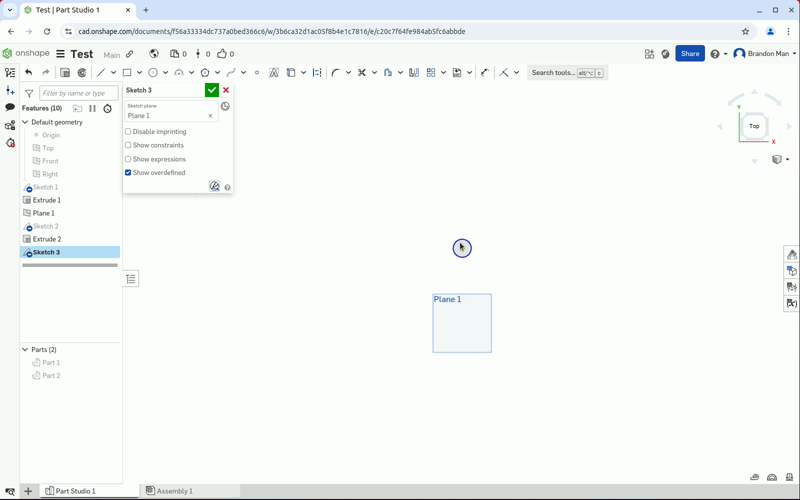
scroll(6)
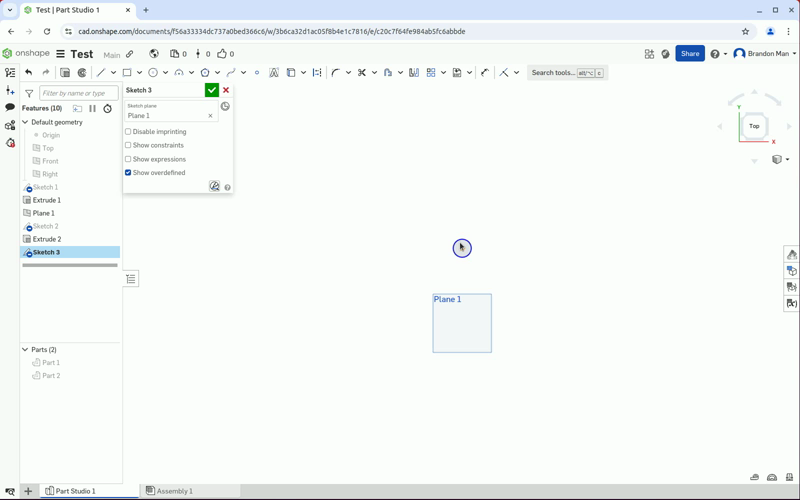
scroll(6)
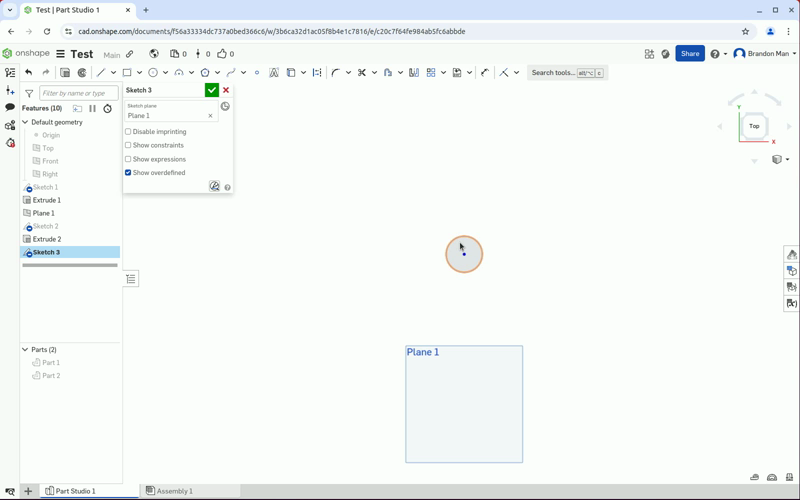
scroll(6)
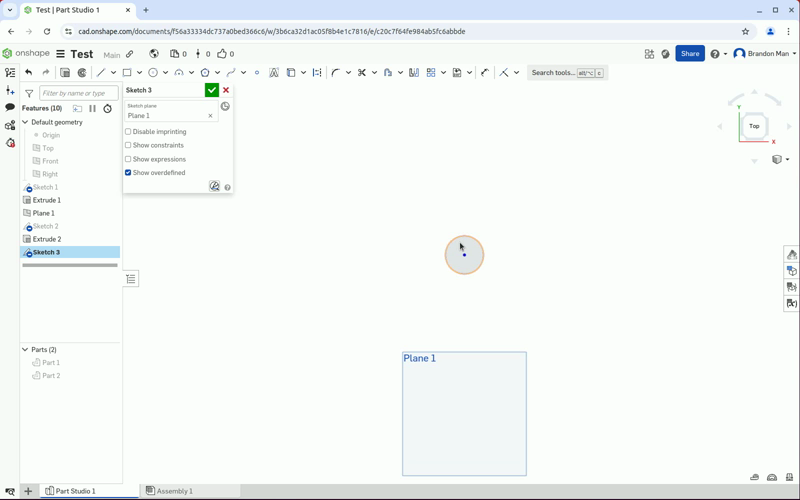
scroll(6)
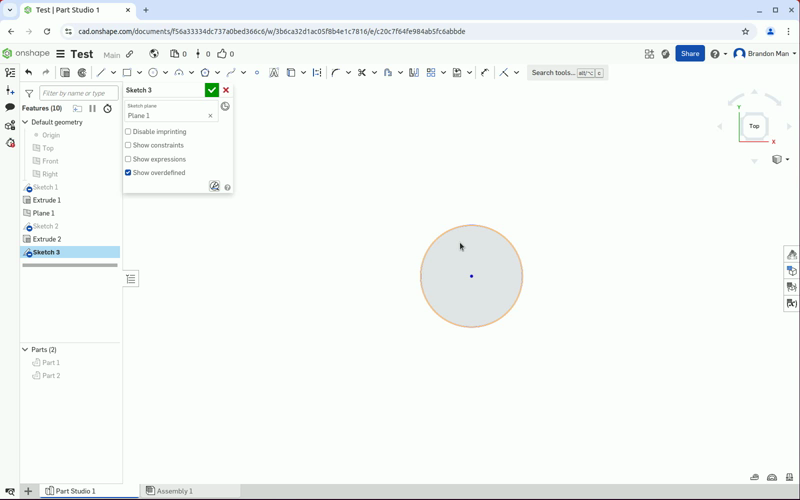
click(460, 242)
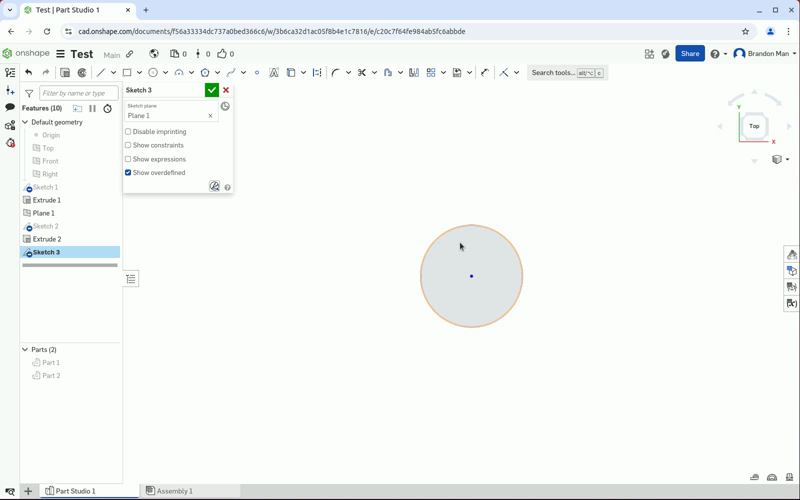
scroll(-6)
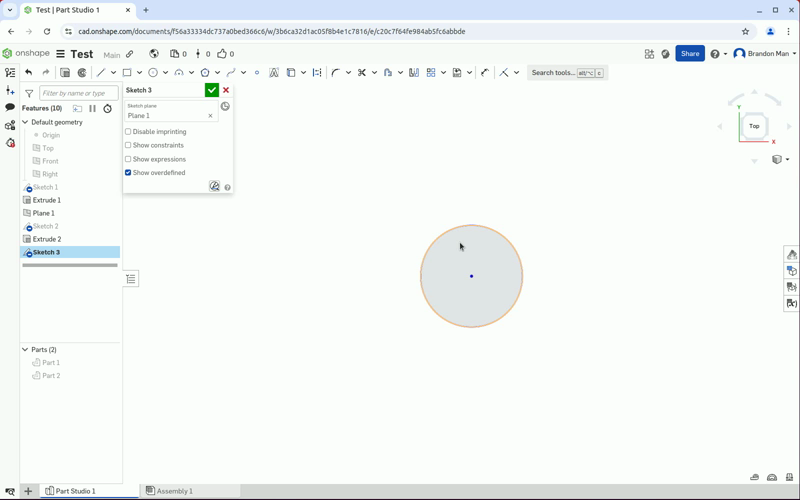
scroll(-6)
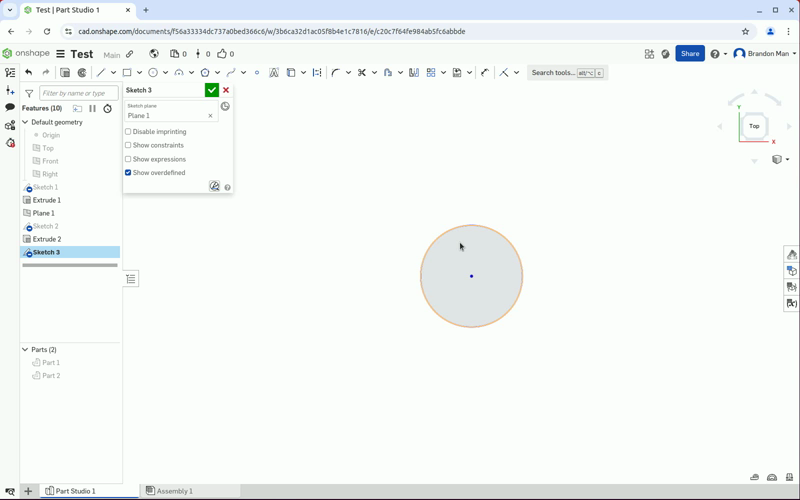
scroll(-6)
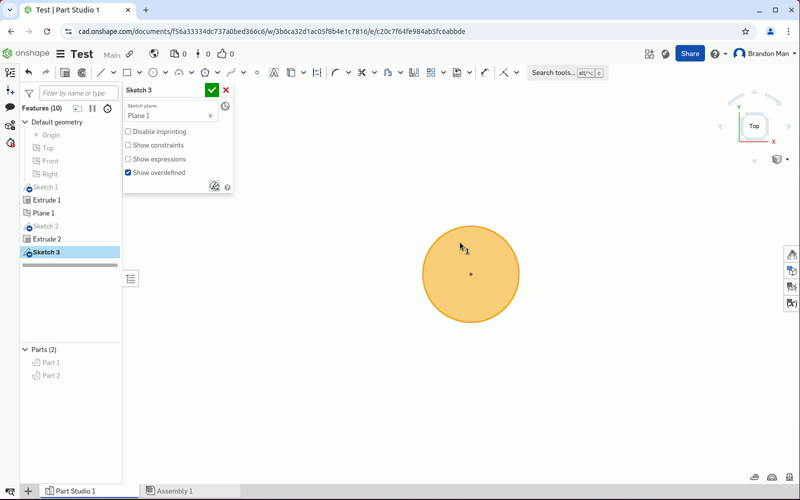
scroll(-6)
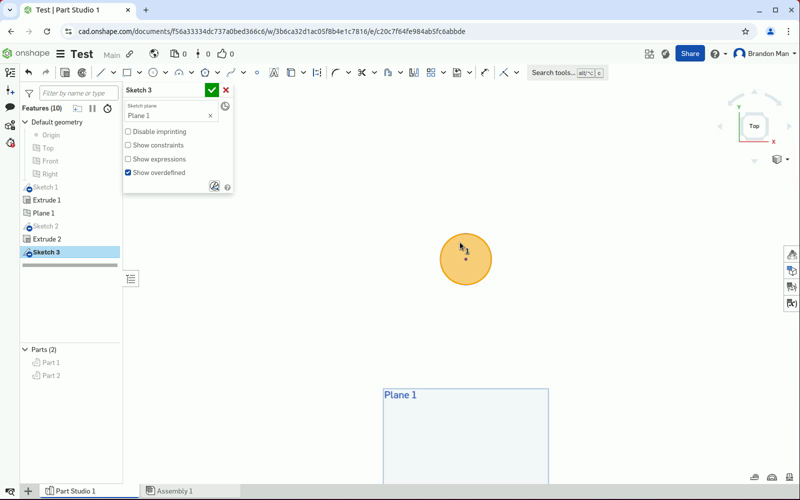
scroll(-6)
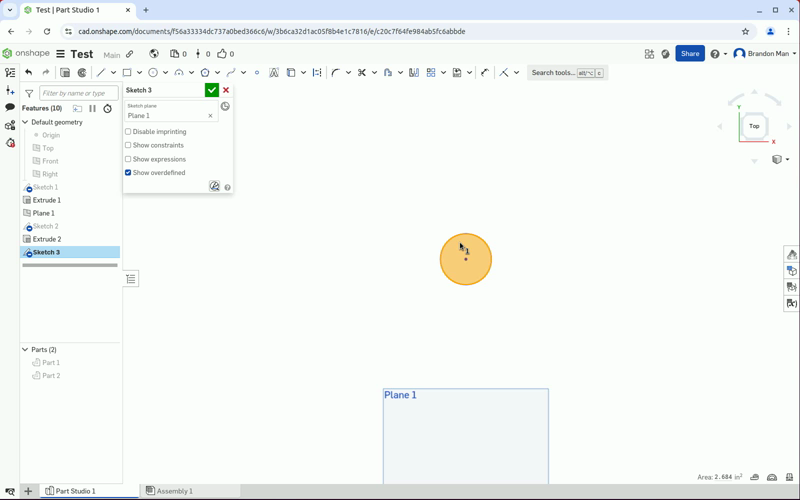
scroll(-6)
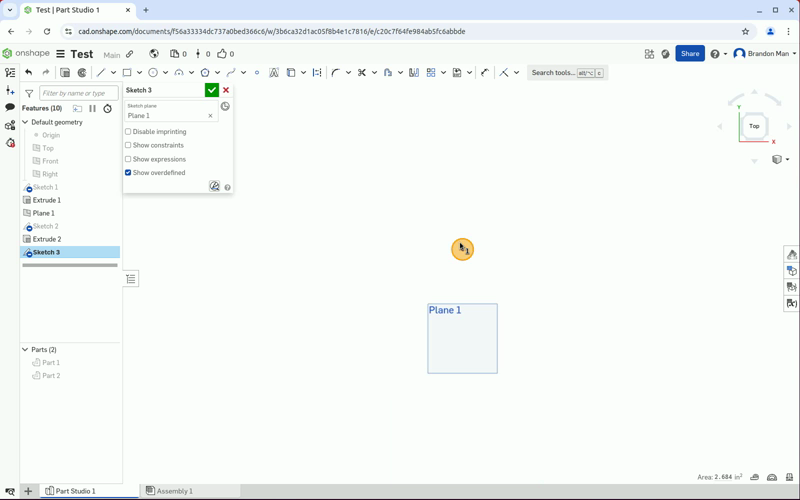
scroll(-6)
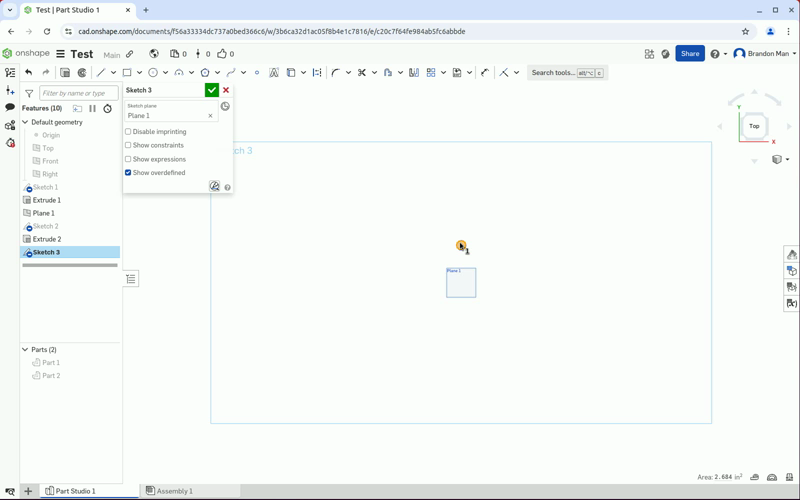
mouse_move(73, 352)
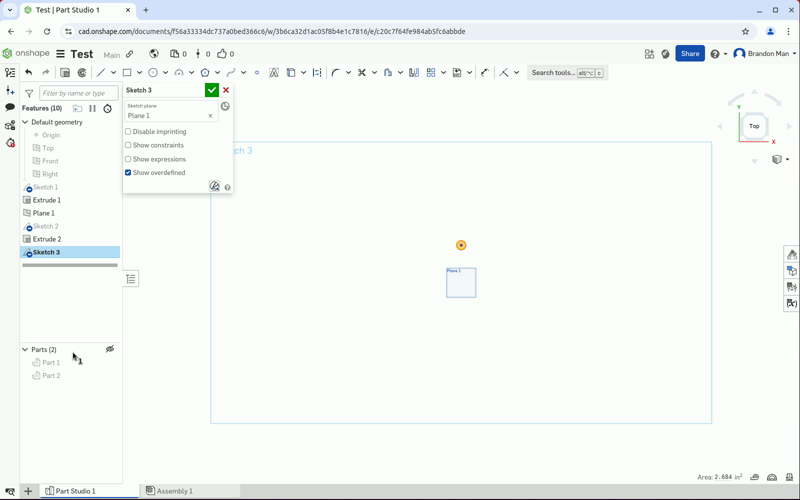
key(shift+y)
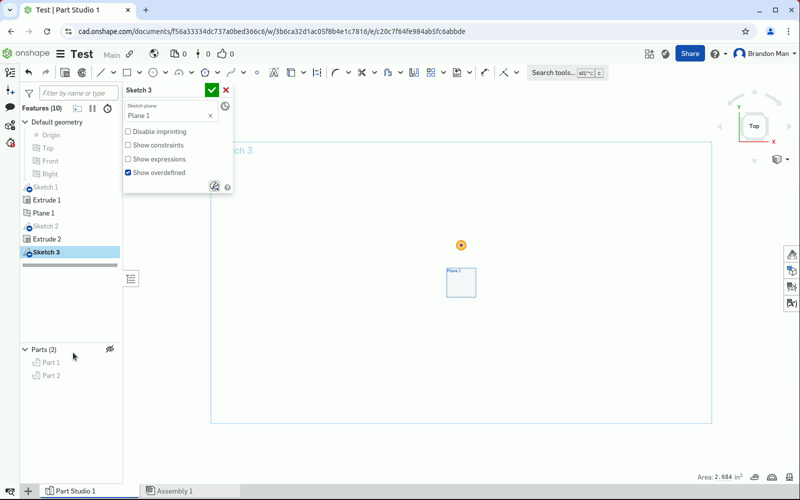
key(shift+e)
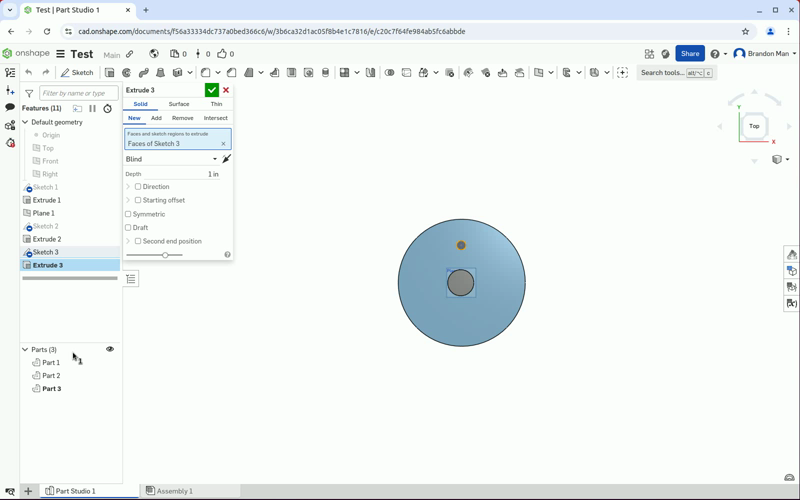
mouse_move(143, 106)
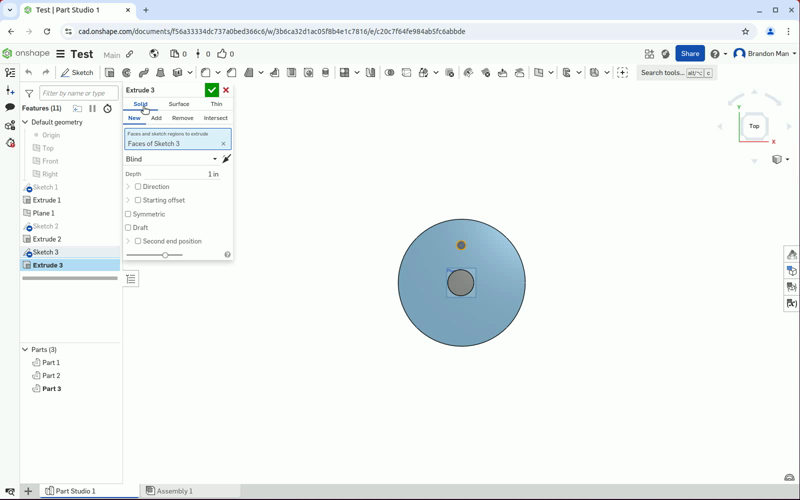
click(143, 106)
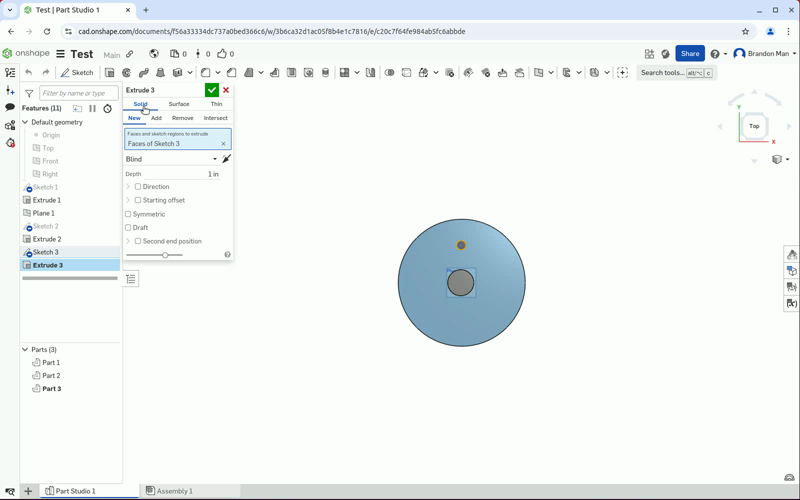
mouse_move(137, 120)
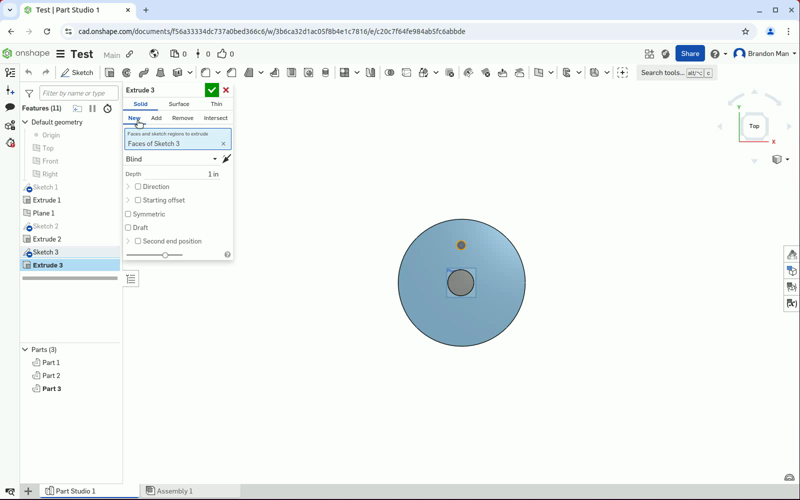
click(137, 120)
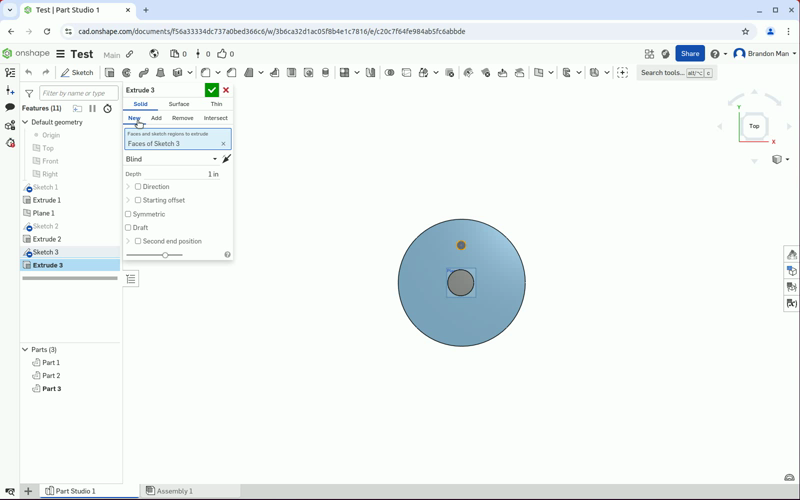
key(tab, 4)
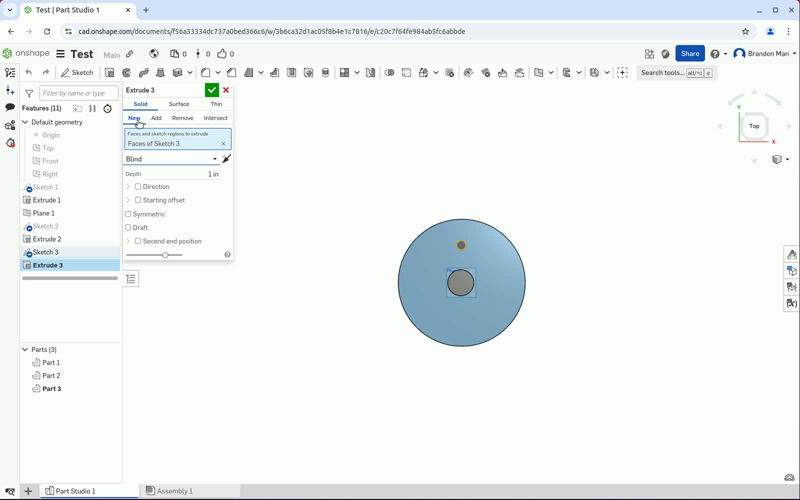
text(20.46)
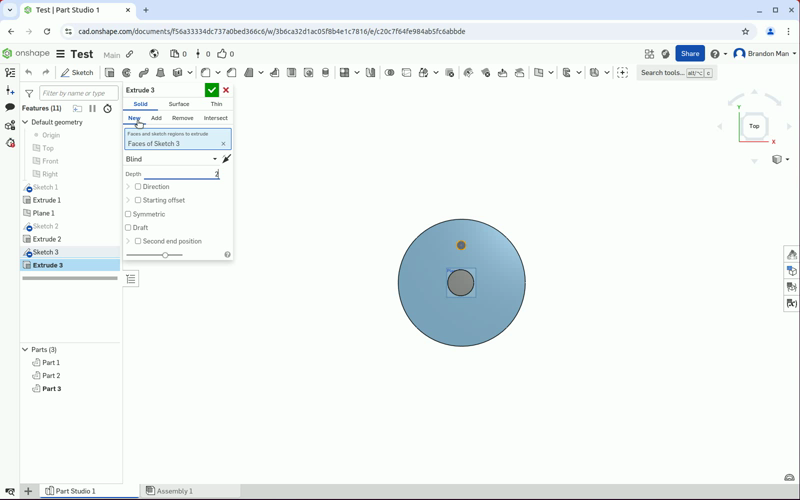
key(enter)
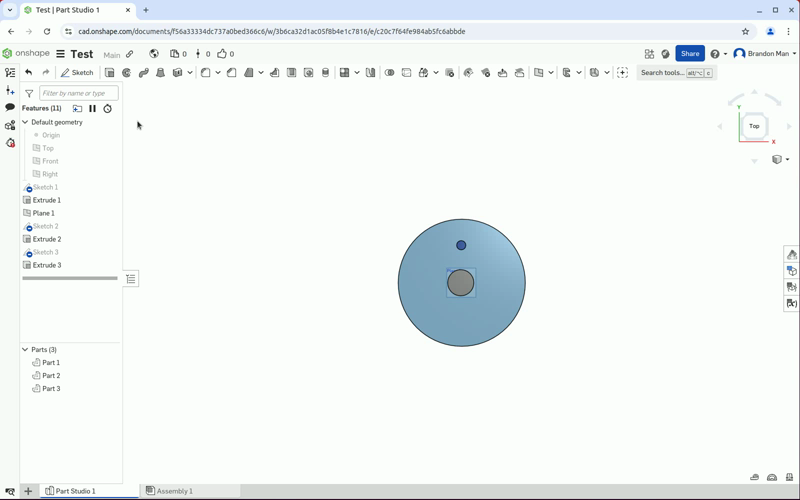
key(shift+h)
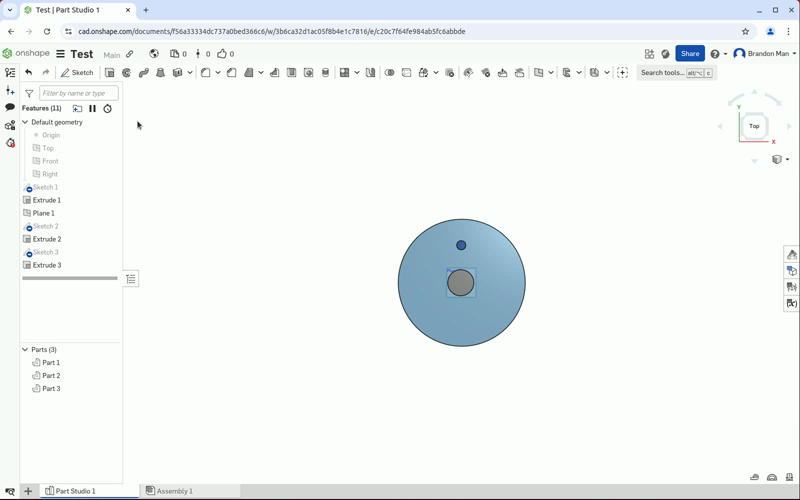
key(shift+h)
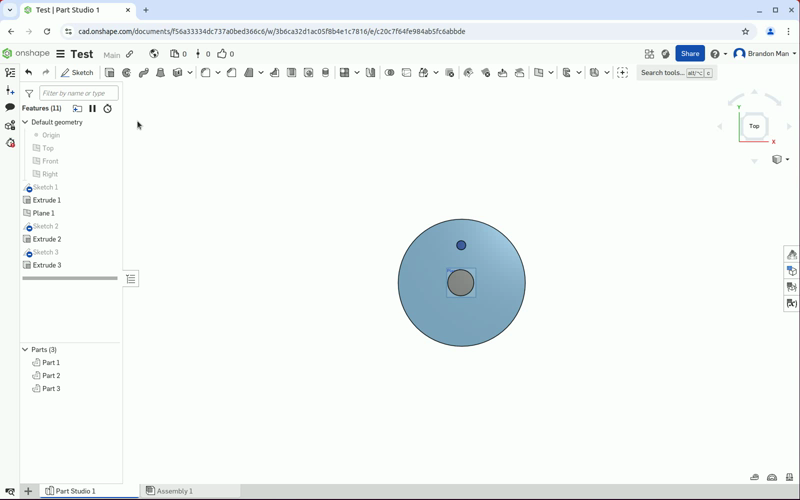
mouse_move(73, 189)
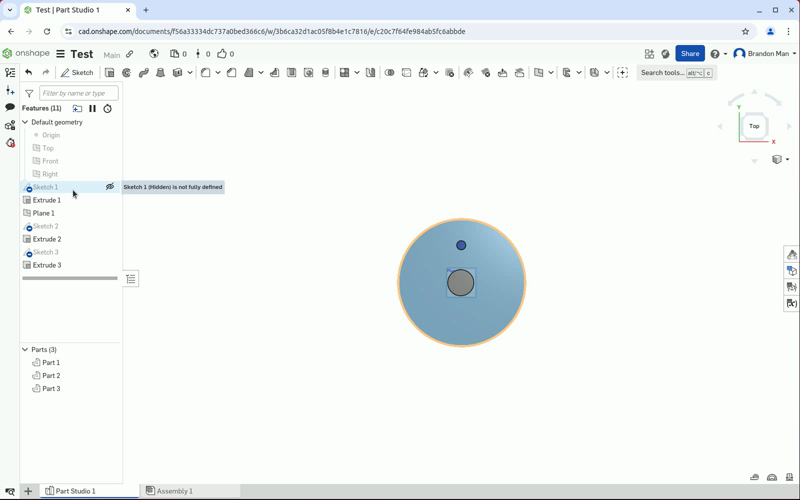
click(73, 189)
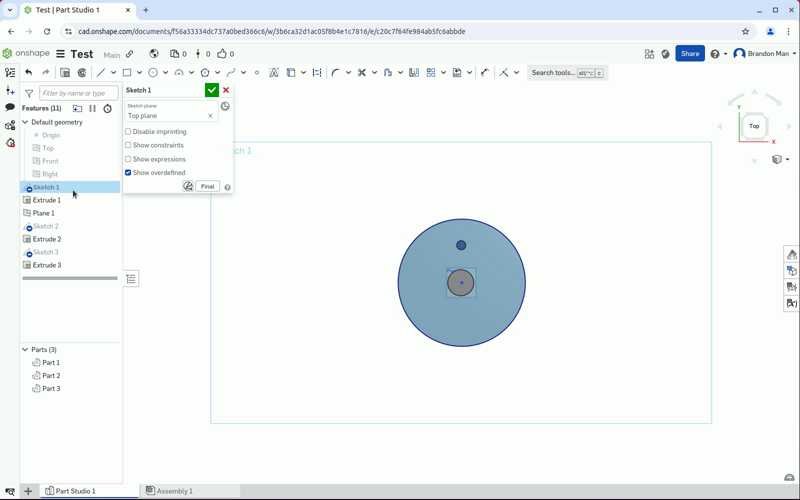
mouse_move(229, 92)
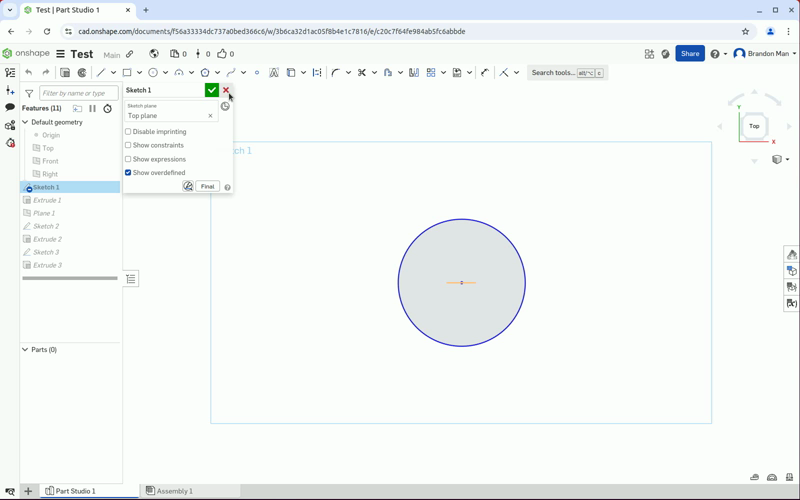
click(229, 92)
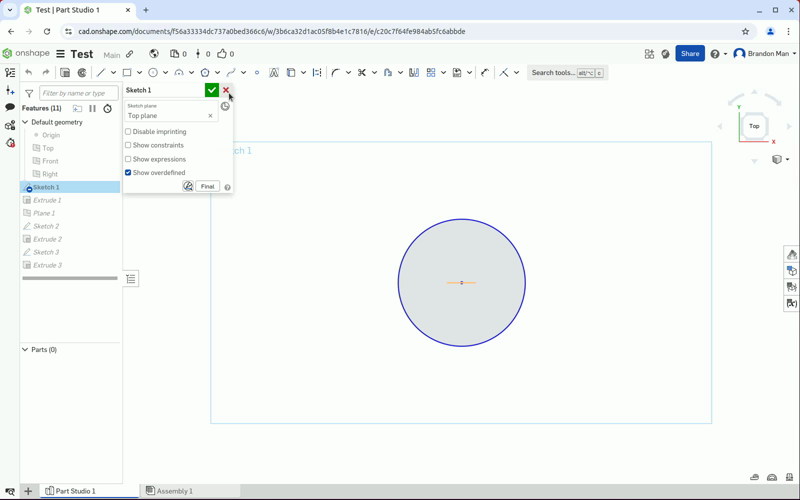
key(shift+s)
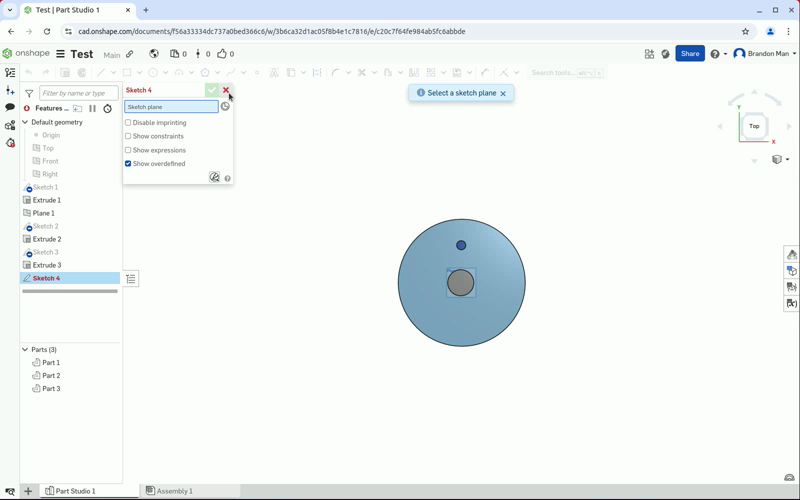
mouse_move(73, 215)
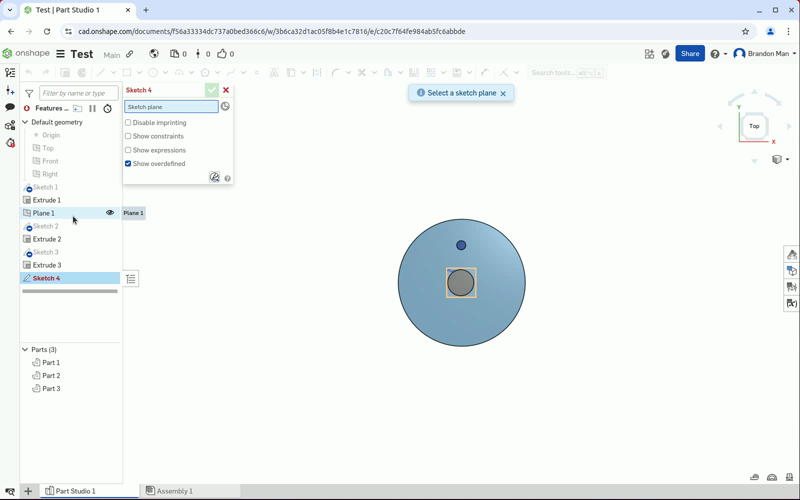
click(73, 215)
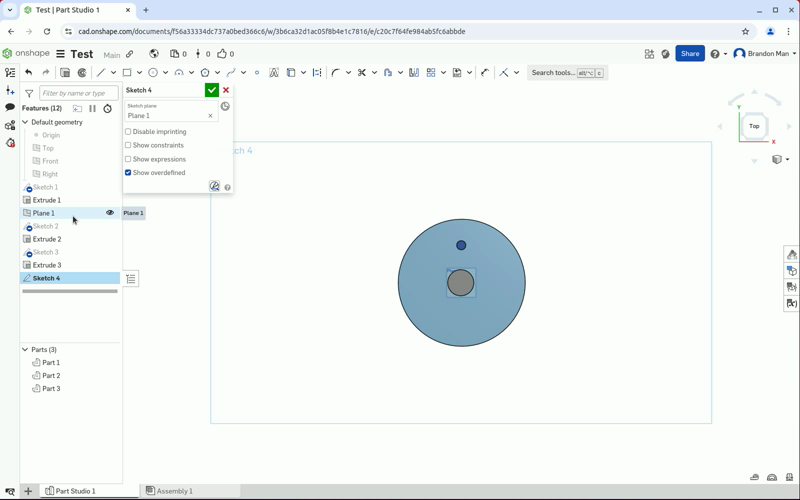
mouse_move(73, 352)
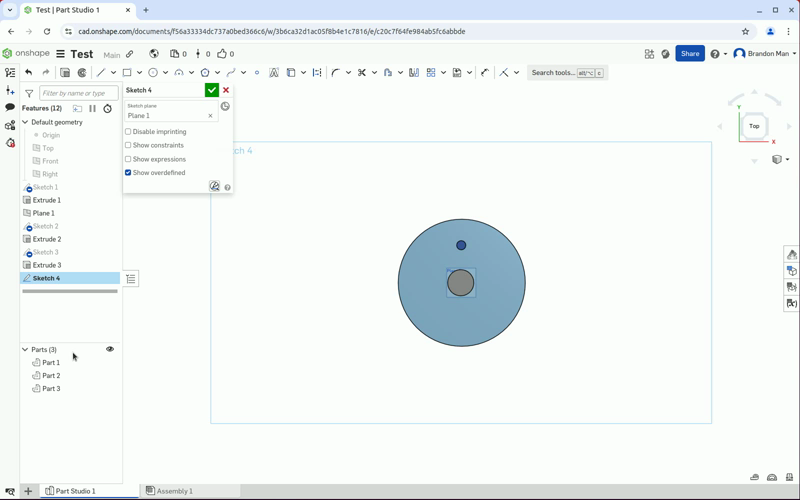
key(y)
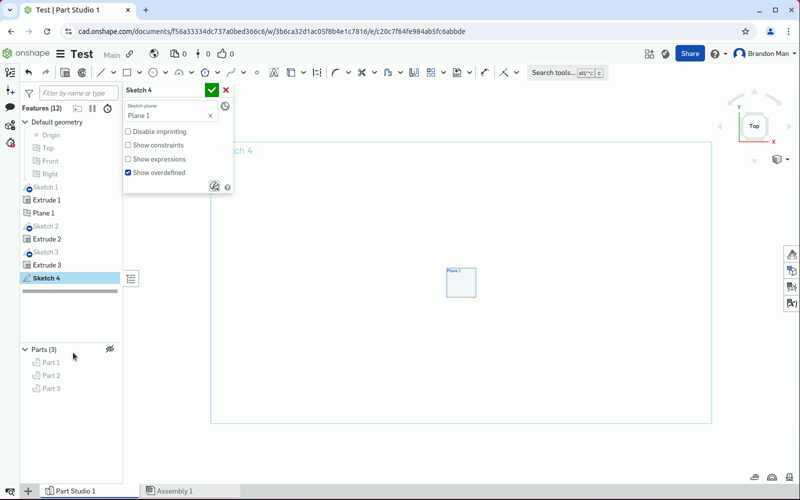
key(c)
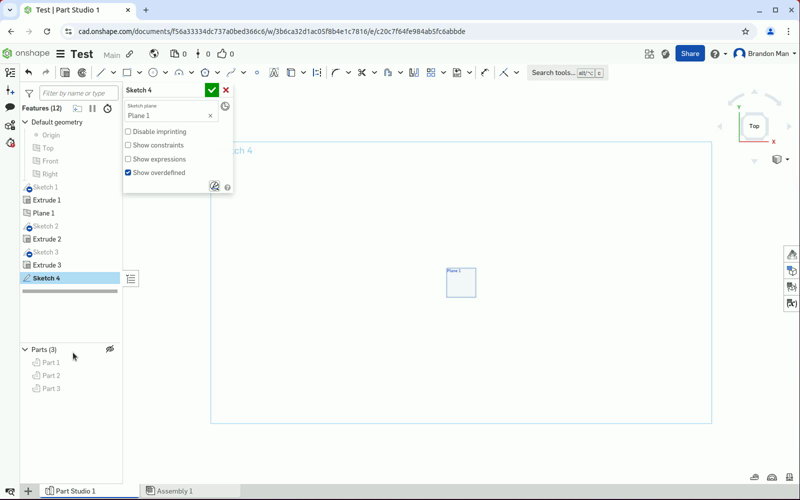
key_down(shift)
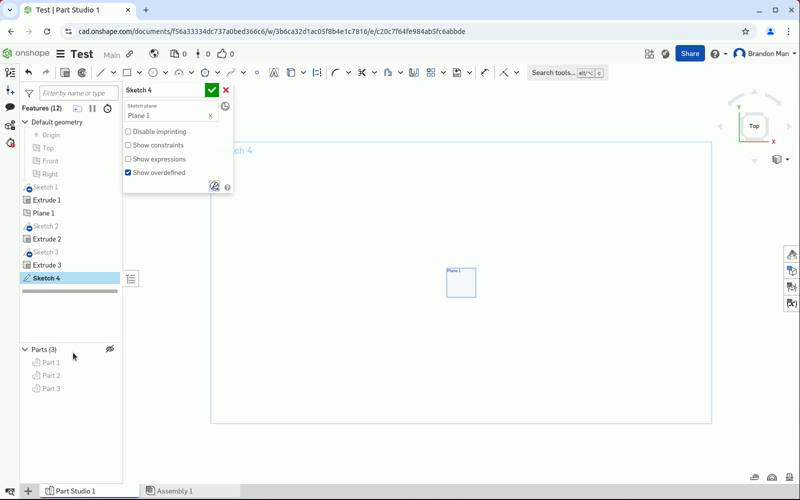
mouse_move(494, 301)
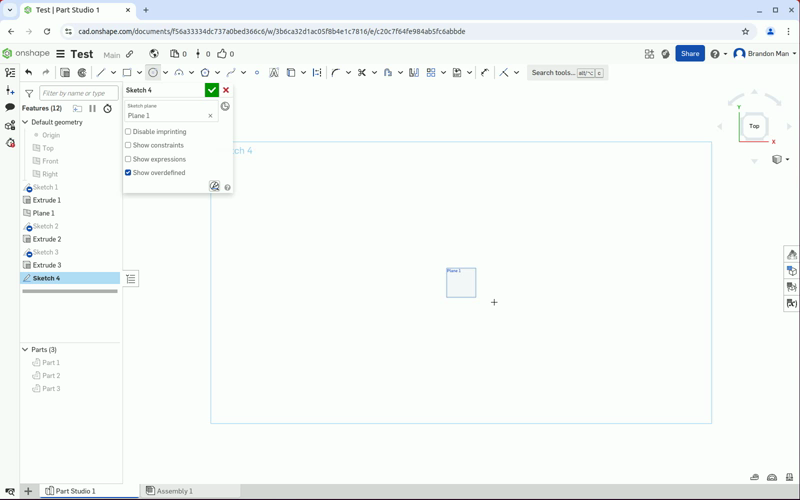
click(494, 301)
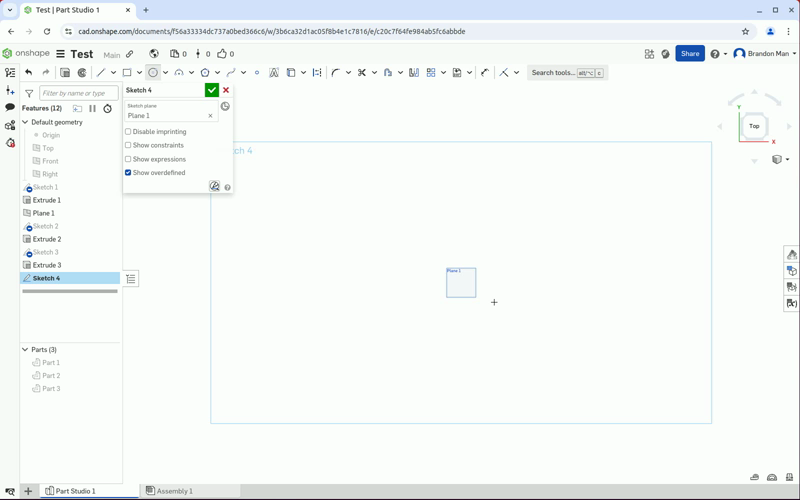
key_up(shift)
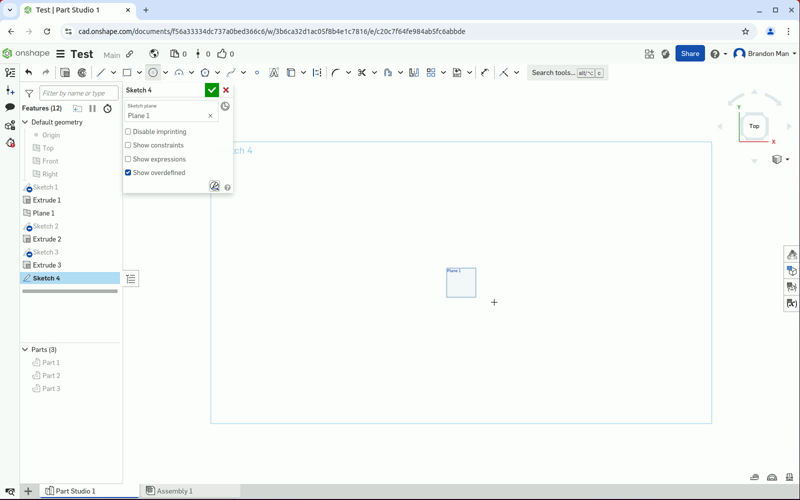
mouse_move(498, 301)
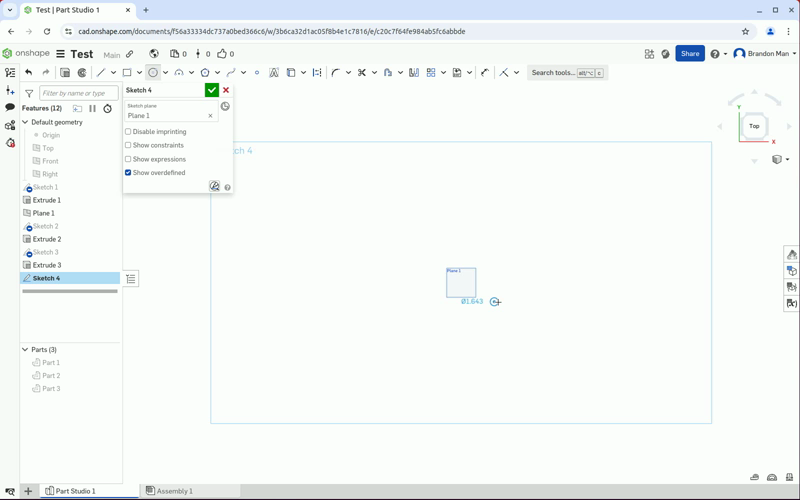
click(498, 301)
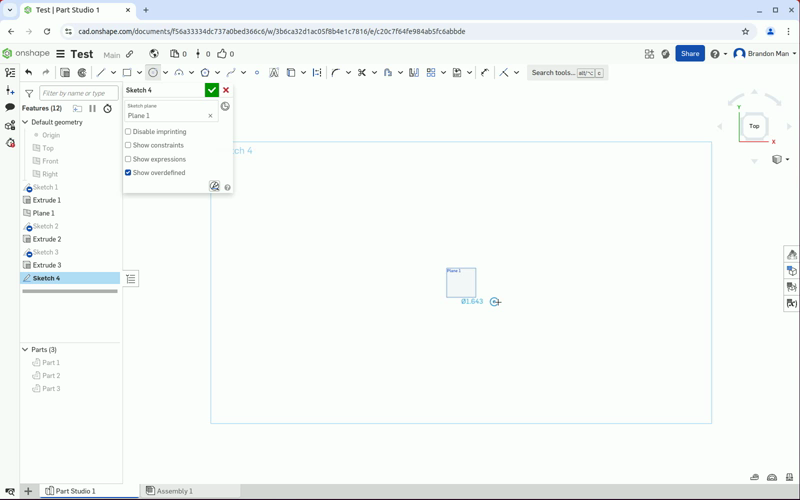
key(esc)
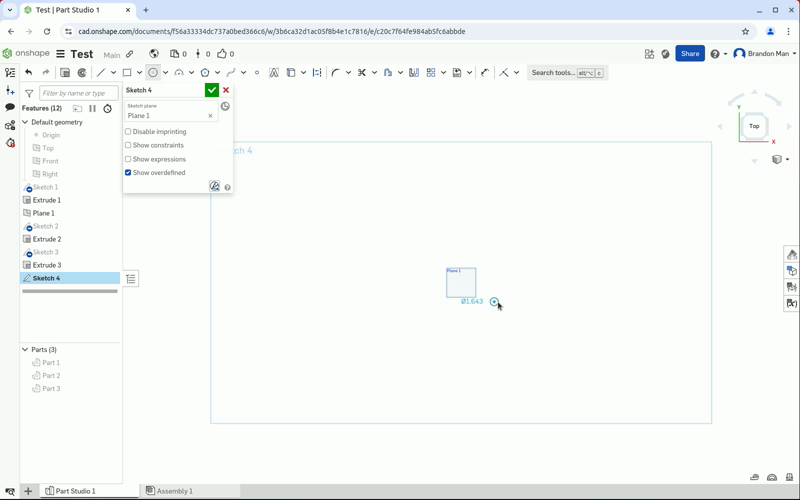
mouse_move(494, 303)
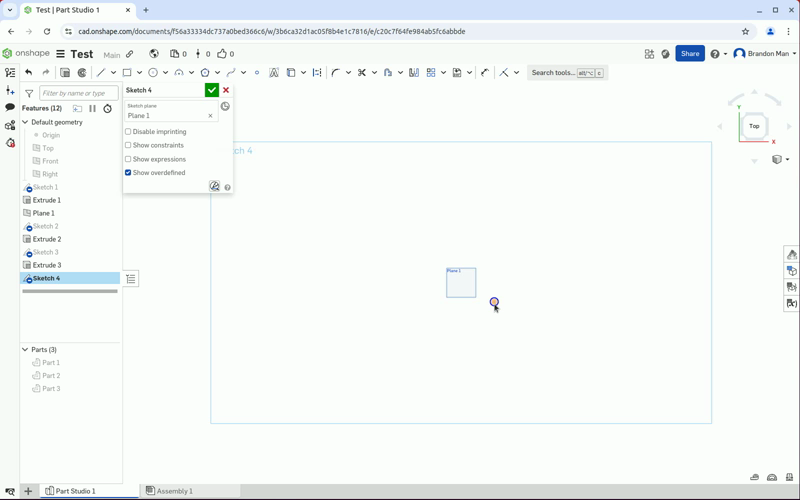
scroll(6)
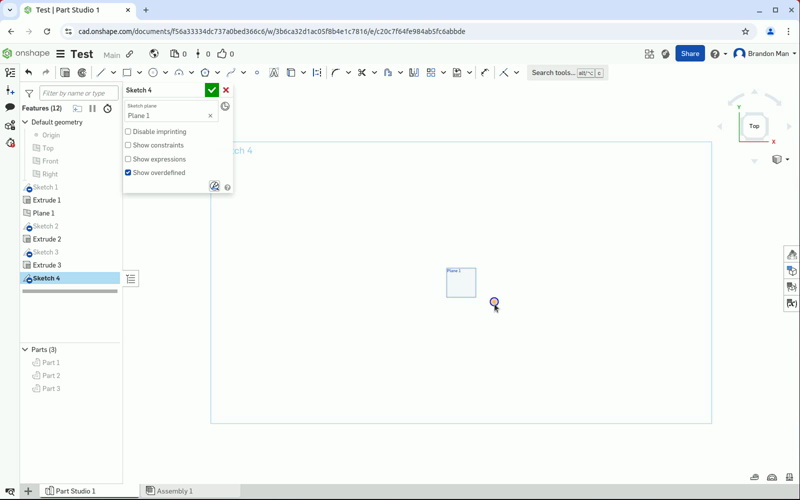
scroll(6)
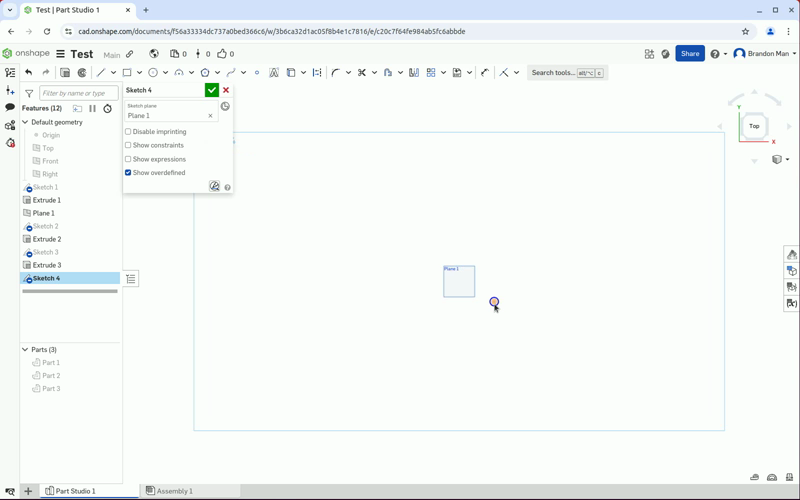
scroll(6)
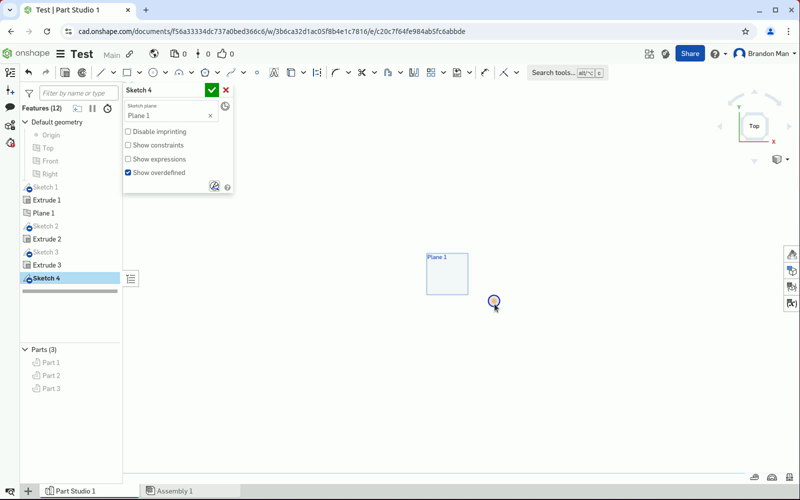
scroll(6)
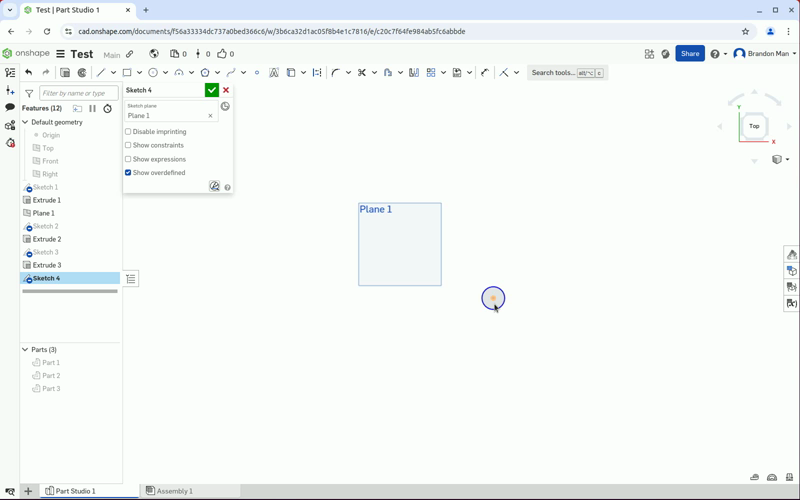
scroll(6)
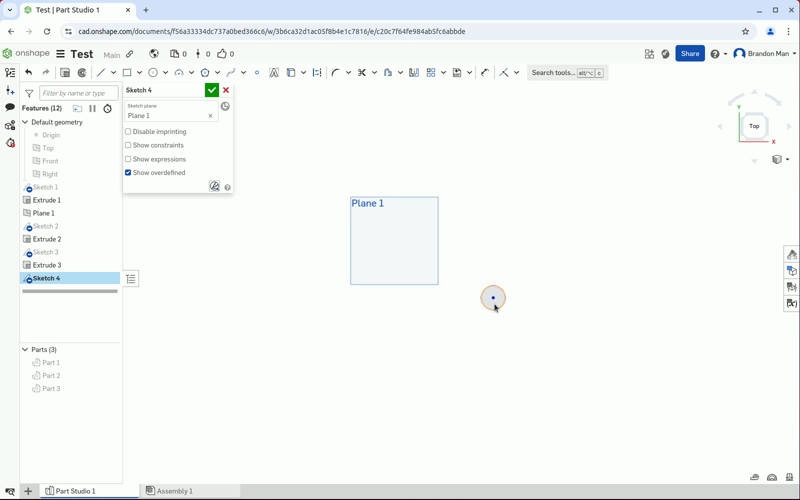
scroll(6)
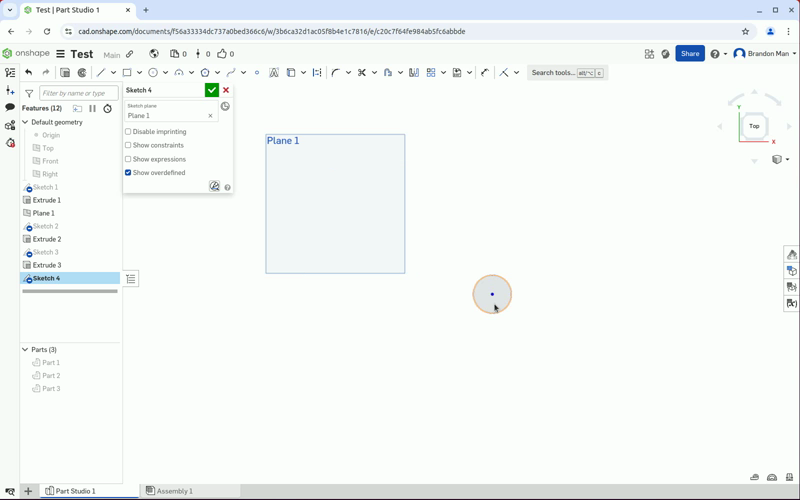
scroll(6)
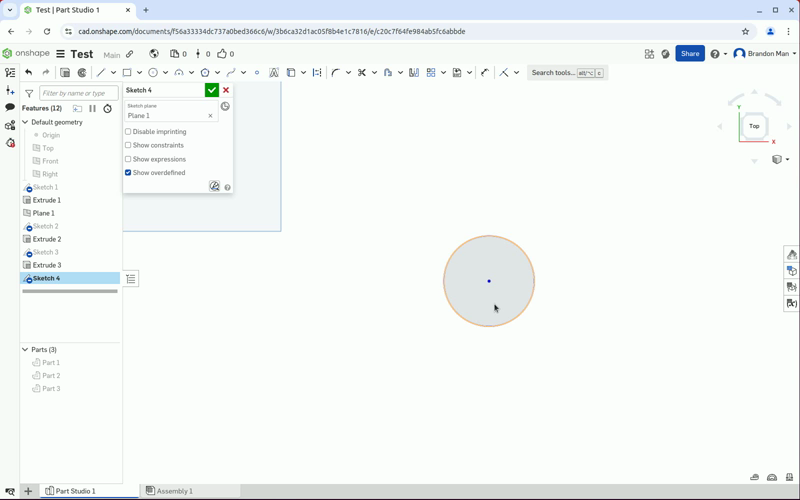
click(494, 303)
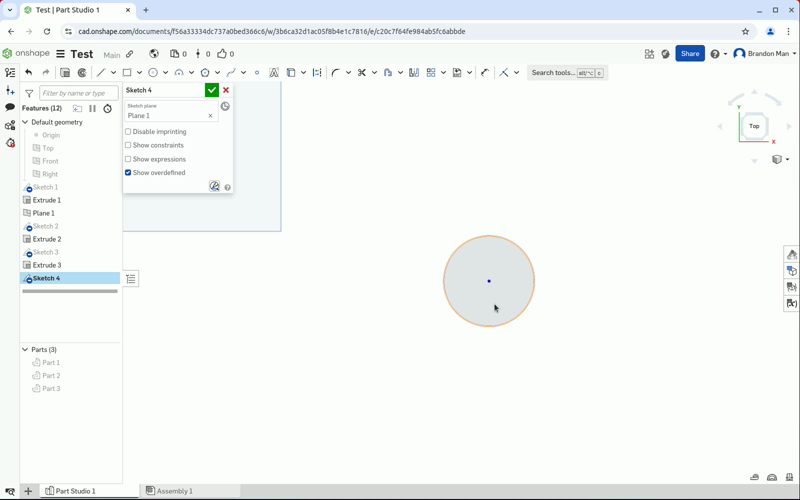
scroll(-6)
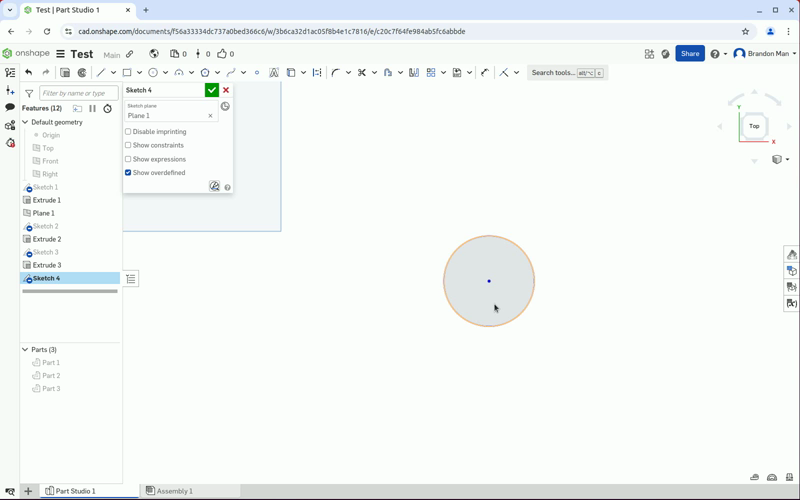
scroll(-6)
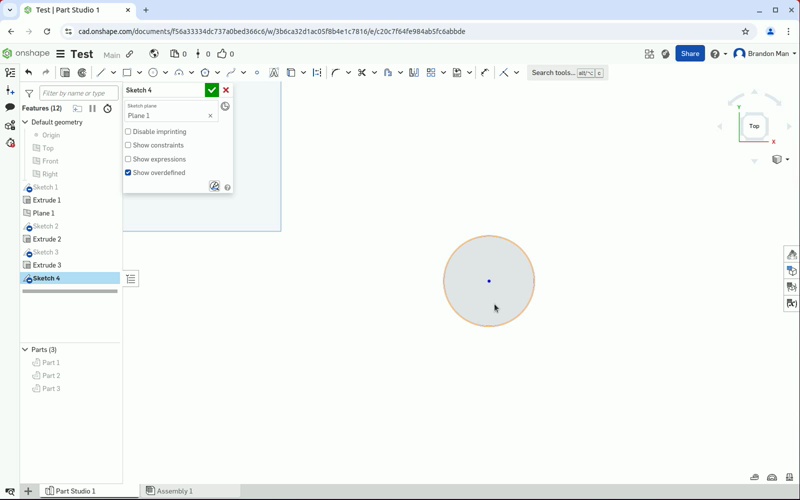
scroll(-6)
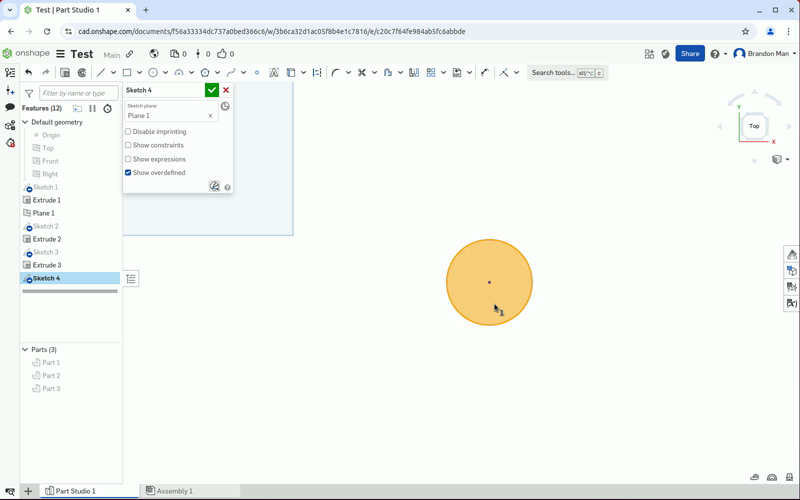
scroll(-6)
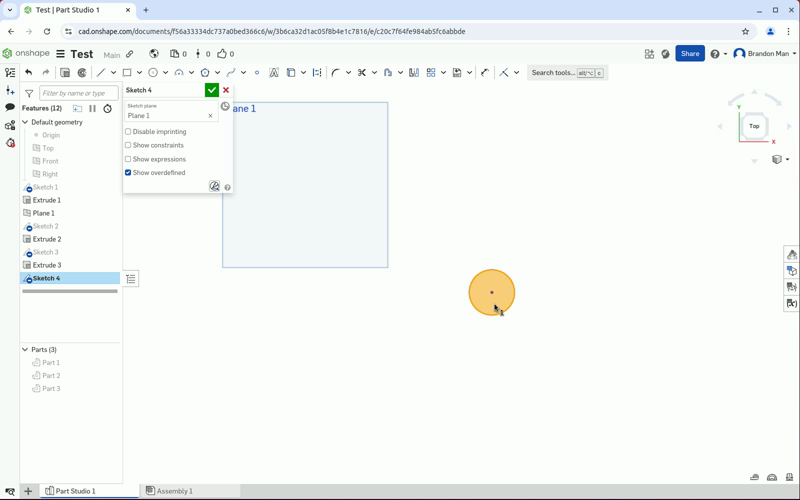
scroll(-6)
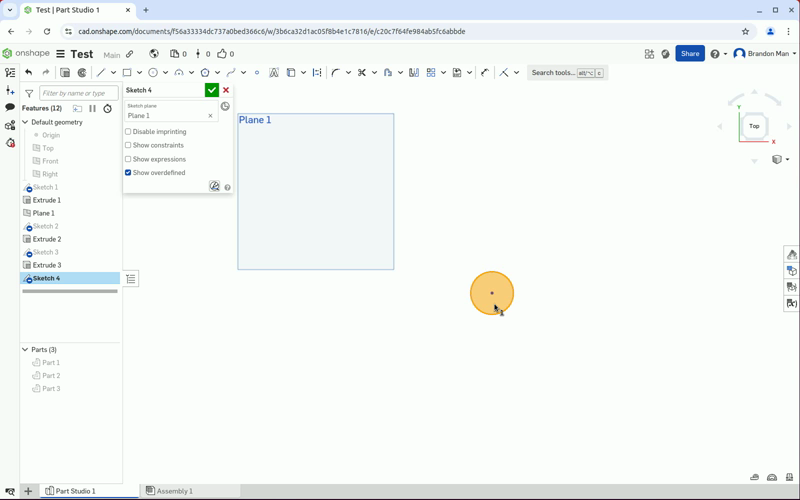
scroll(-6)
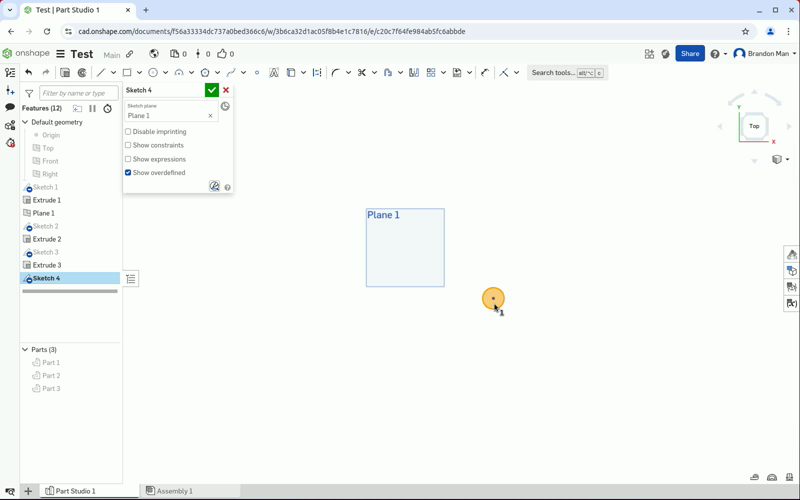
scroll(-6)
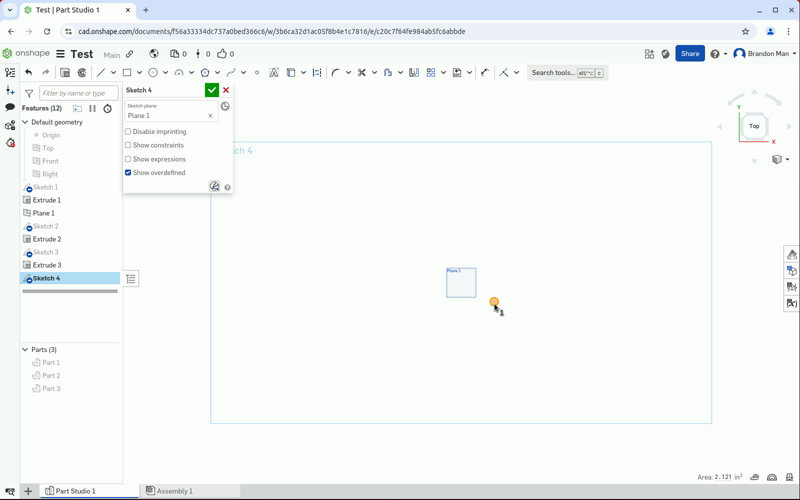
mouse_move(73, 352)
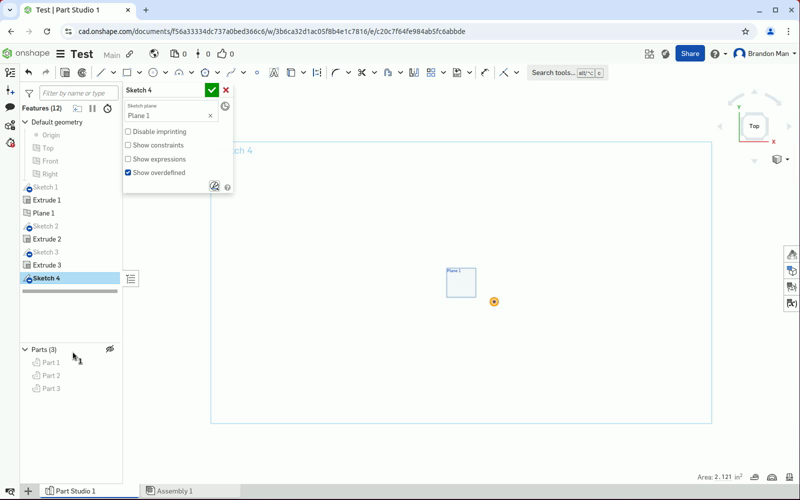
key(shift+y)
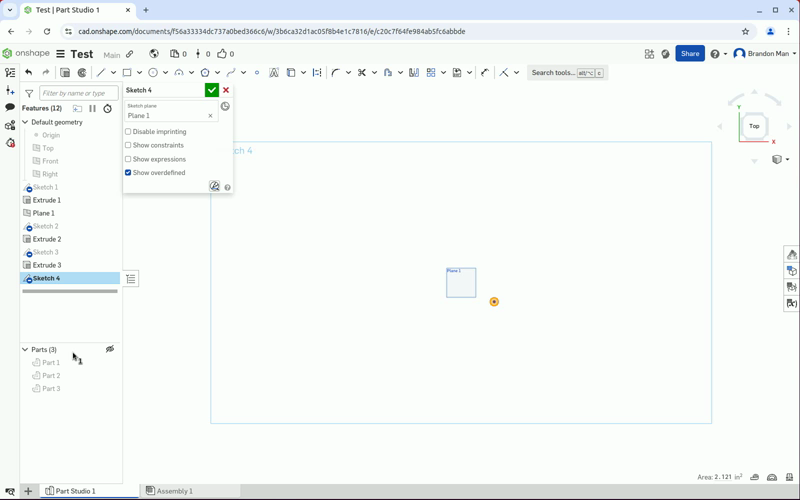
key(shift+e)
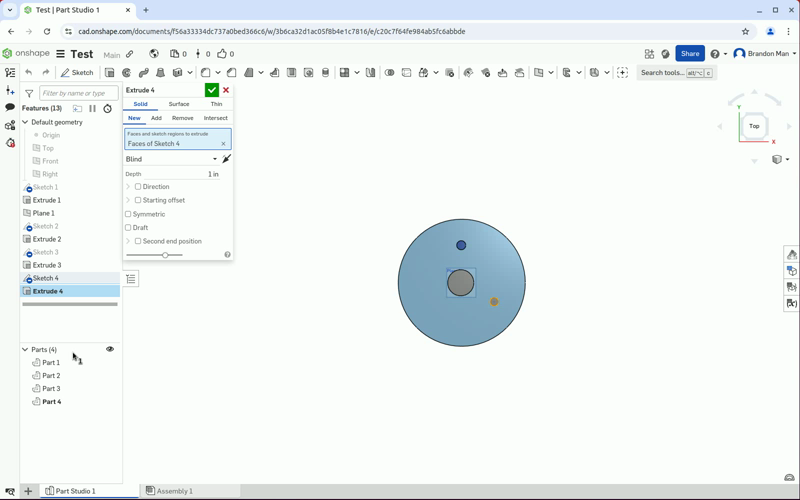
mouse_move(143, 106)
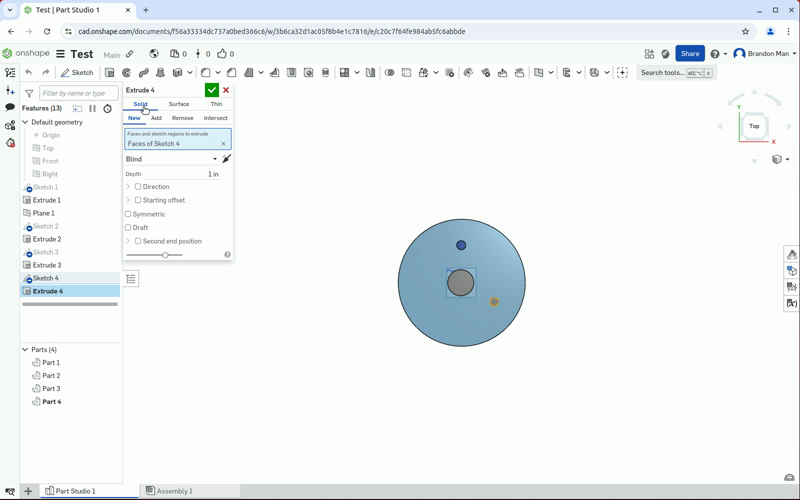
click(143, 106)
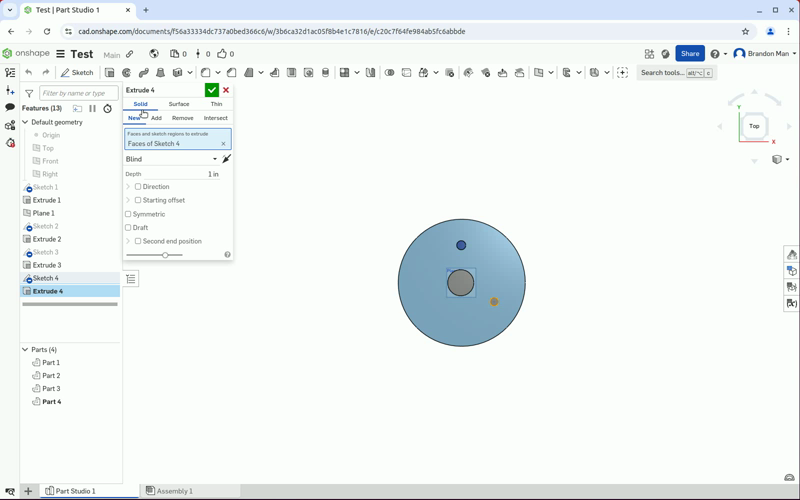
mouse_move(137, 120)
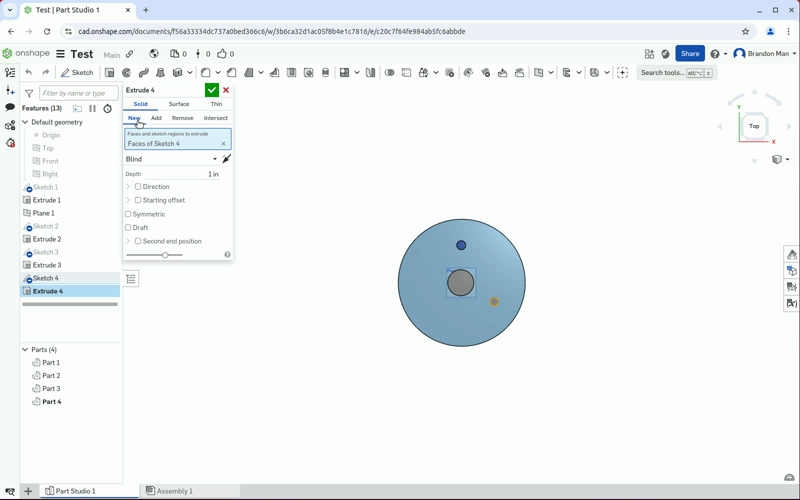
click(137, 120)
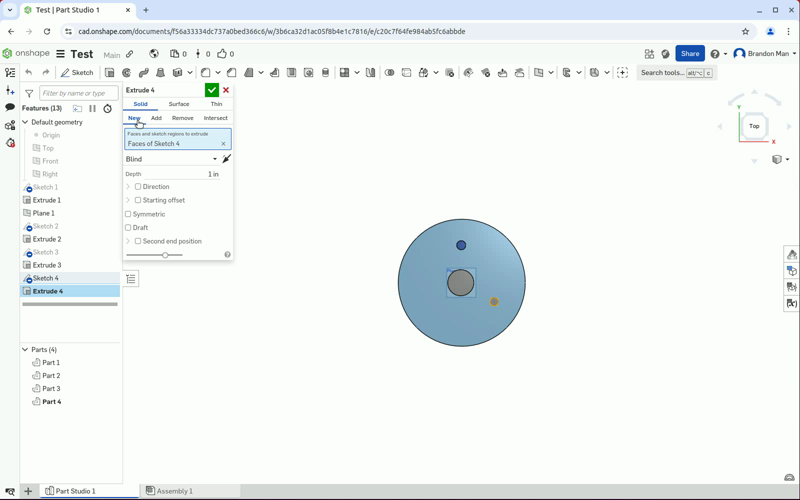
key(tab, 4)
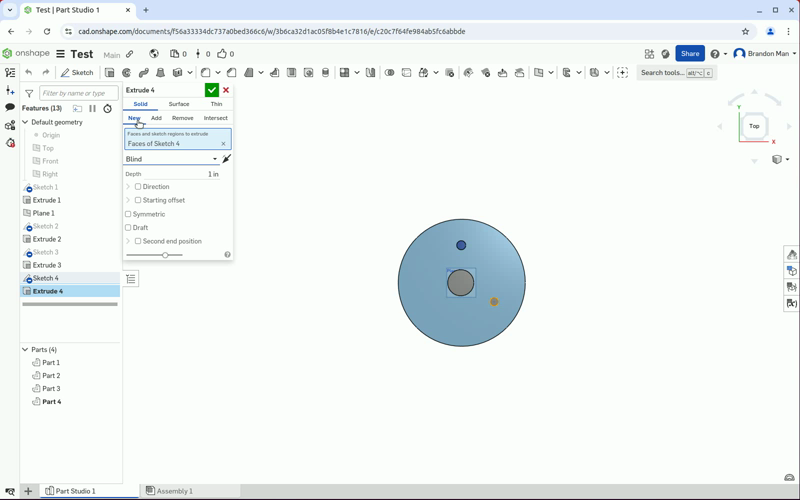
text(20.46)
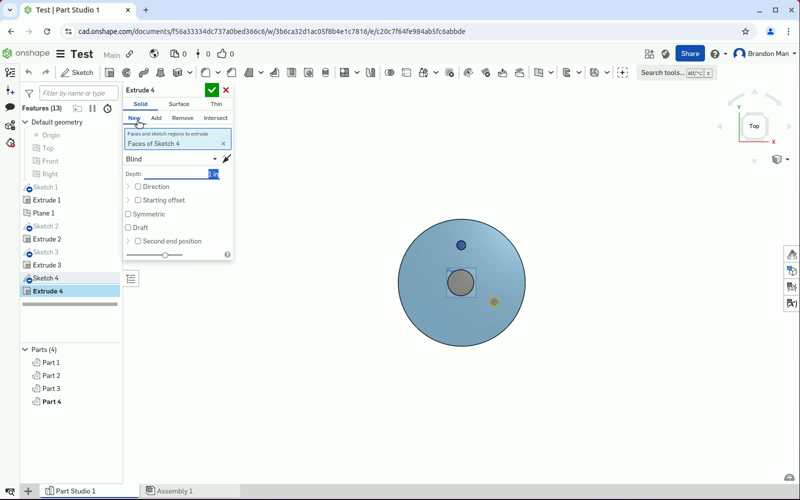
key(enter)
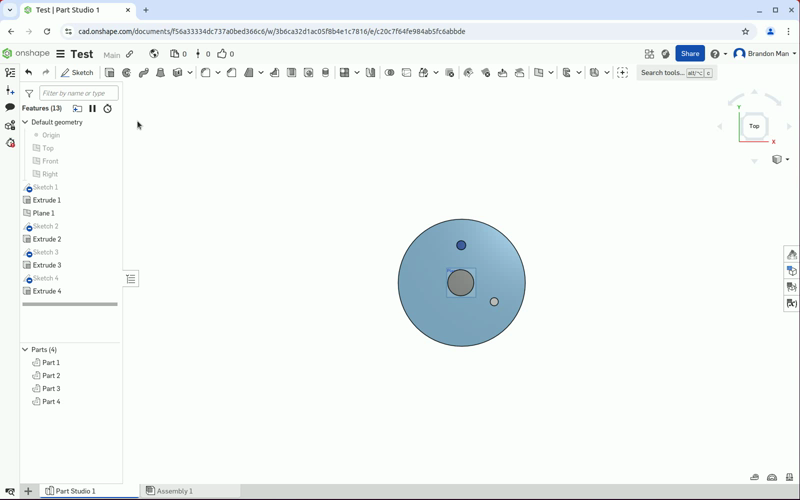
key(shift+h)
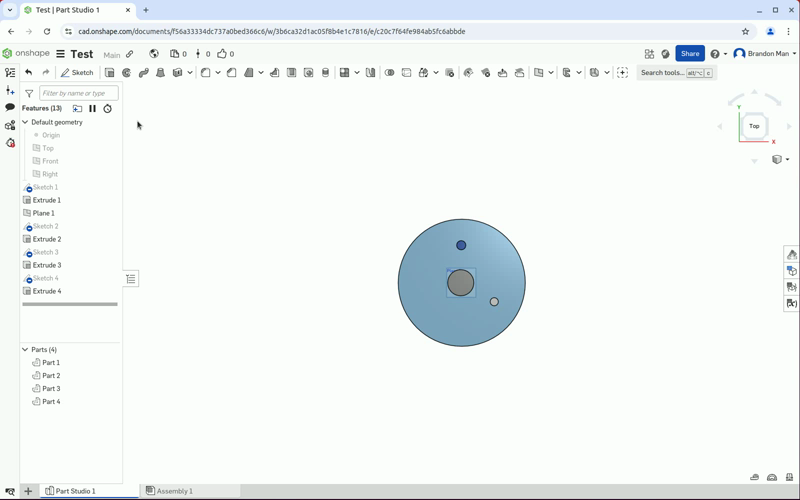
key(shift+h)
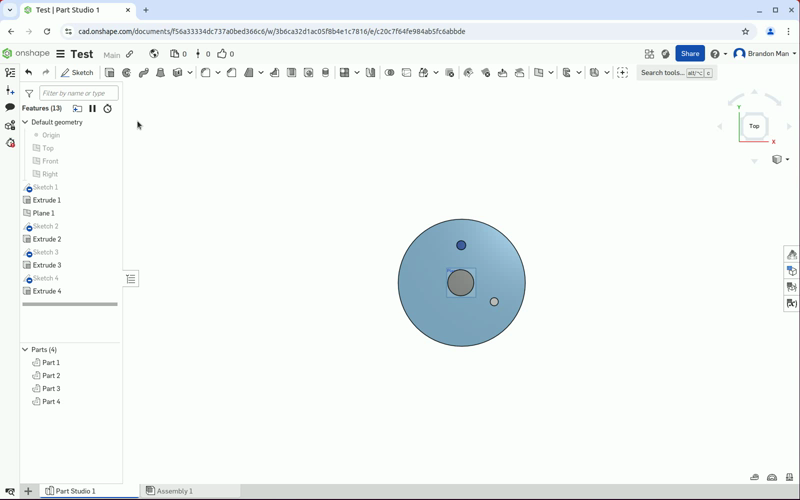
mouse_move(73, 189)
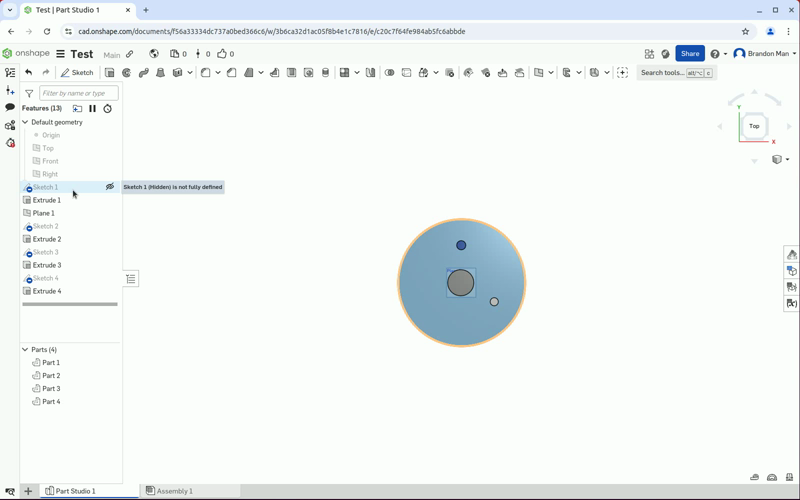
click(73, 189)
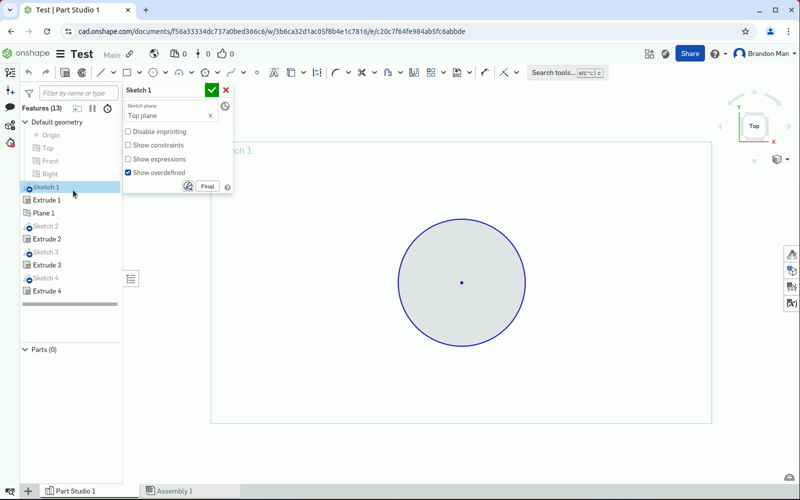
mouse_move(229, 92)
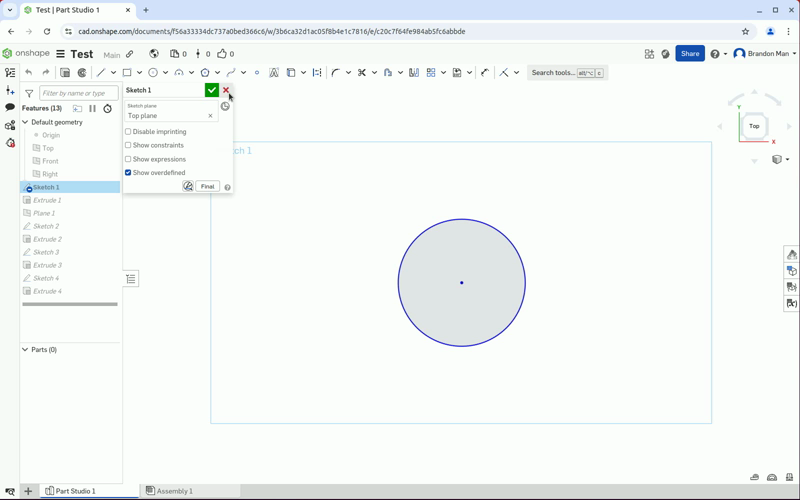
click(229, 92)
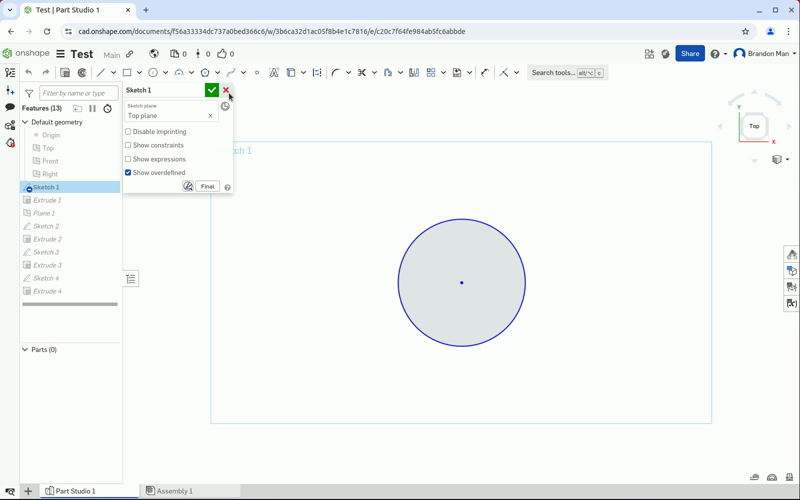
key(shift+s)
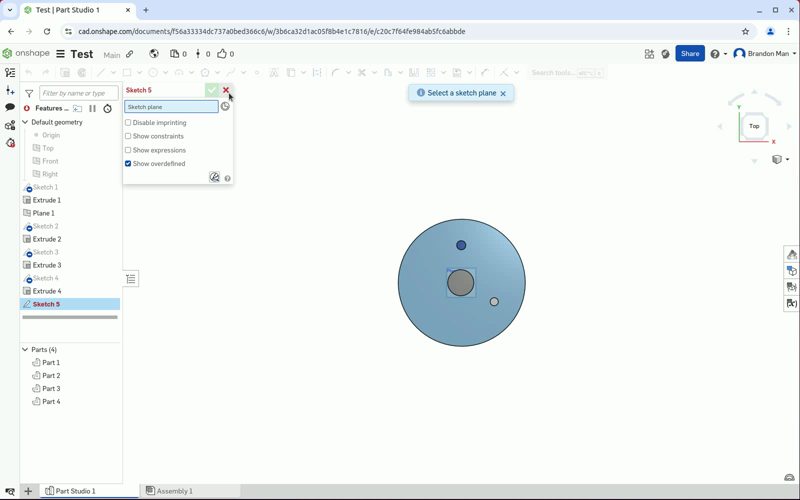
mouse_move(73, 215)
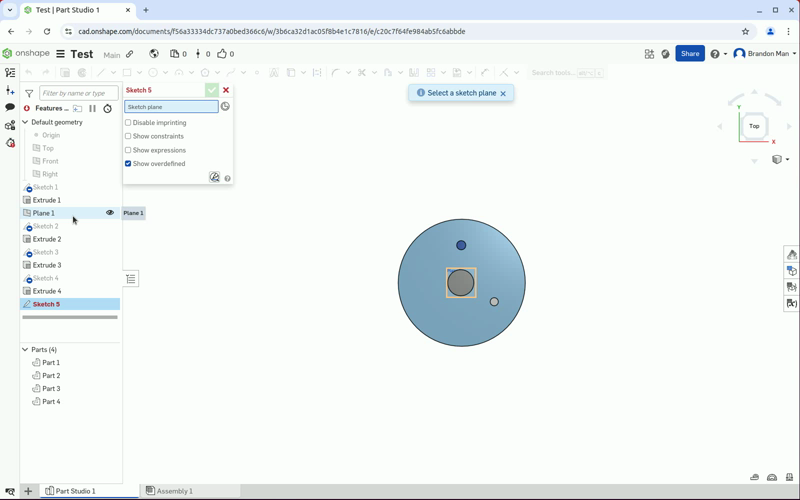
click(73, 215)
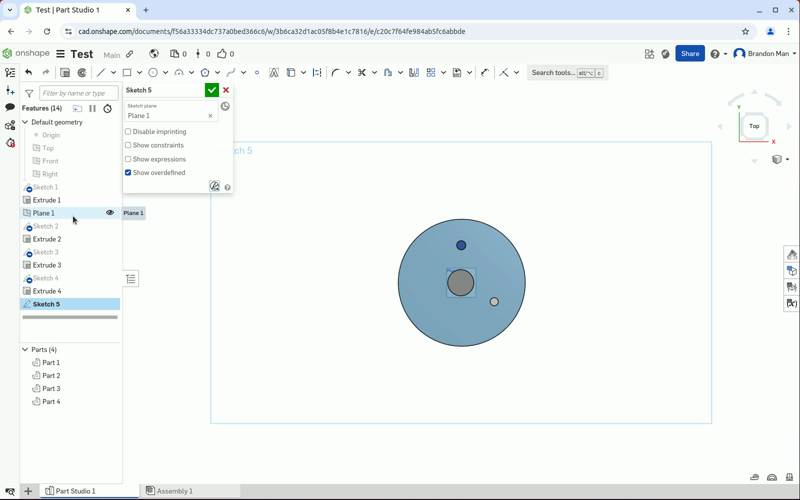
mouse_move(73, 352)
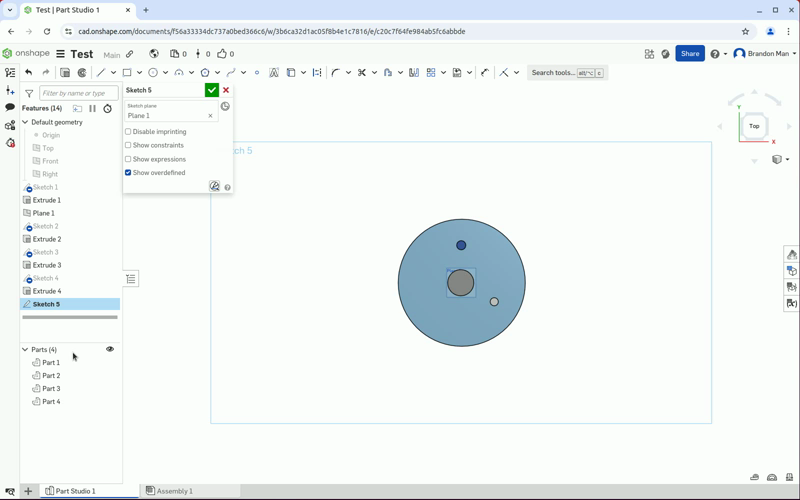
key(y)
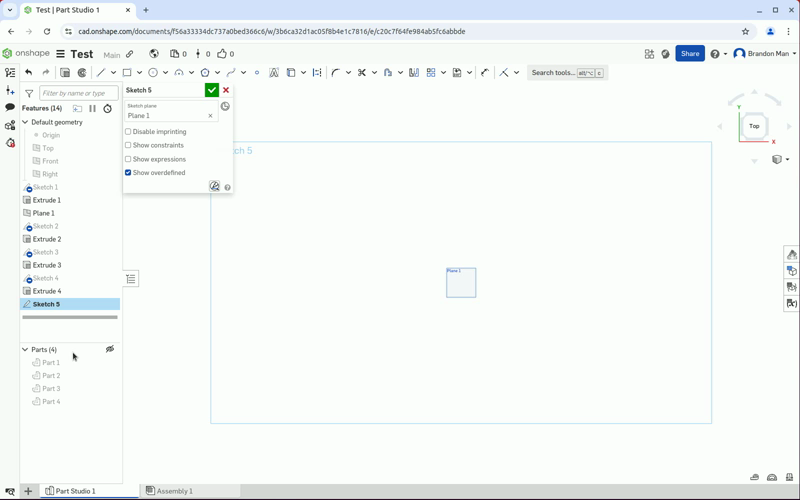
key(c)
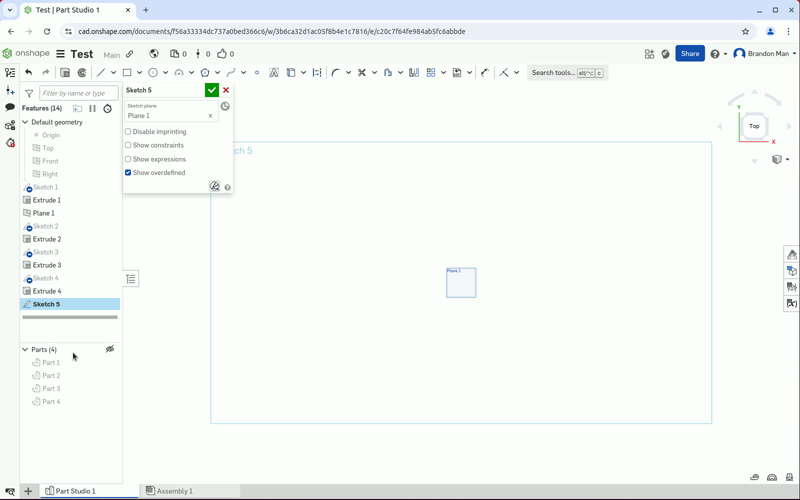
key_down(shift)
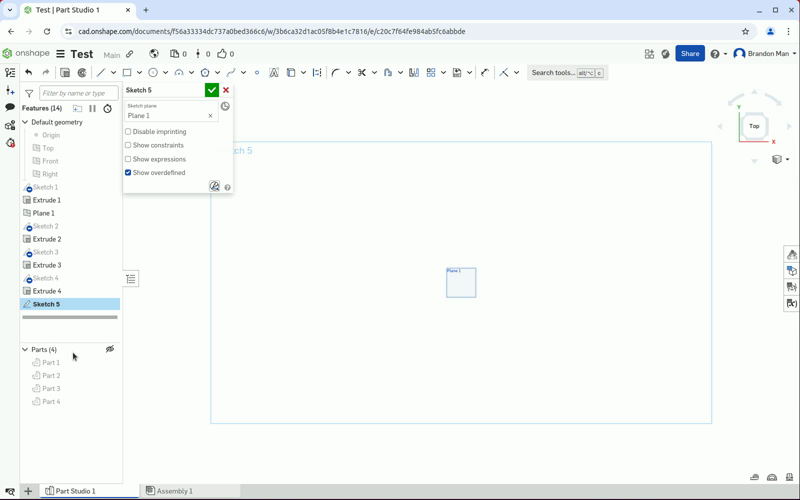
mouse_move(428, 301)
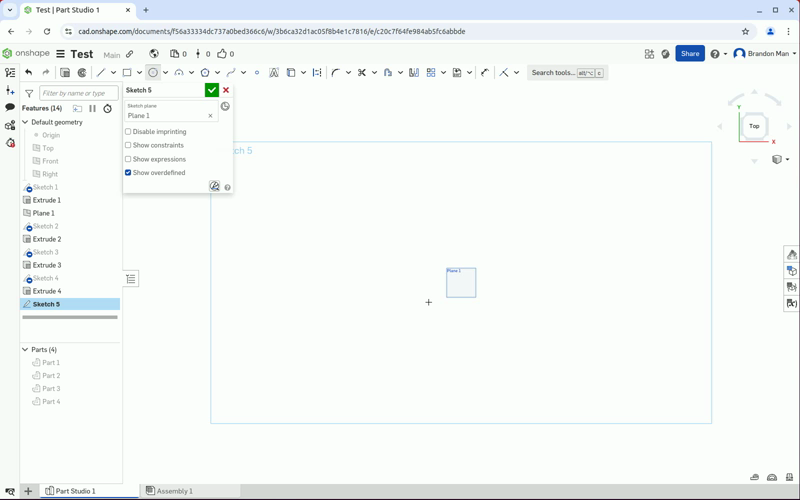
click(428, 301)
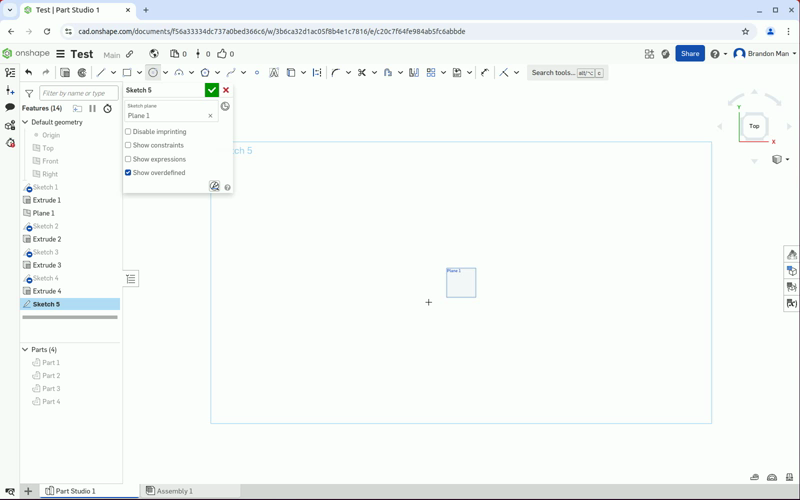
key_up(shift)
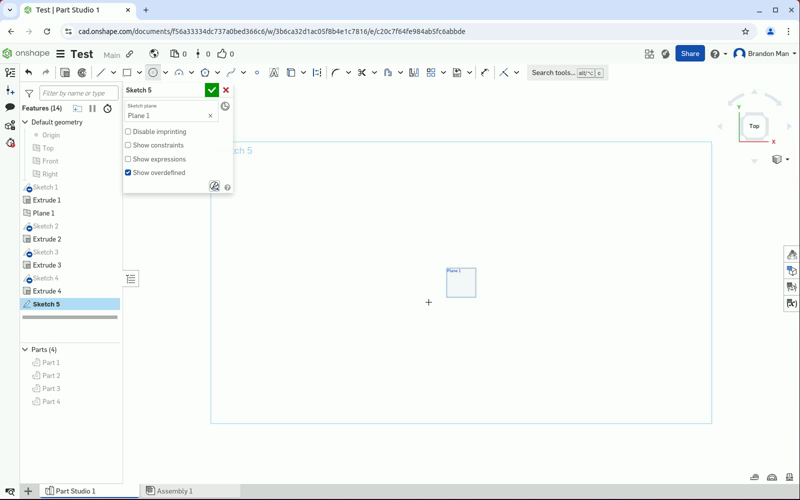
mouse_move(432, 301)
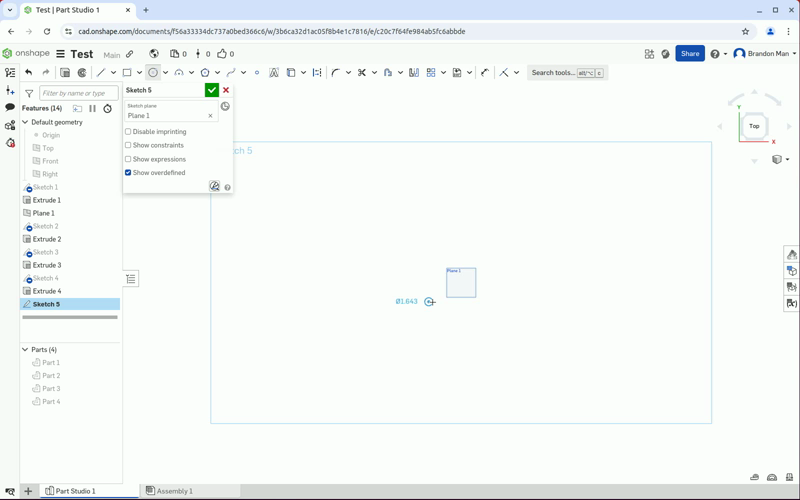
click(432, 301)
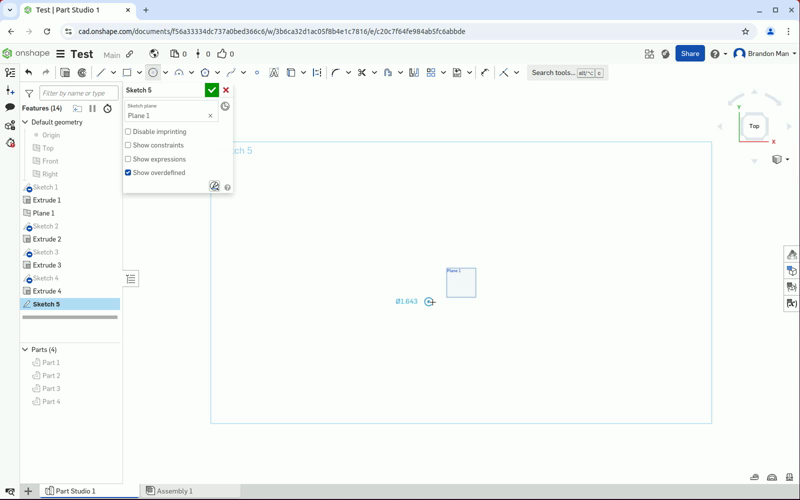
key(esc)
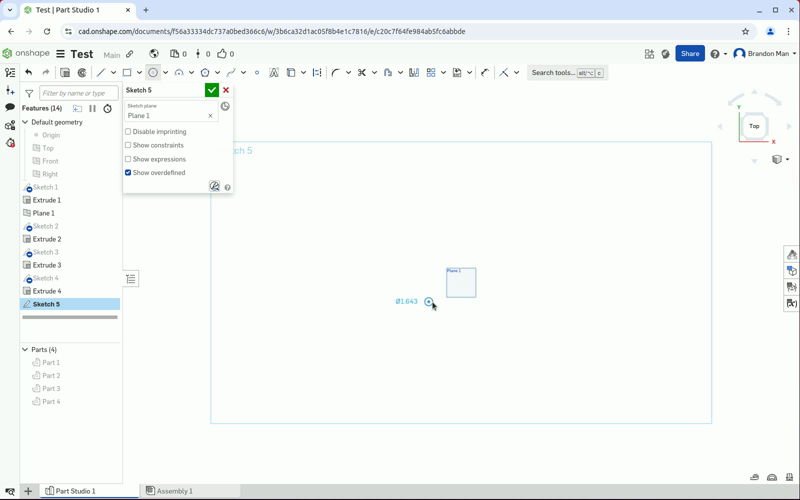
mouse_move(427, 300)
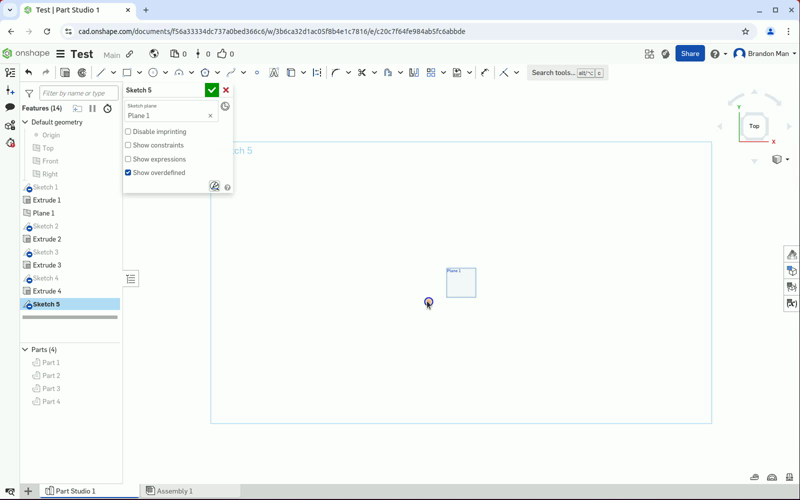
scroll(6)
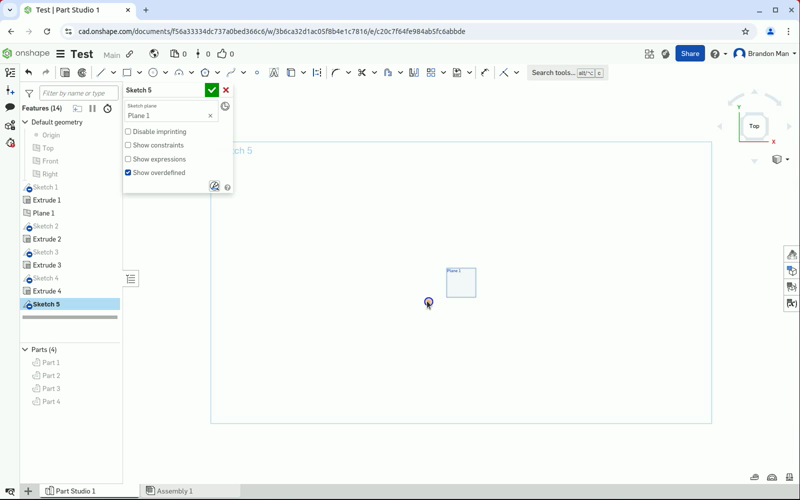
scroll(6)
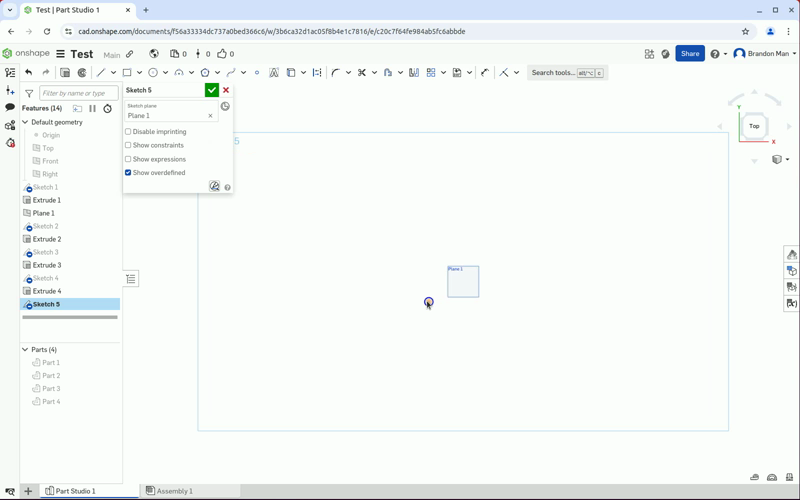
scroll(6)
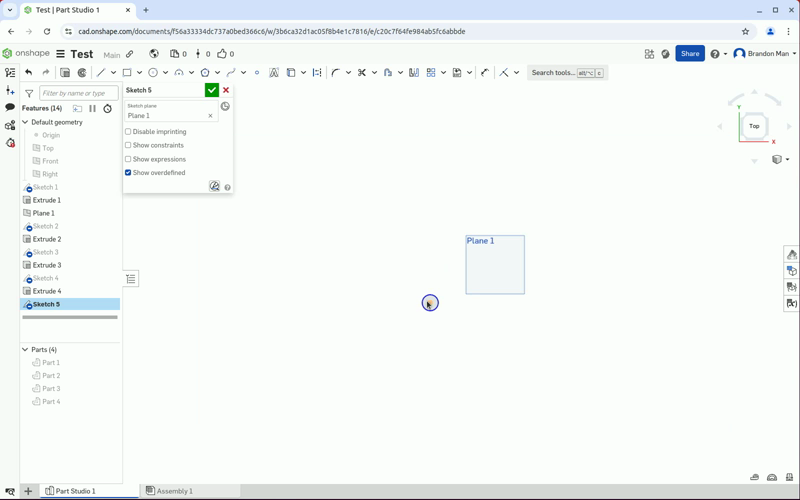
scroll(6)
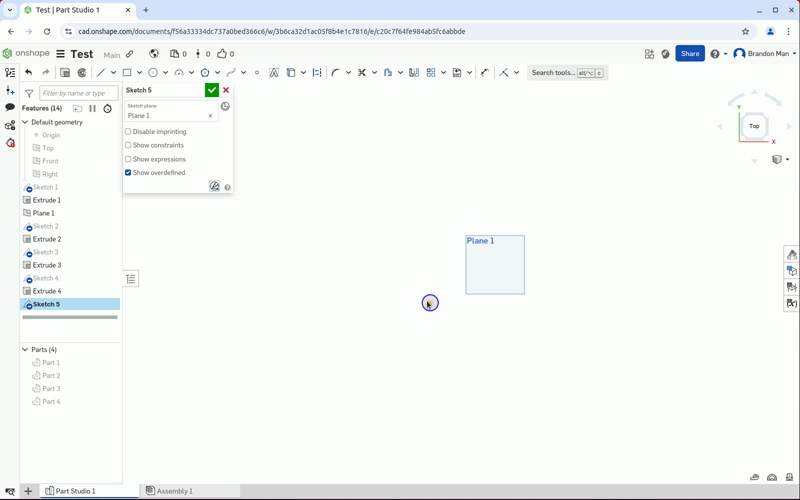
scroll(6)
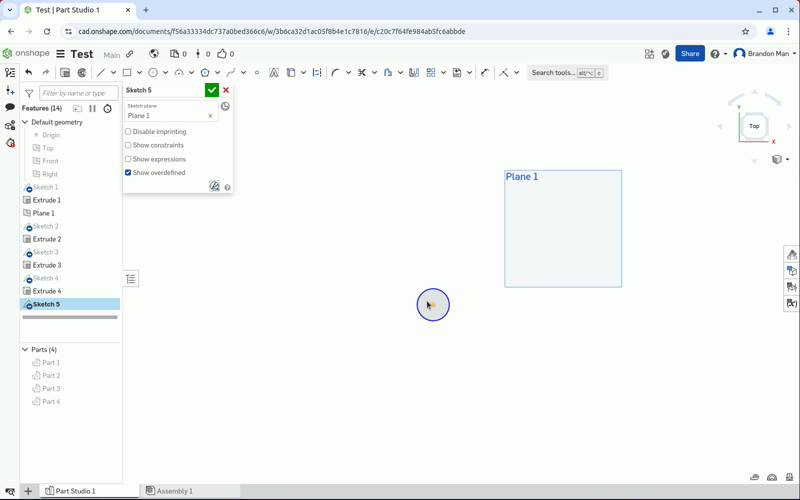
scroll(6)
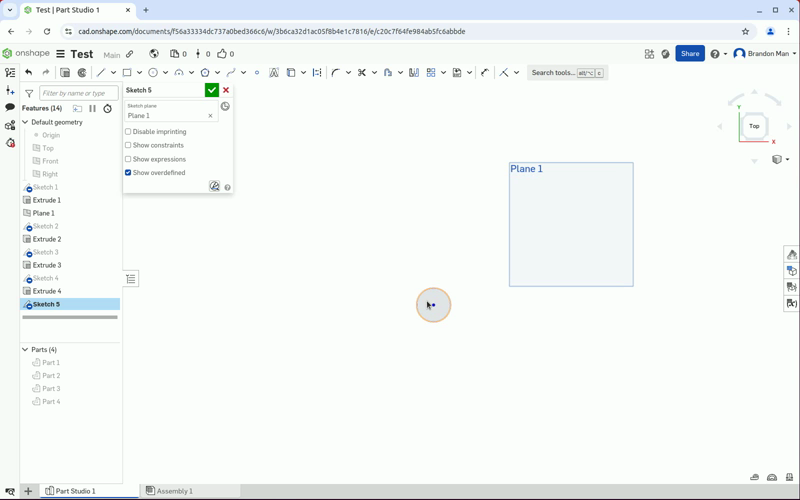
scroll(6)
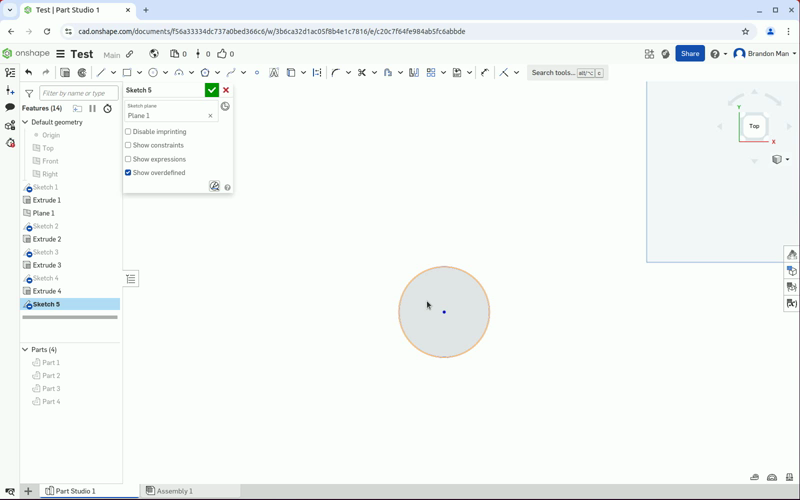
click(427, 300)
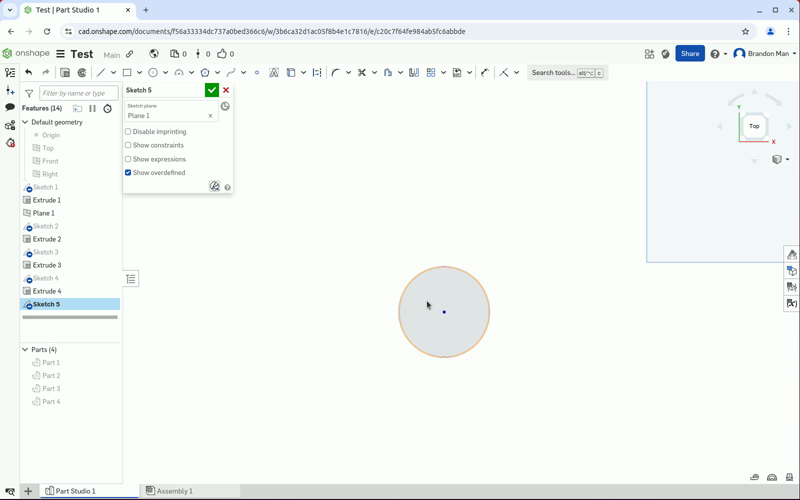
scroll(-6)
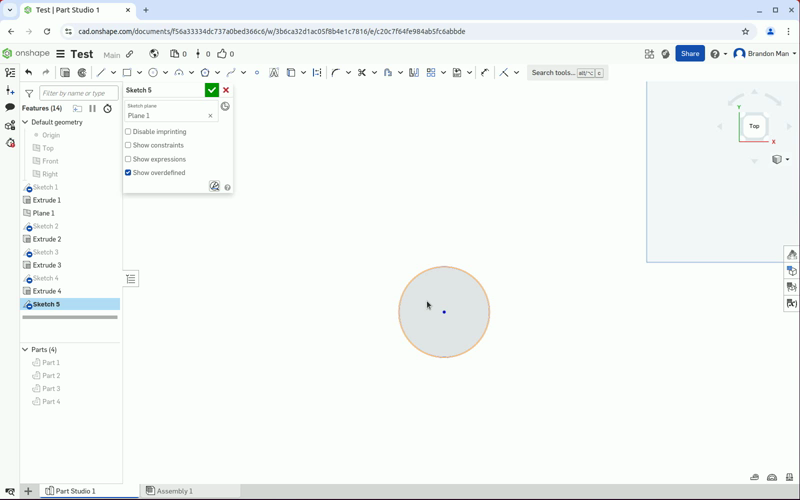
scroll(-6)
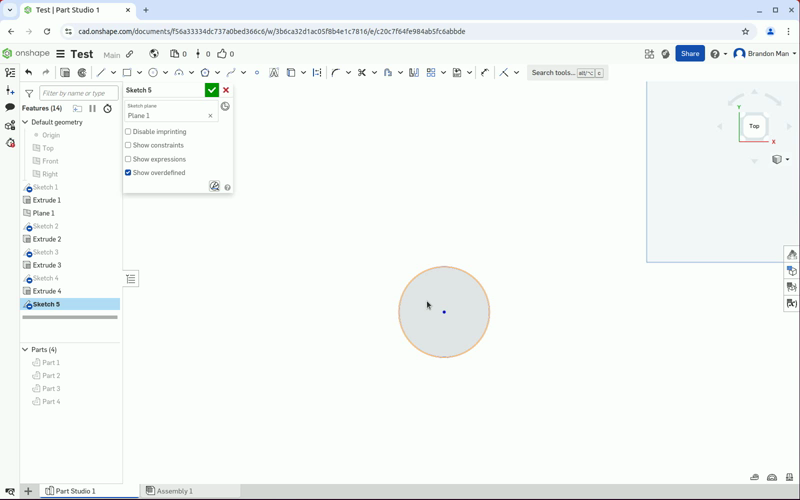
scroll(-6)
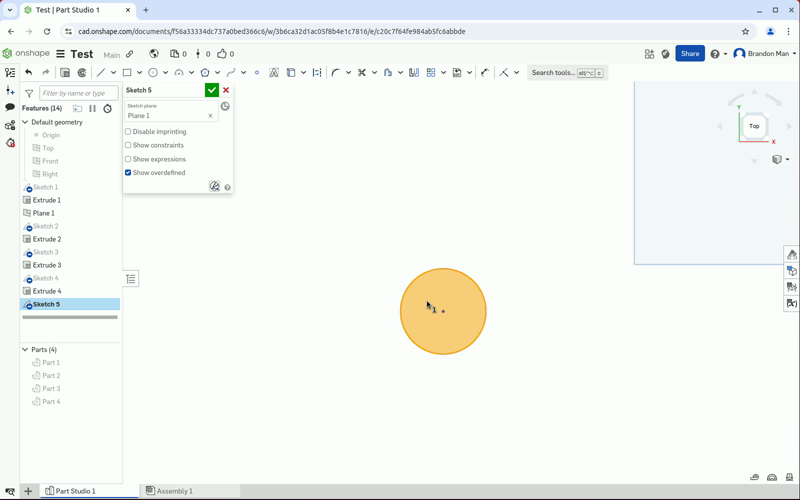
scroll(-6)
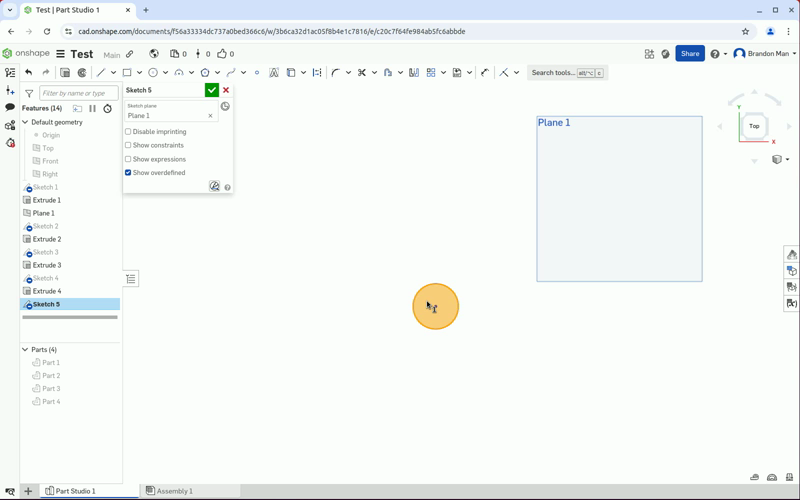
scroll(-6)
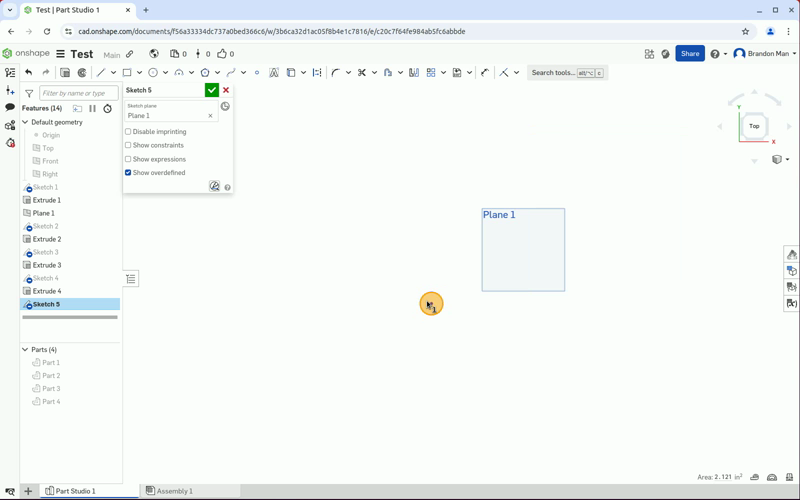
scroll(-6)
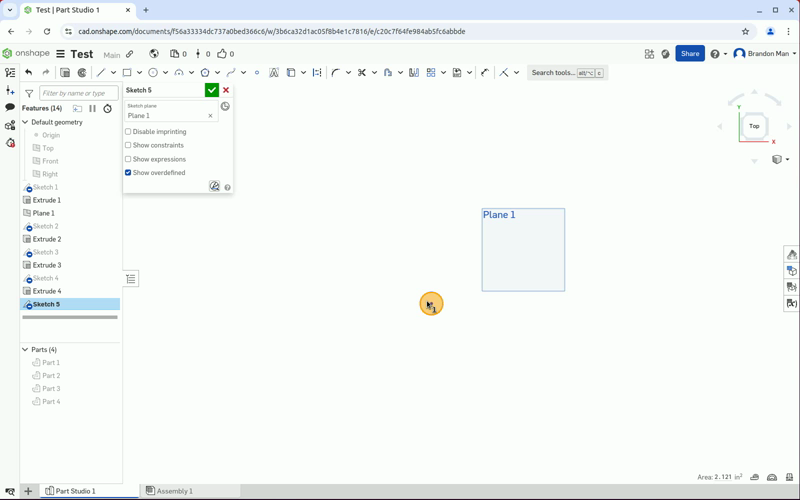
scroll(-6)
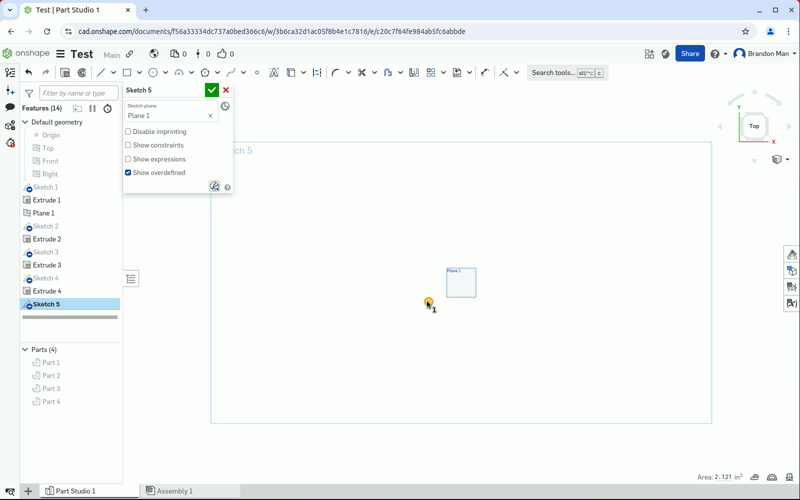
mouse_move(73, 352)
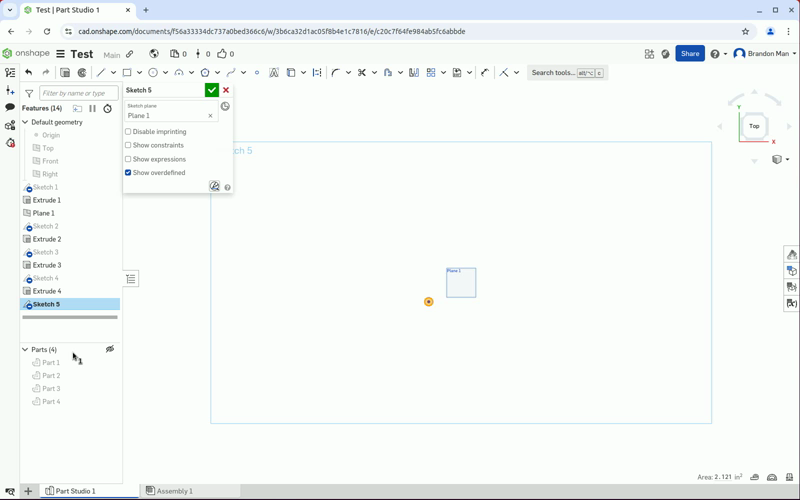
key(shift+y)
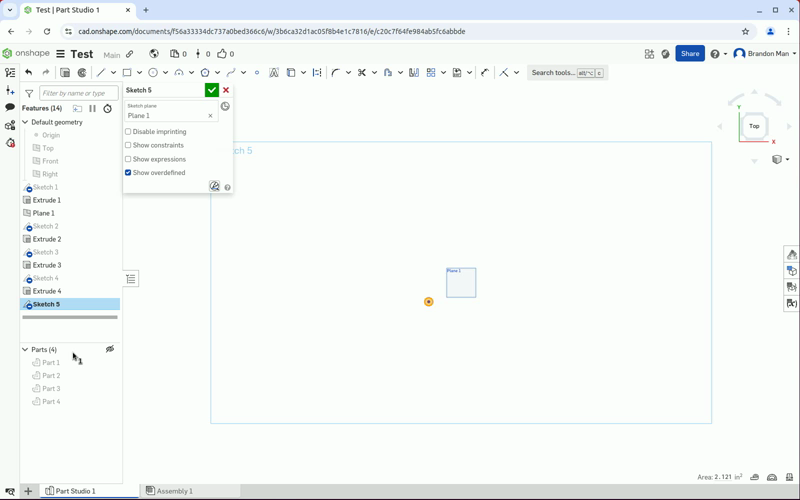
key(shift+e)
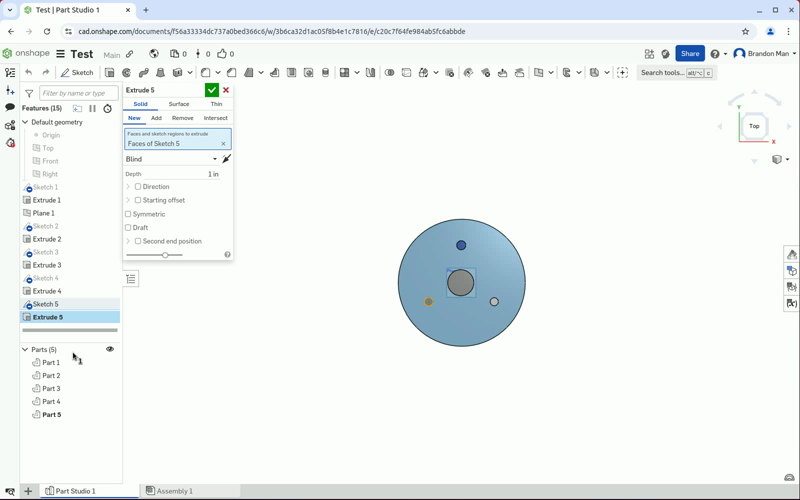
mouse_move(143, 106)
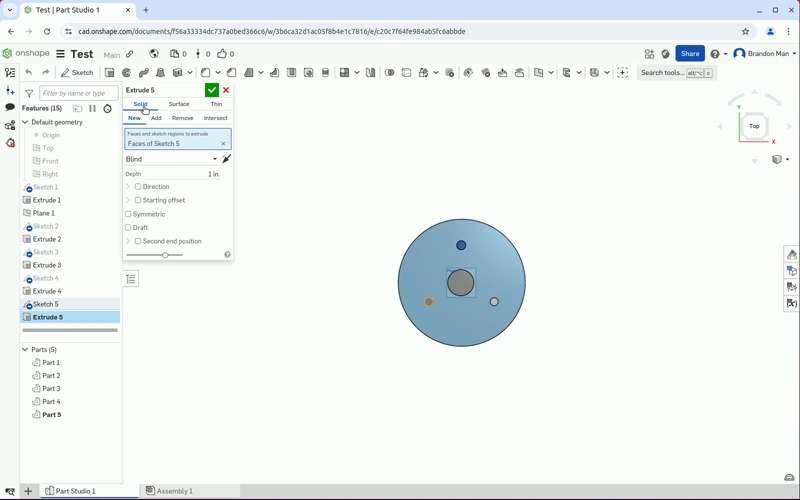
click(143, 106)
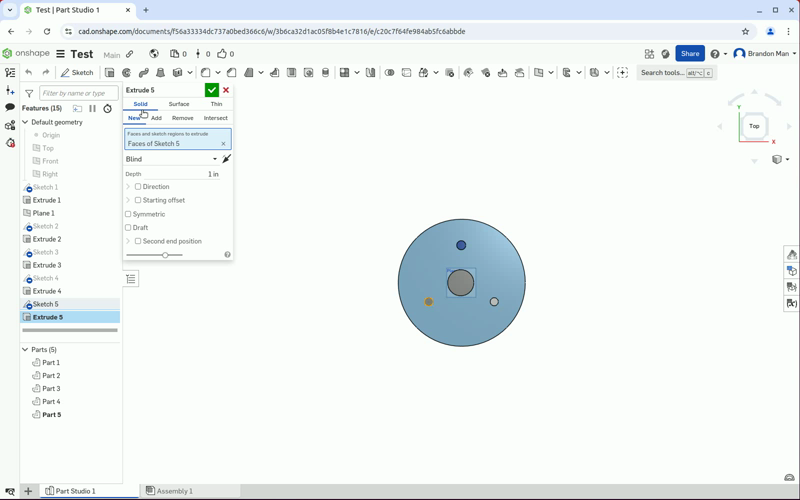
mouse_move(137, 120)
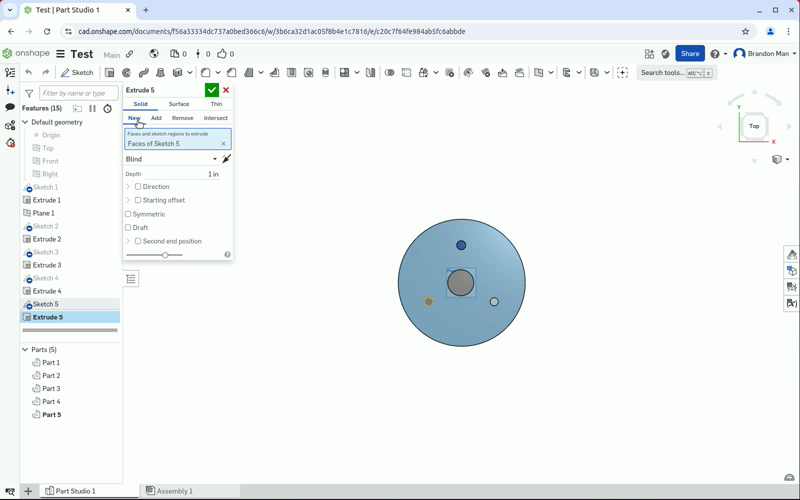
click(137, 120)
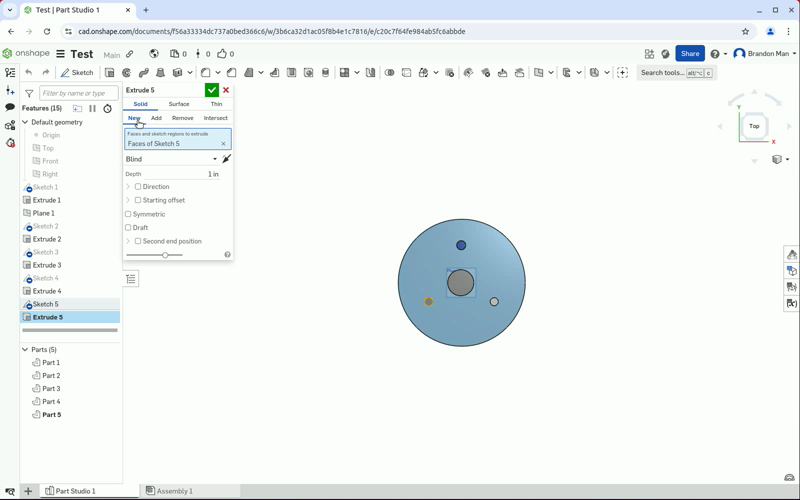
key(tab, 4)
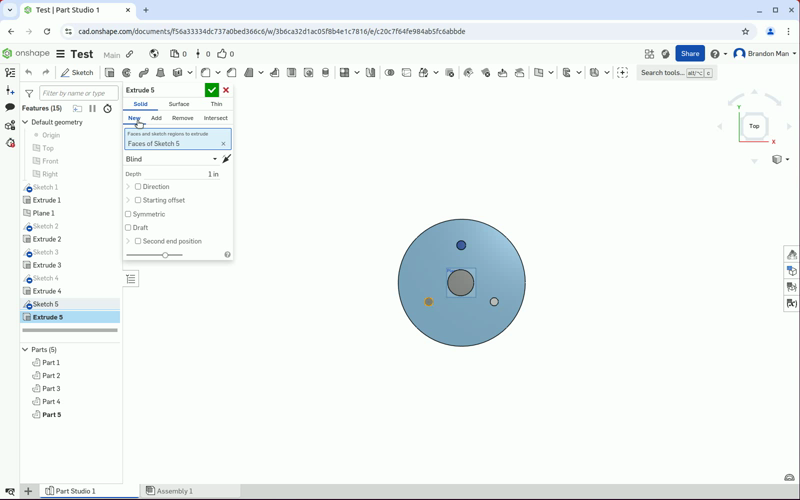
text(20.46)
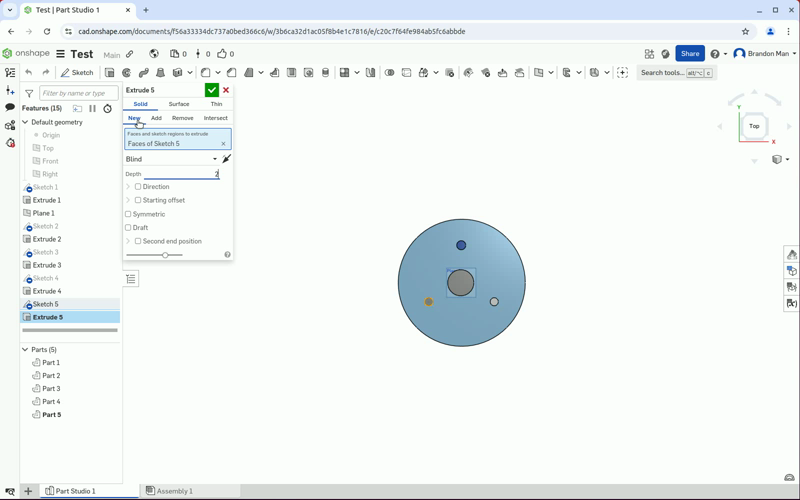
key(enter)
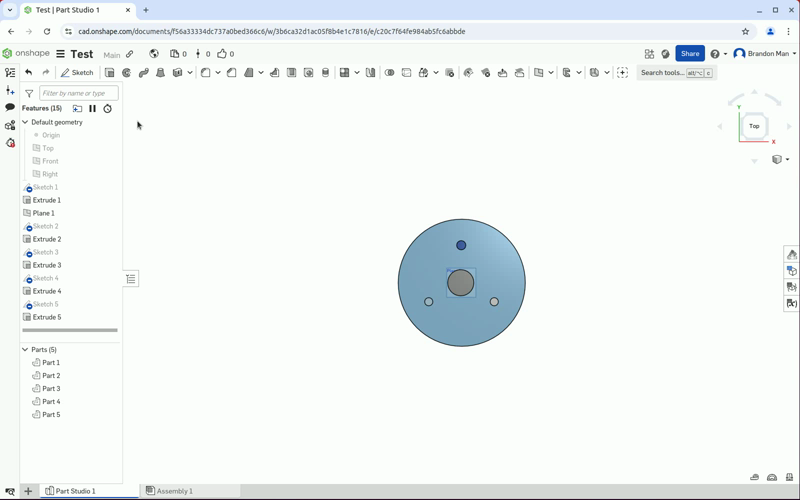
key(shift+h)
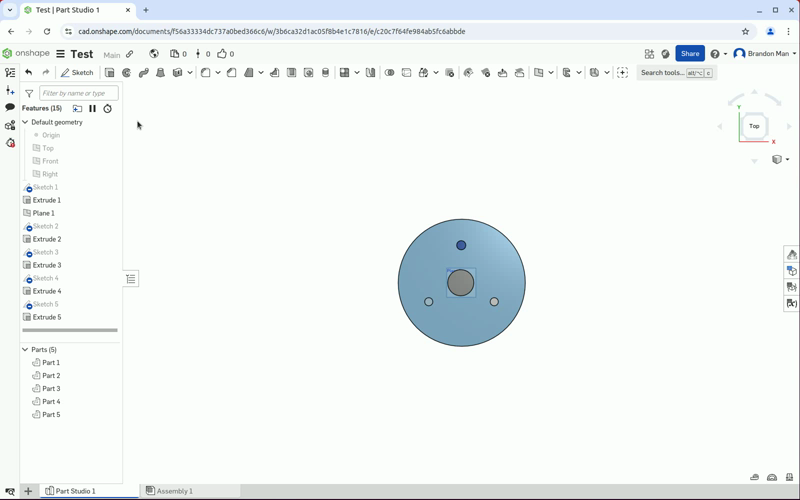
key(shift+h)
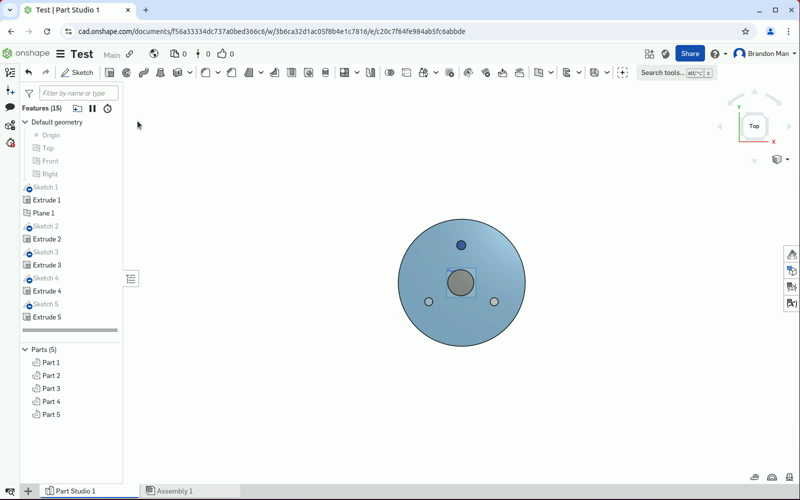
key(shift+7)
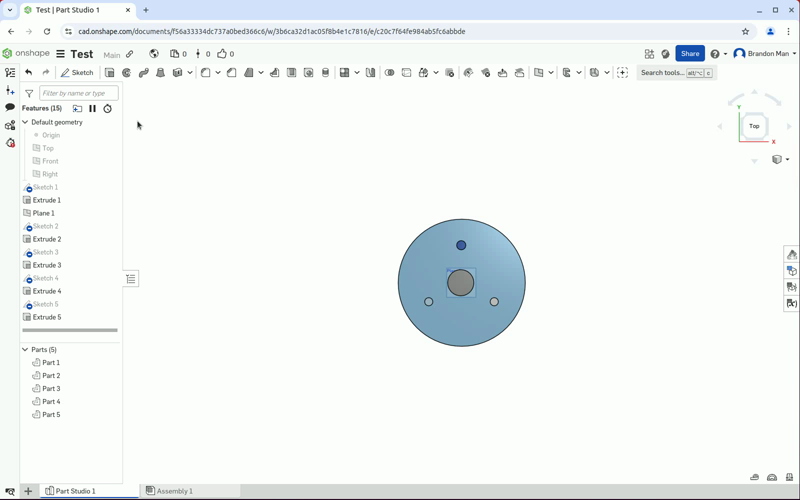
key(up, 3)
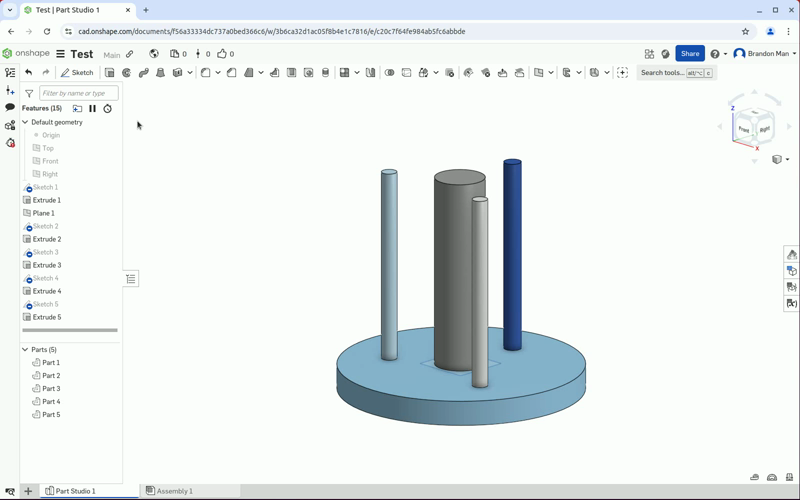
key(left, 3)
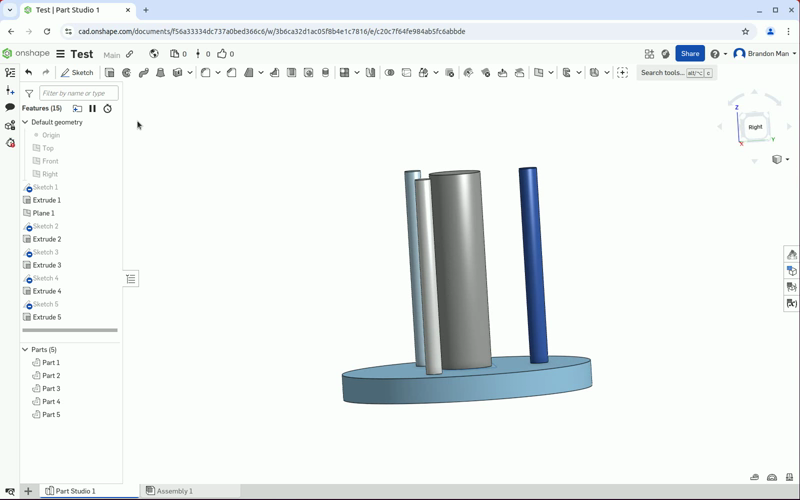
key(right, 3)
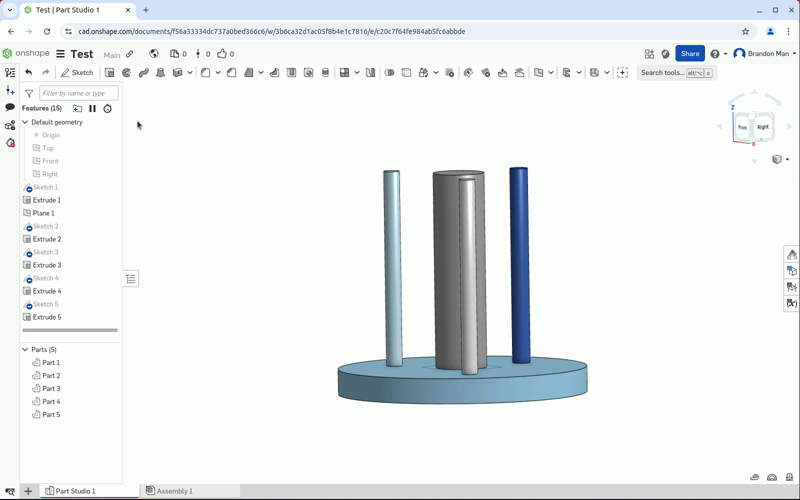
key(down, 3)
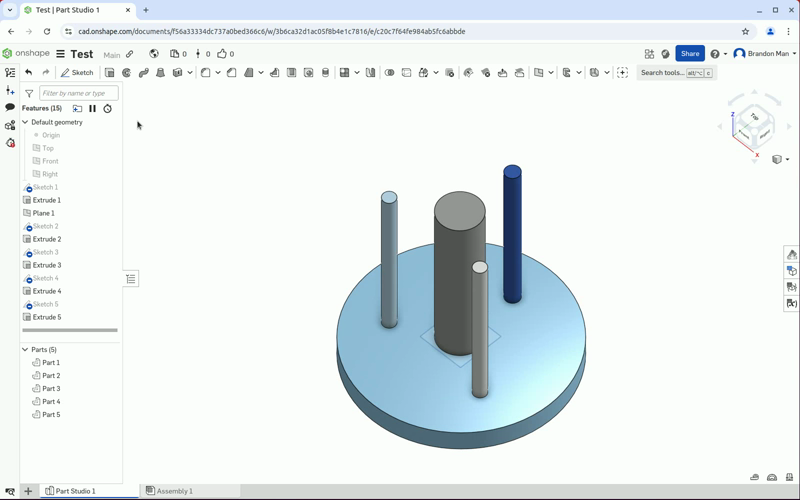
mouse_move(73, 189)
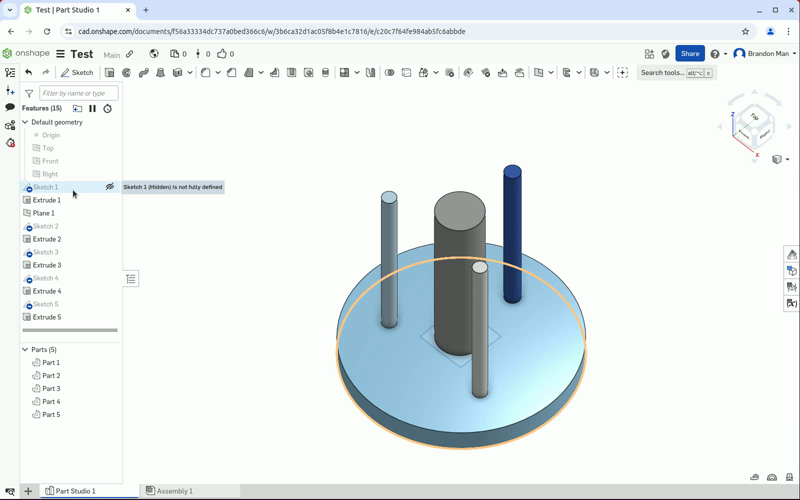
click(73, 189)